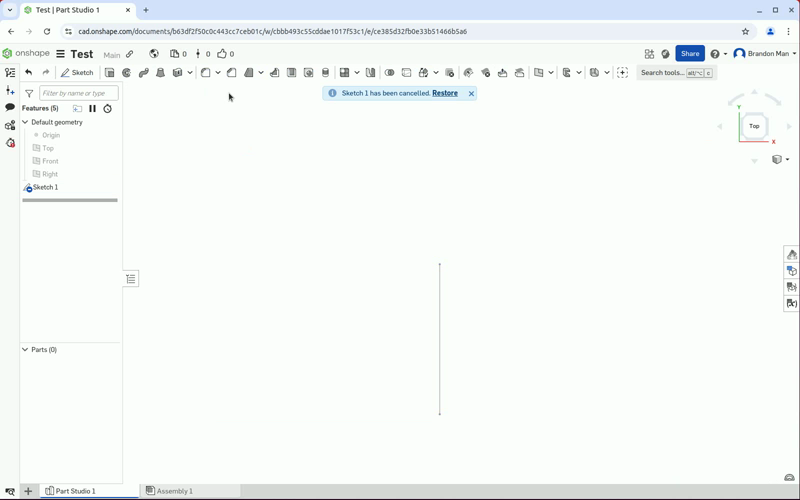
key(shift+h)
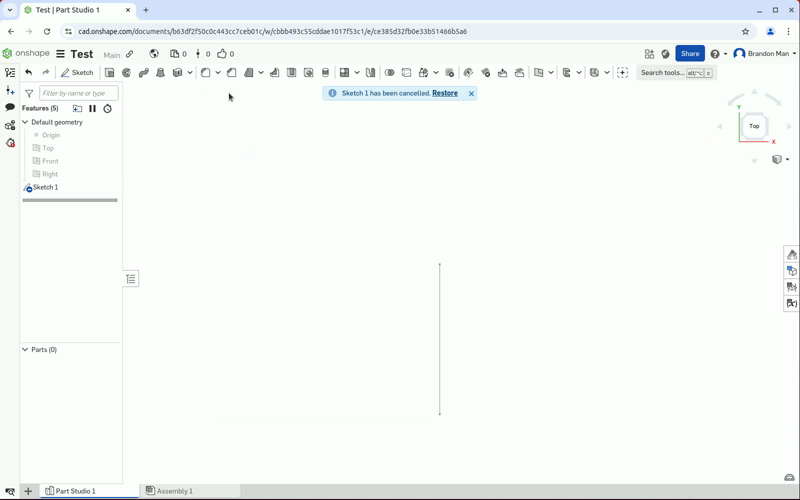
key(shift+s)
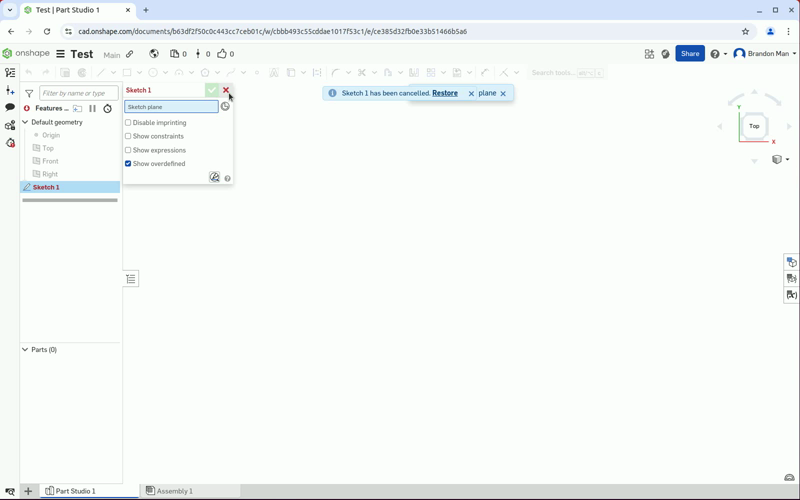
mouse_move(73, 150)
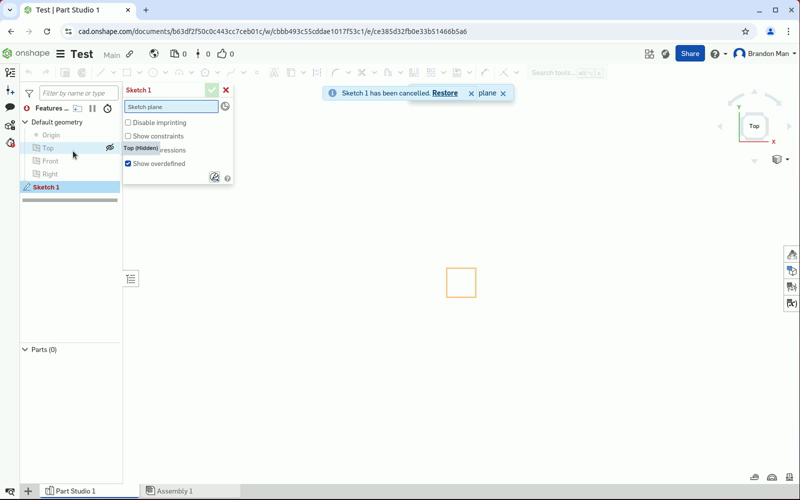
click(73, 150)
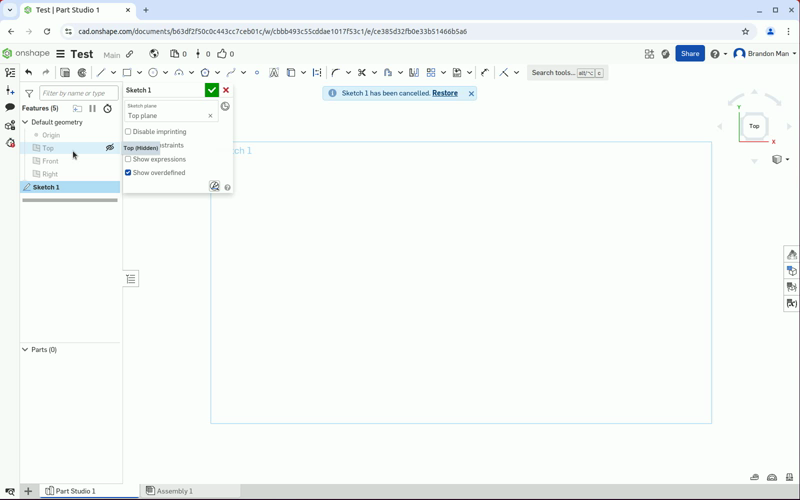
mouse_move(73, 352)
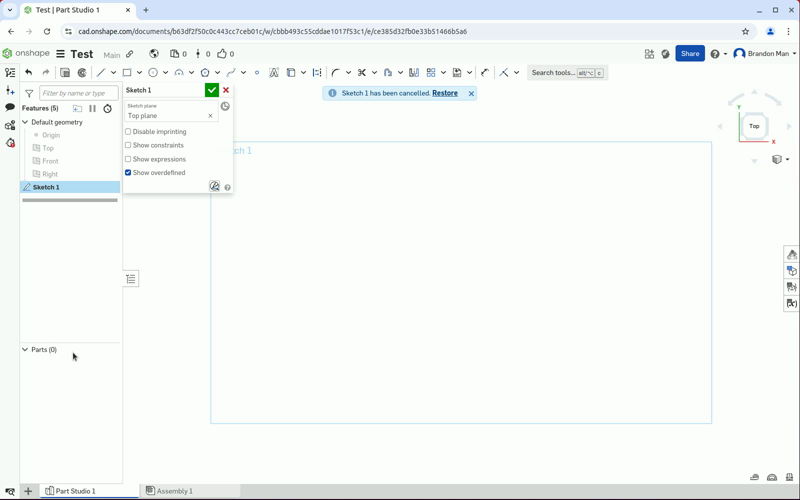
key(y)
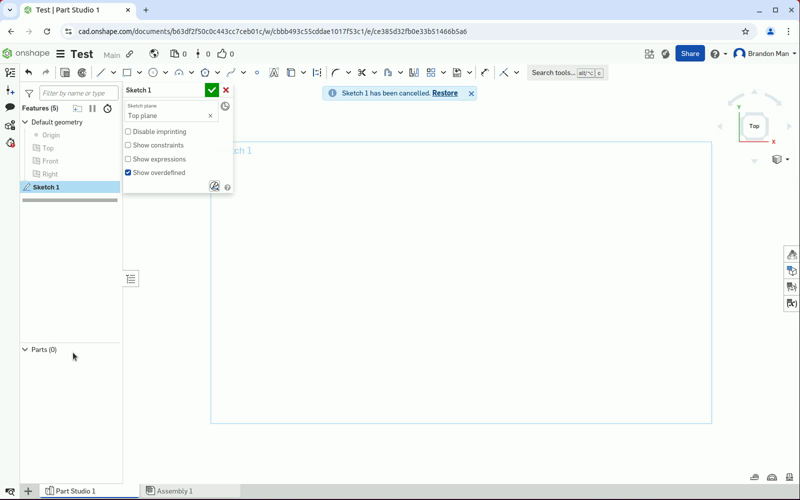
key(l)
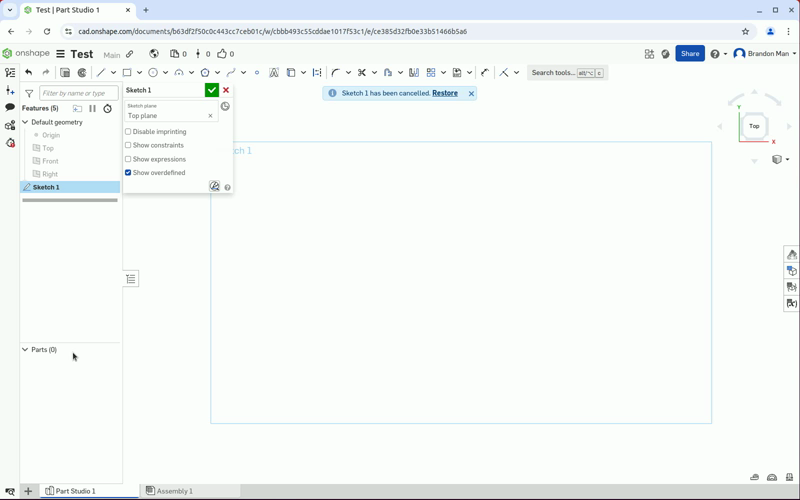
key_down(shift)
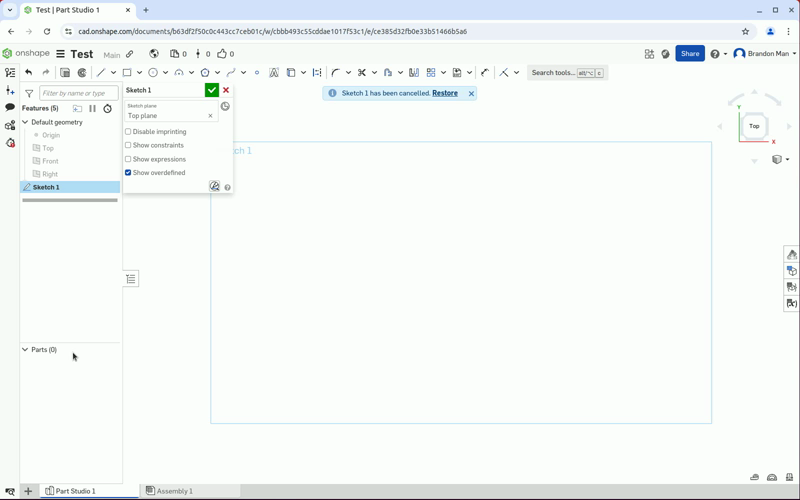
mouse_move(401, 264)
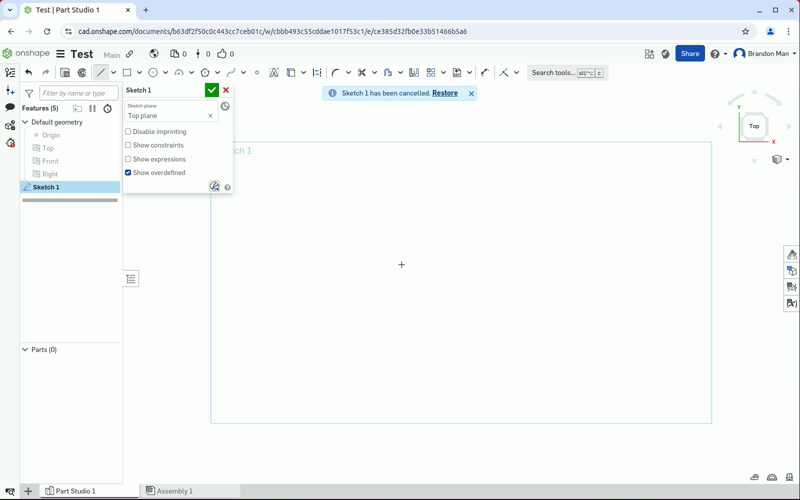
click(401, 264)
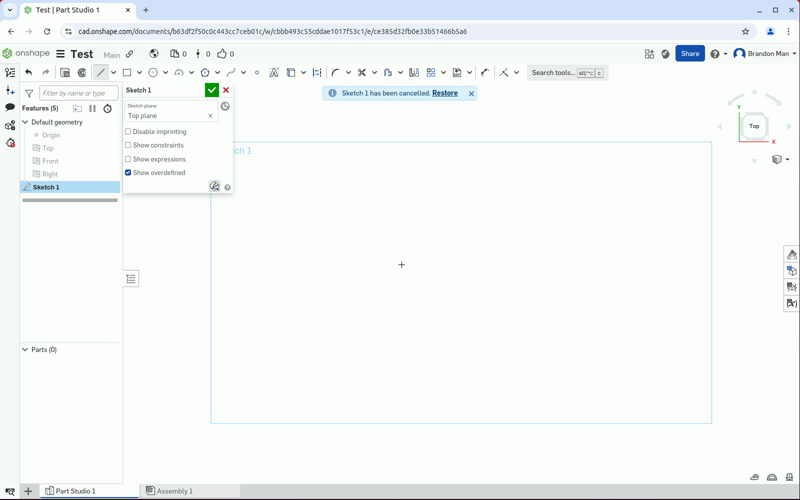
key_up(shift)
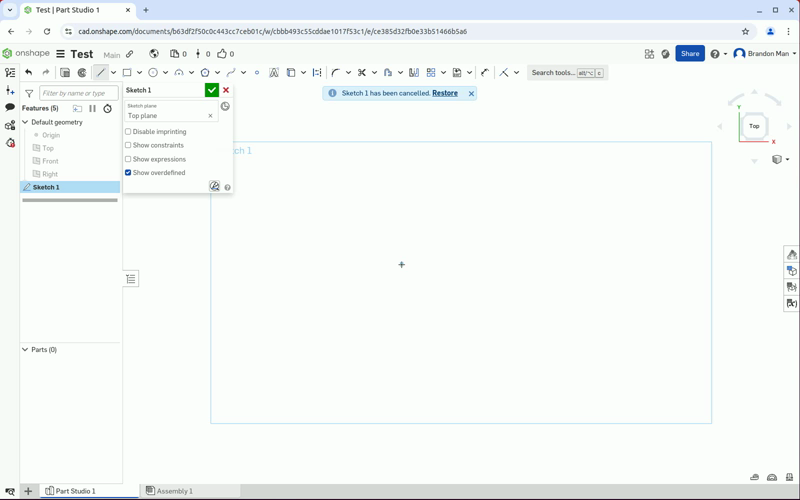
key_down(shift)
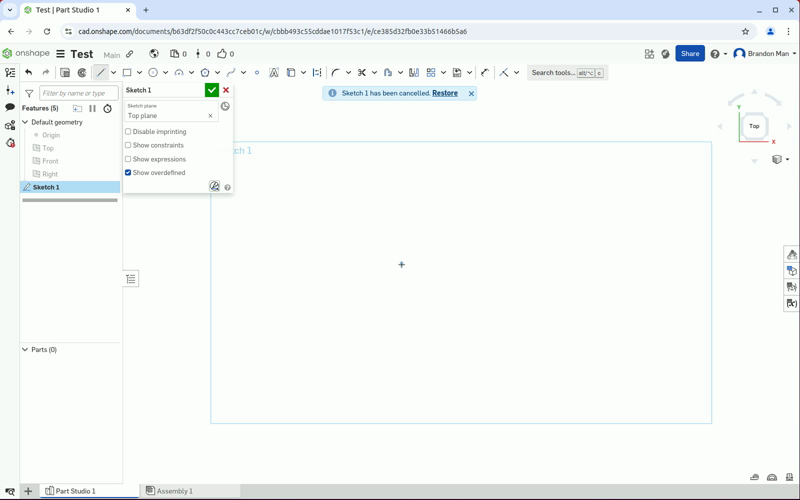
mouse_move(492, 264)
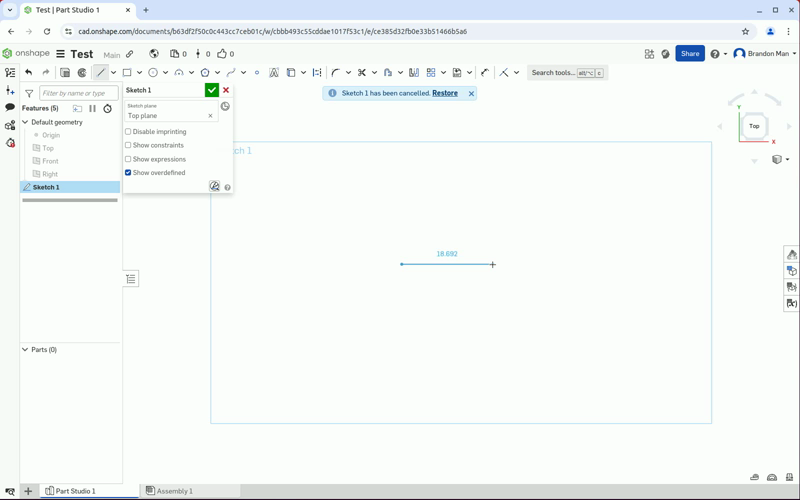
click(492, 264)
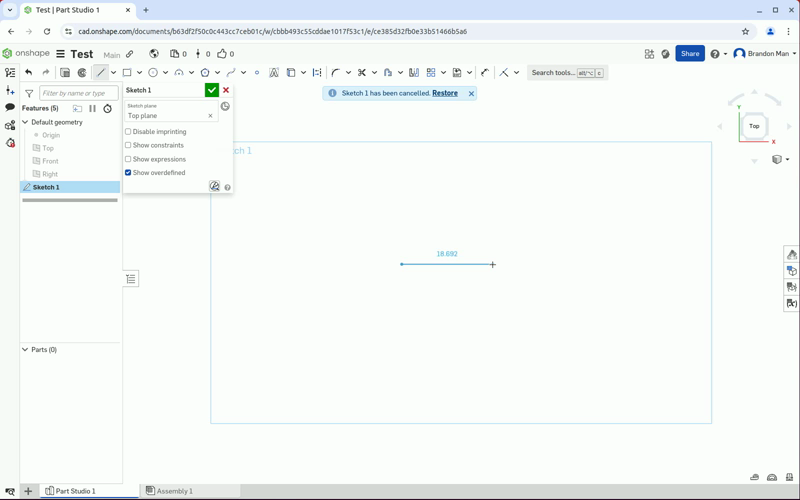
key_up(shift)
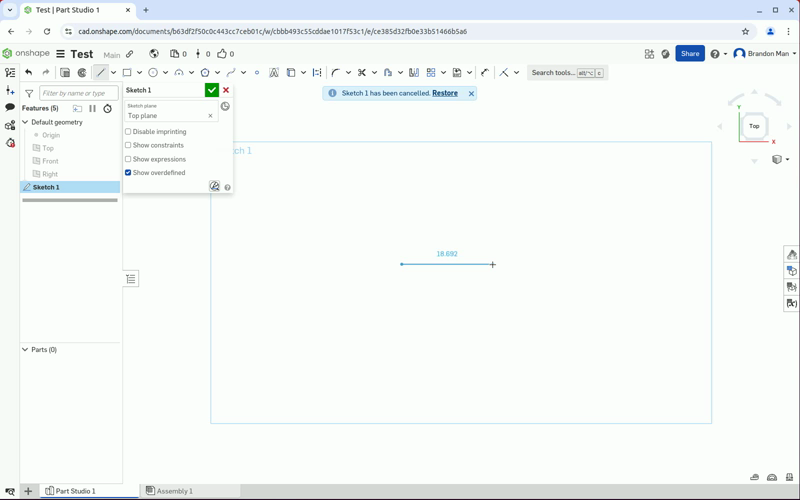
key_down(shift)
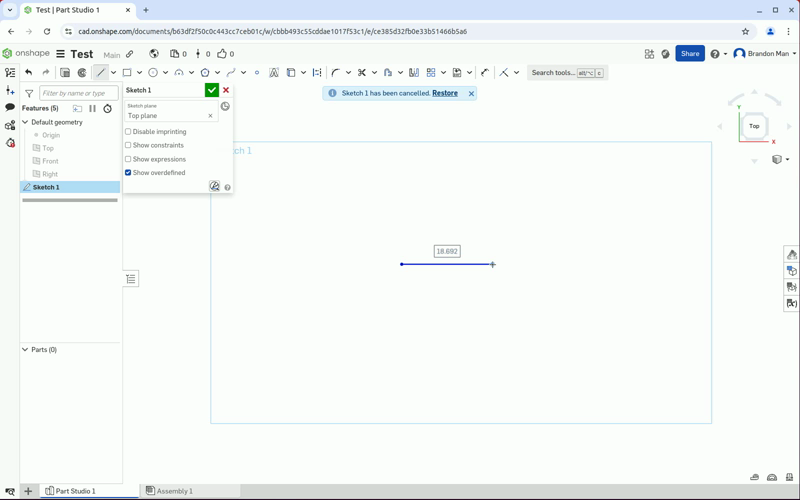
mouse_move(522, 264)
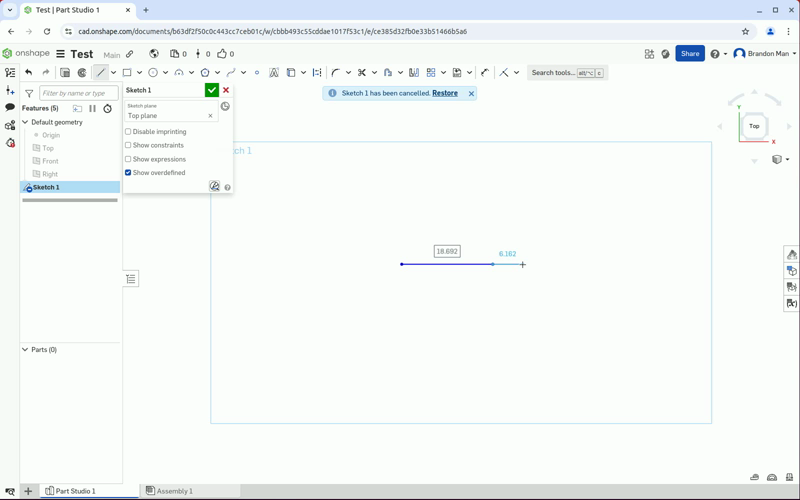
mouse_move(492, 246)
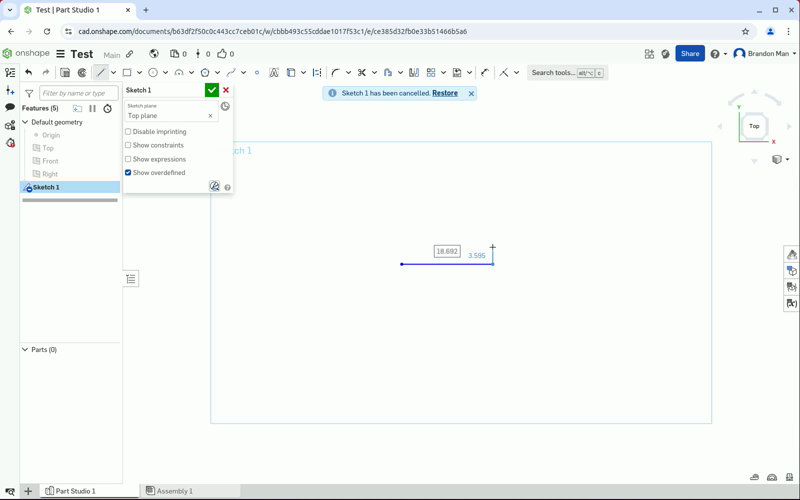
click(492, 246)
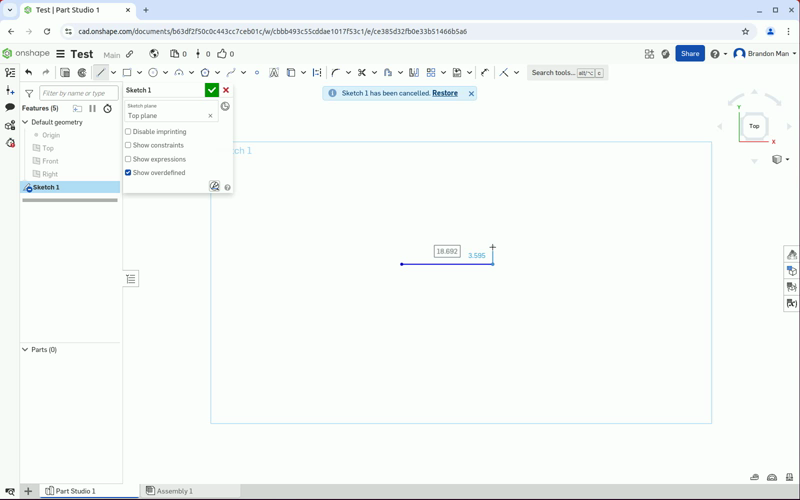
key_up(shift)
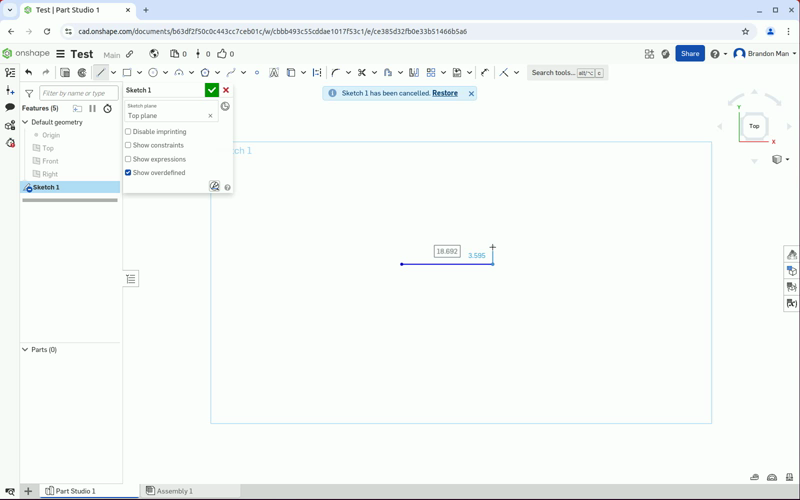
key_down(shift)
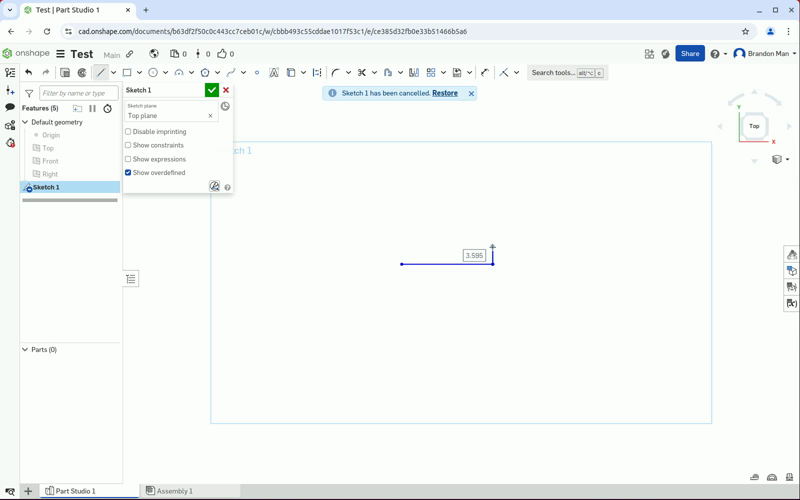
mouse_move(401, 246)
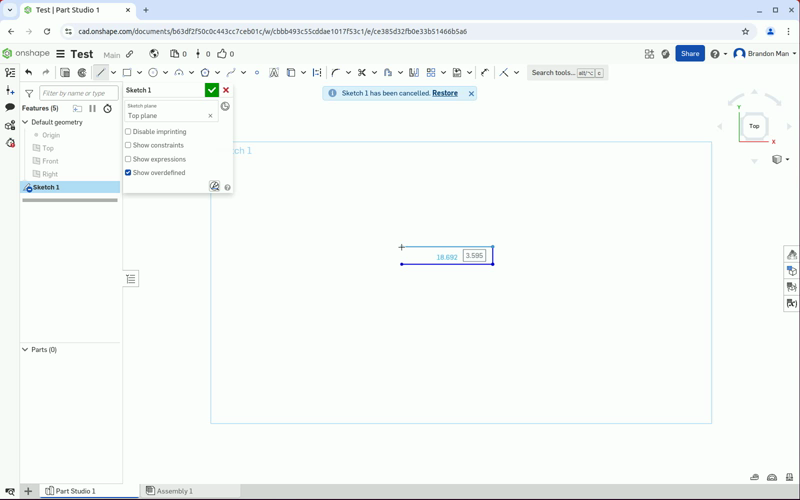
click(401, 246)
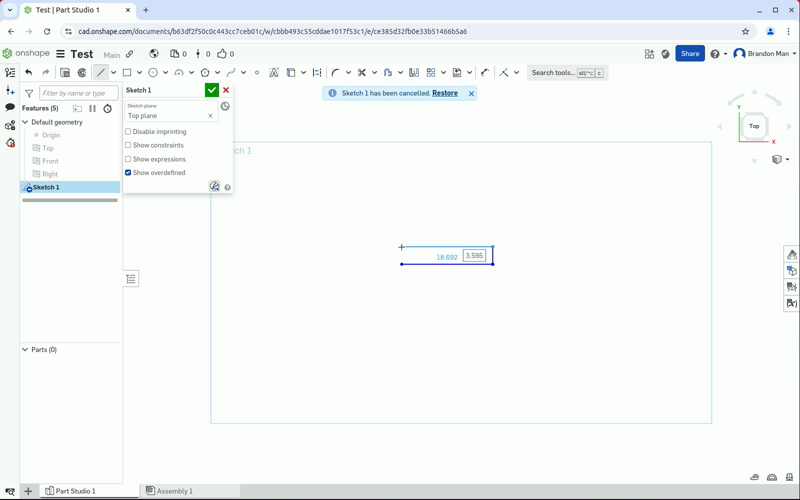
key_up(shift)
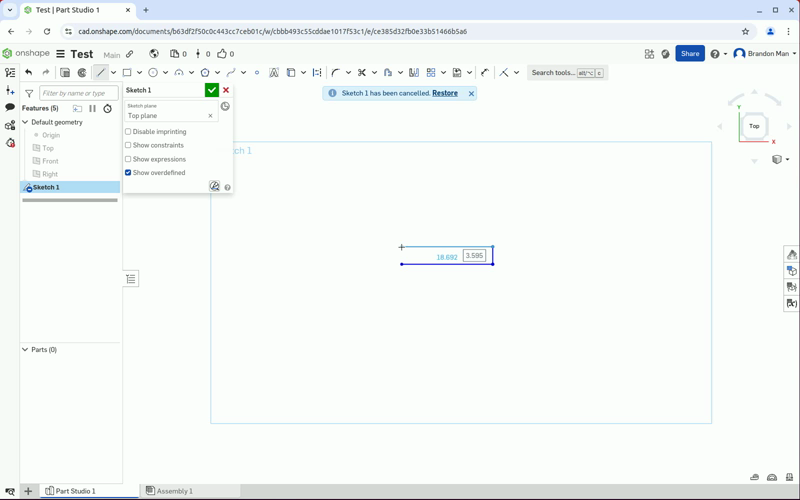
mouse_move(431, 246)
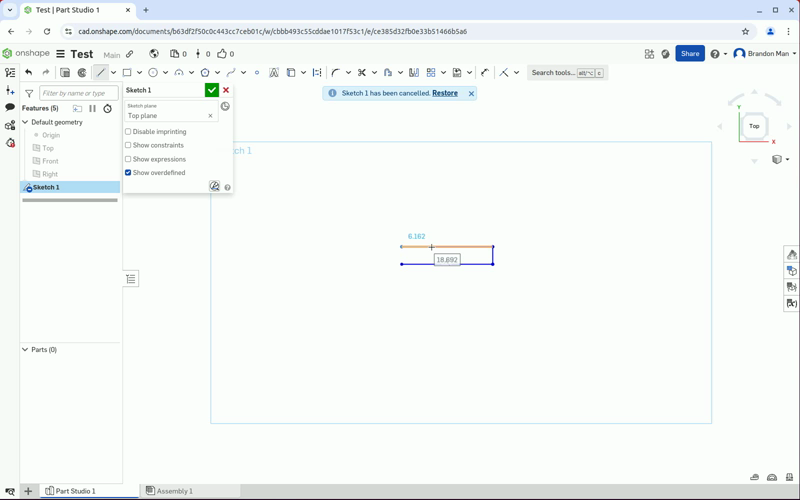
key_down(shift)
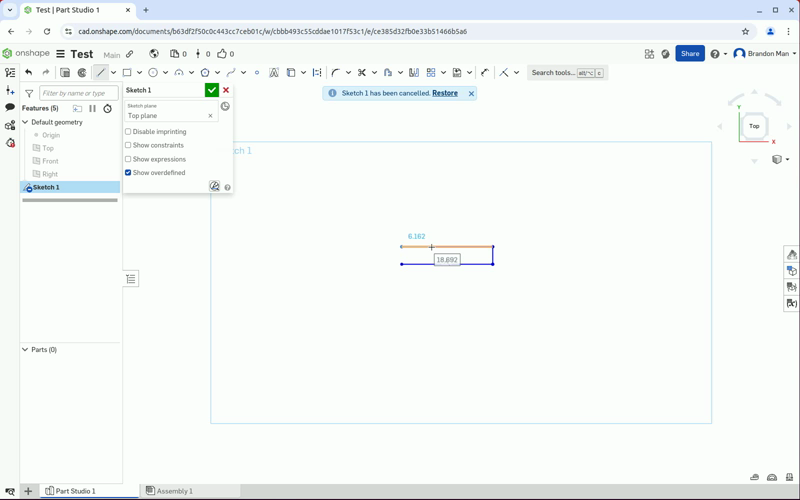
mouse_move(401, 264)
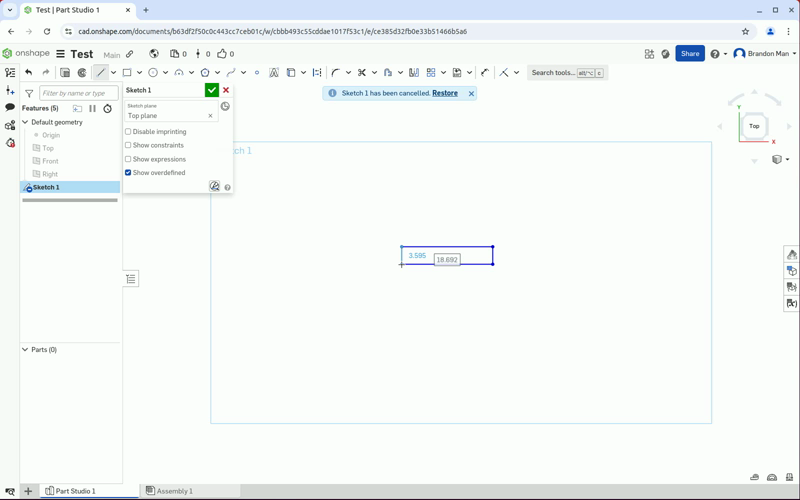
key_up(shift)
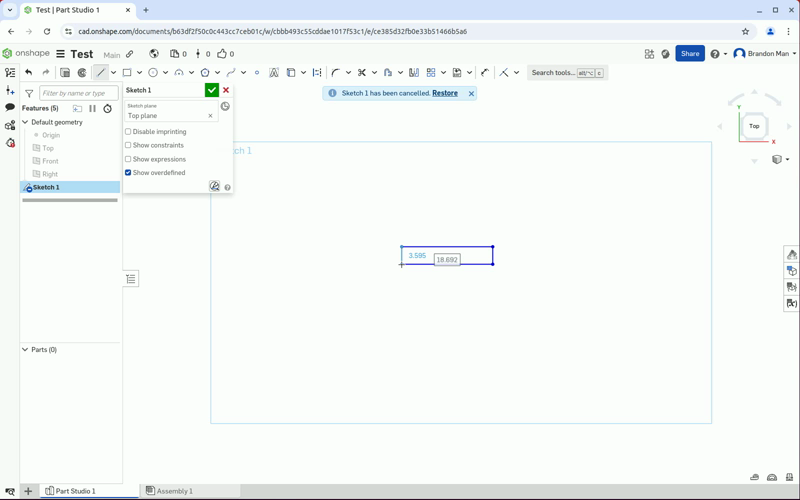
click(401, 264)
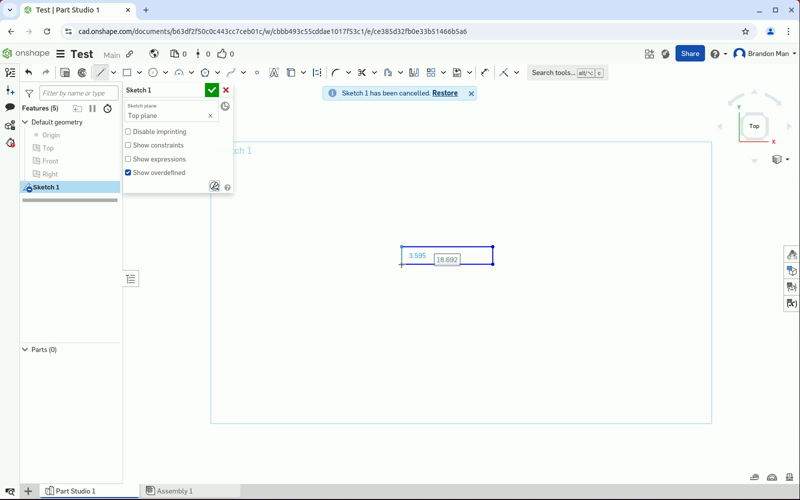
key(esc)
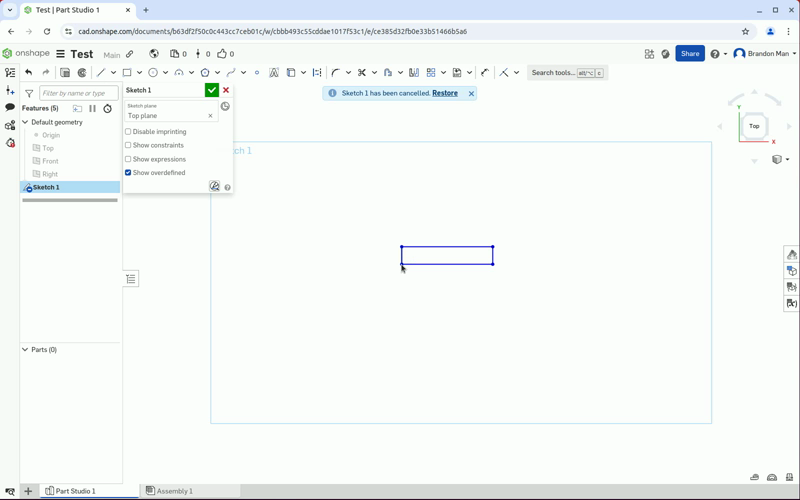
mouse_move(454, 262)
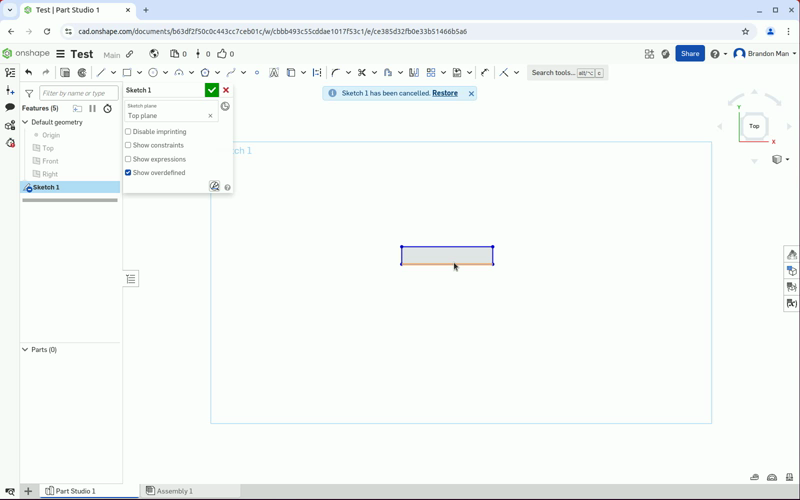
scroll(6)
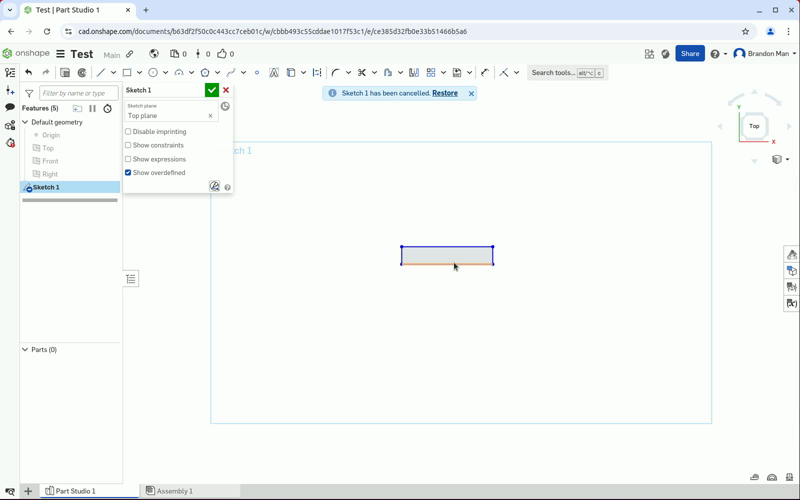
scroll(6)
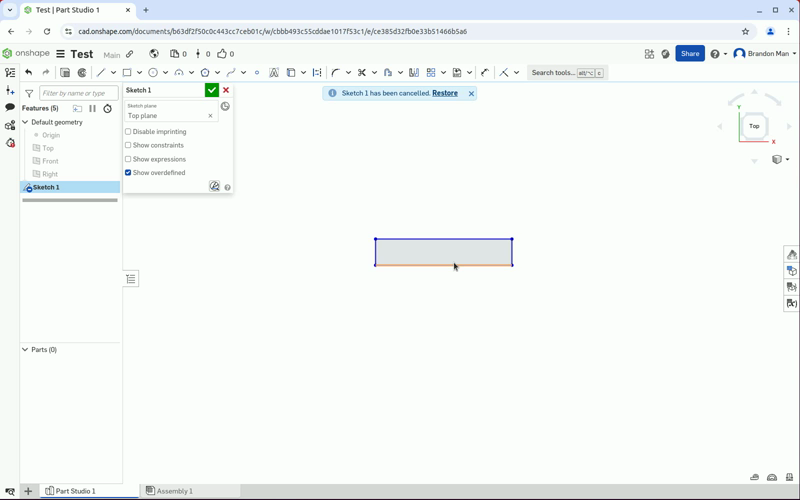
scroll(6)
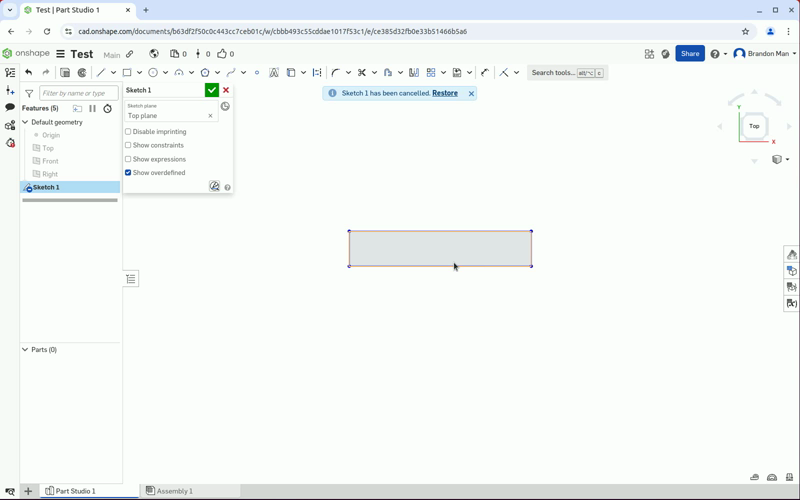
scroll(6)
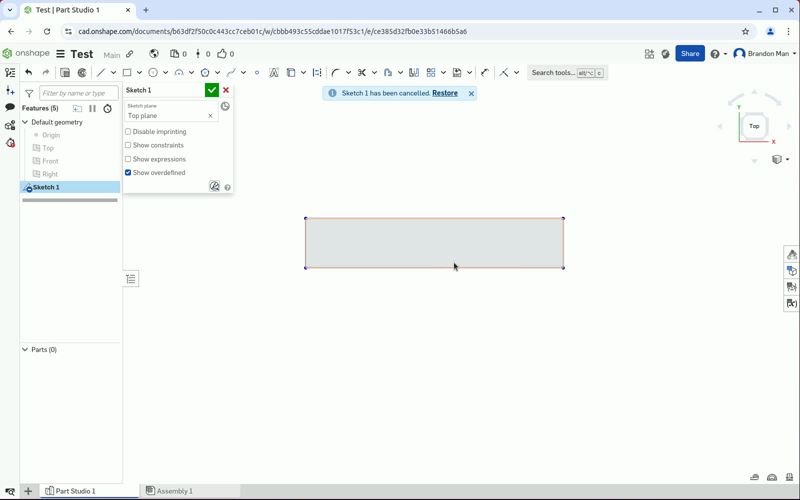
scroll(6)
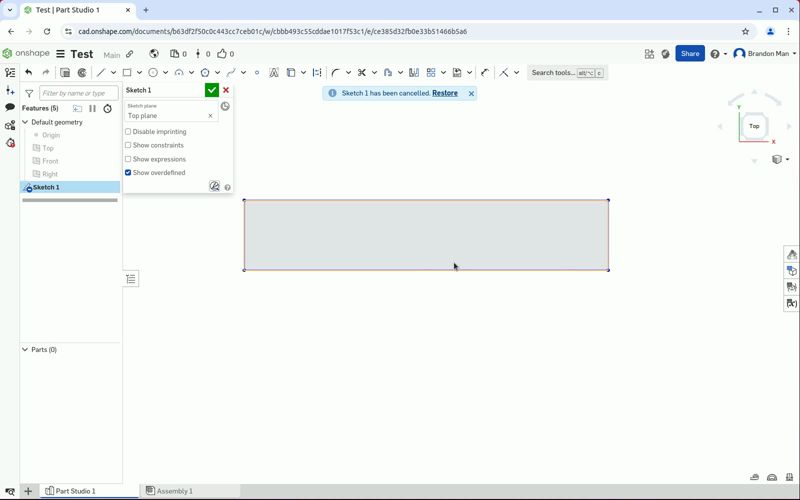
scroll(6)
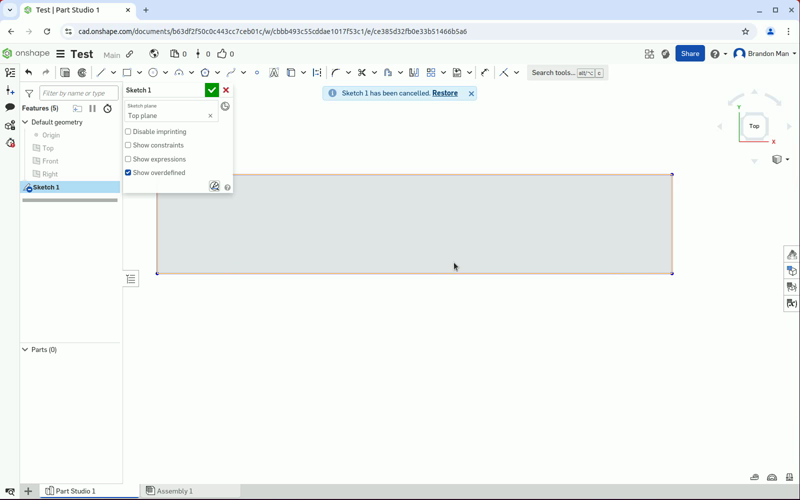
scroll(6)
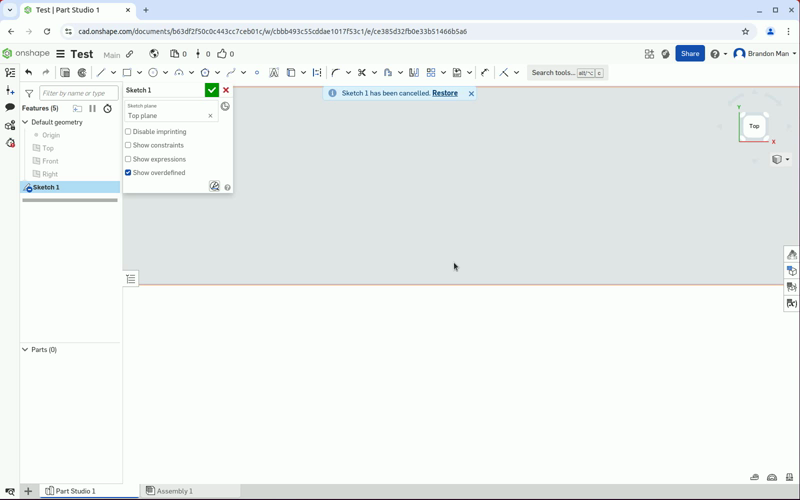
click(454, 262)
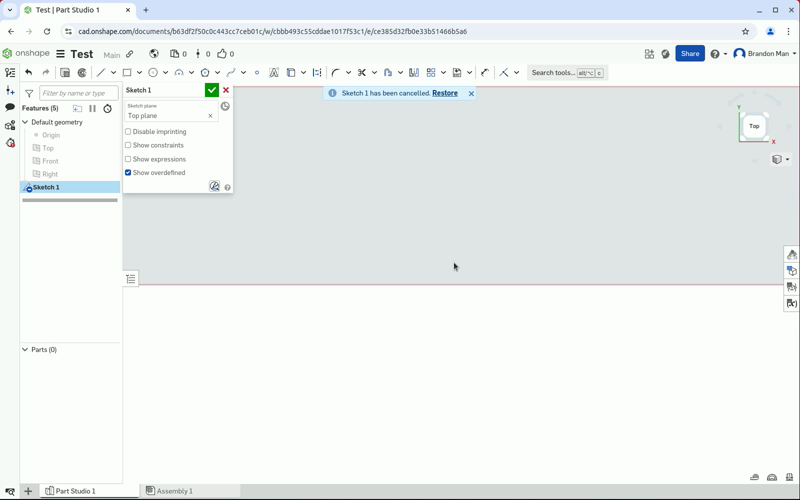
scroll(-6)
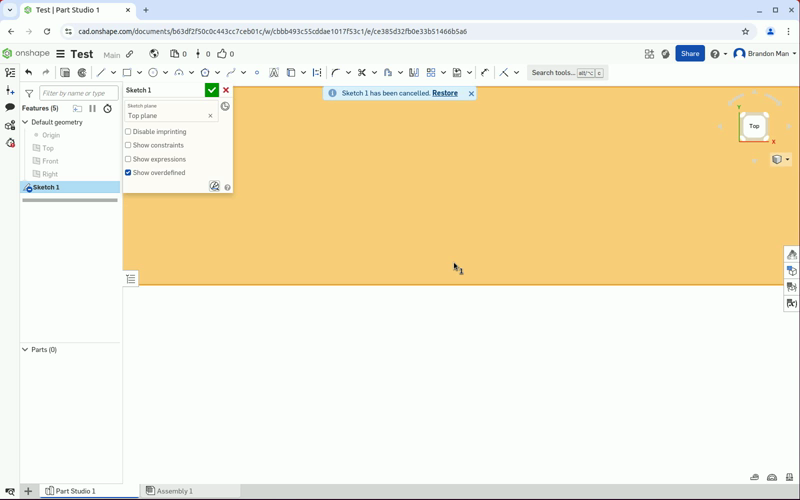
scroll(-6)
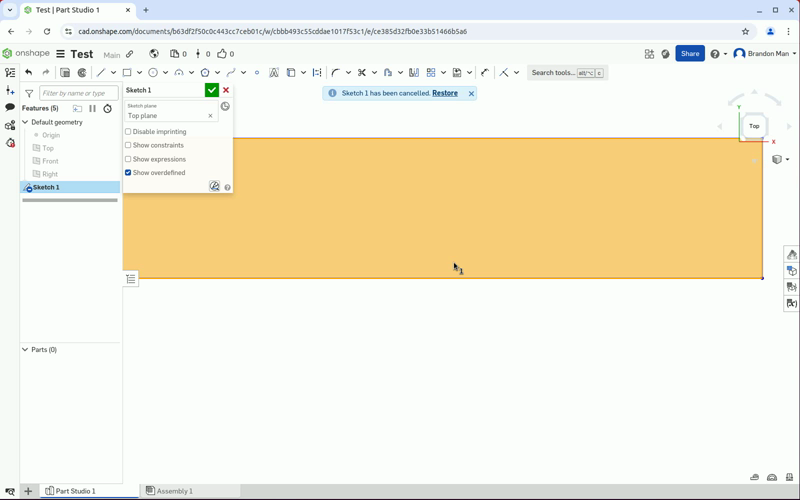
scroll(-6)
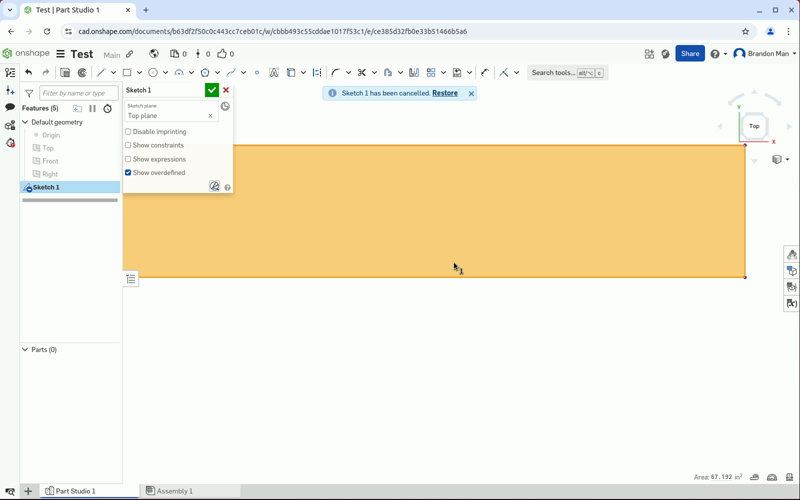
scroll(-6)
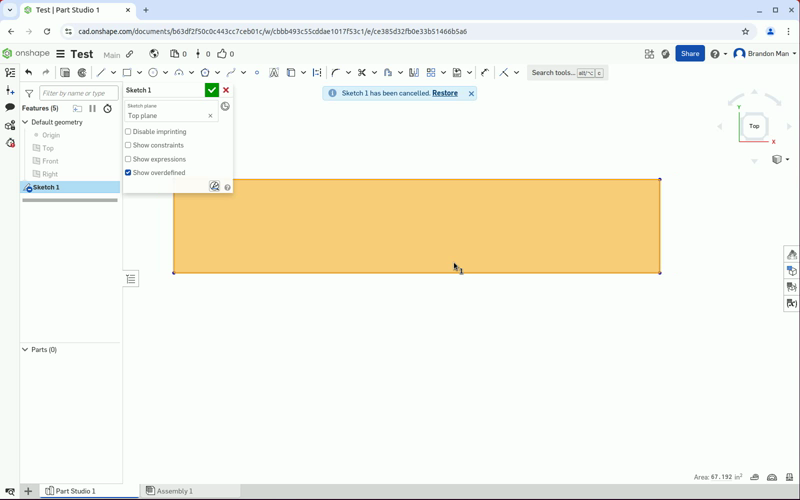
scroll(-6)
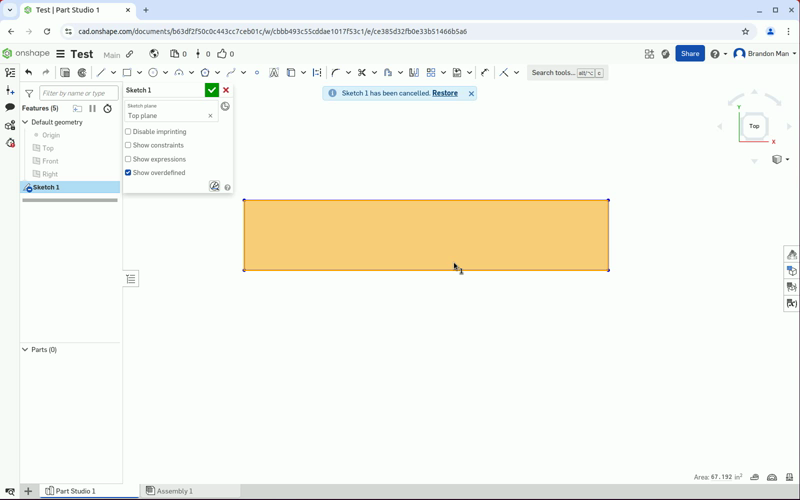
scroll(-6)
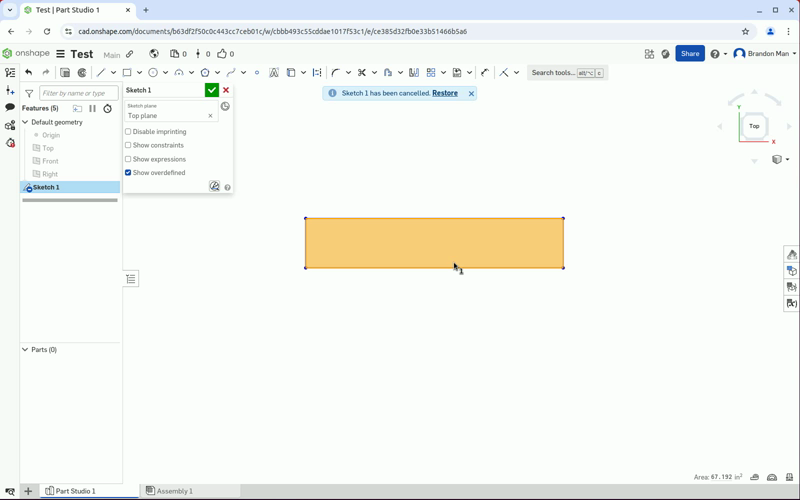
scroll(-6)
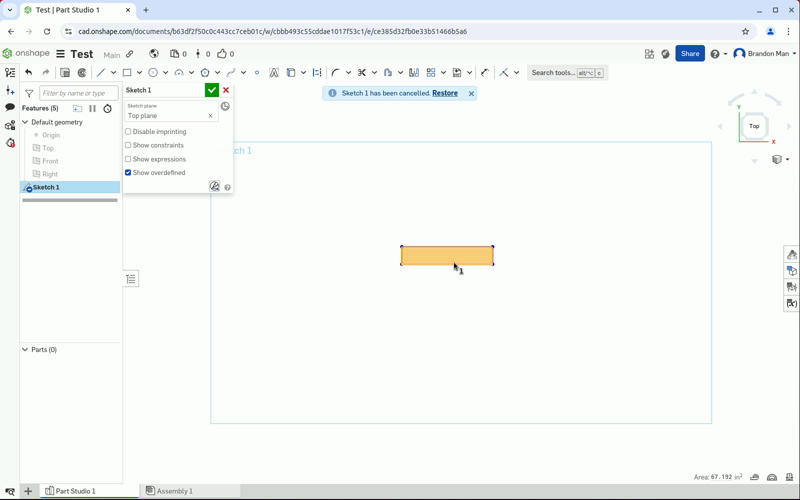
mouse_move(73, 352)
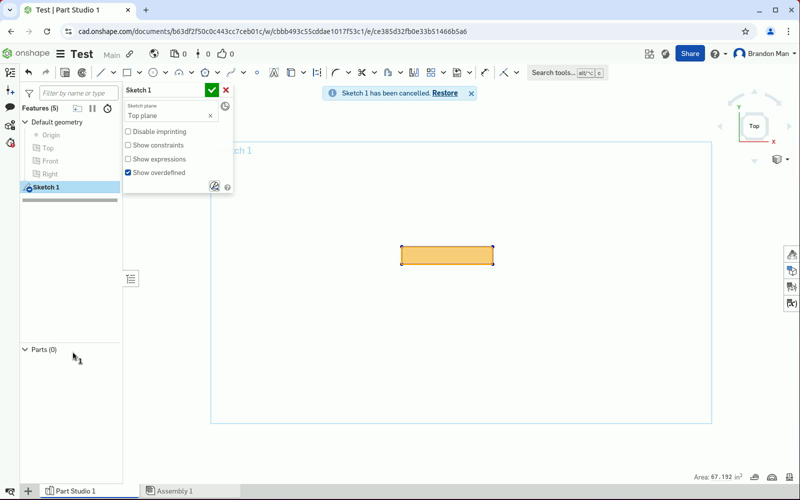
key(shift+y)
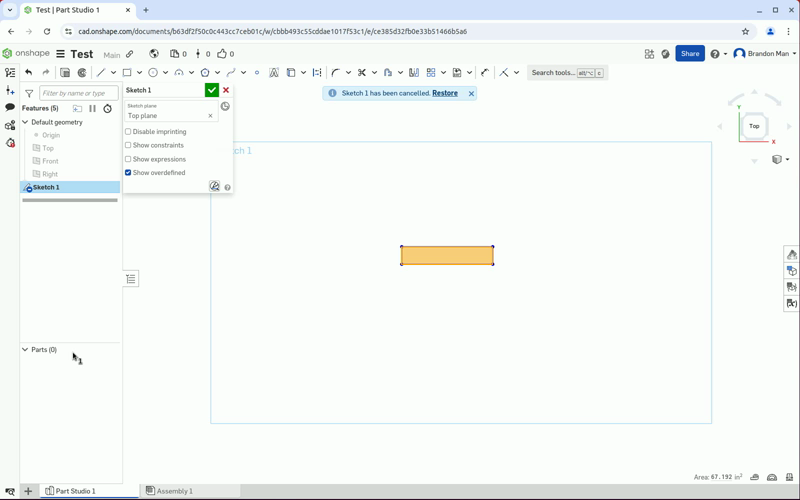
key(shift+e)
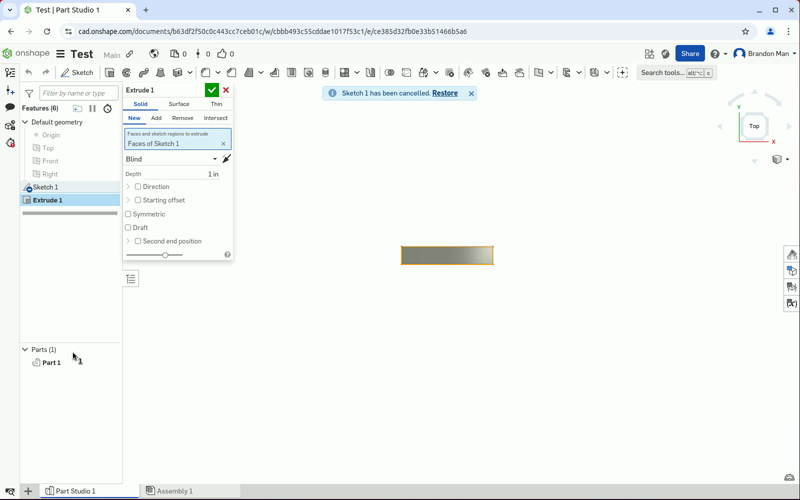
mouse_move(143, 106)
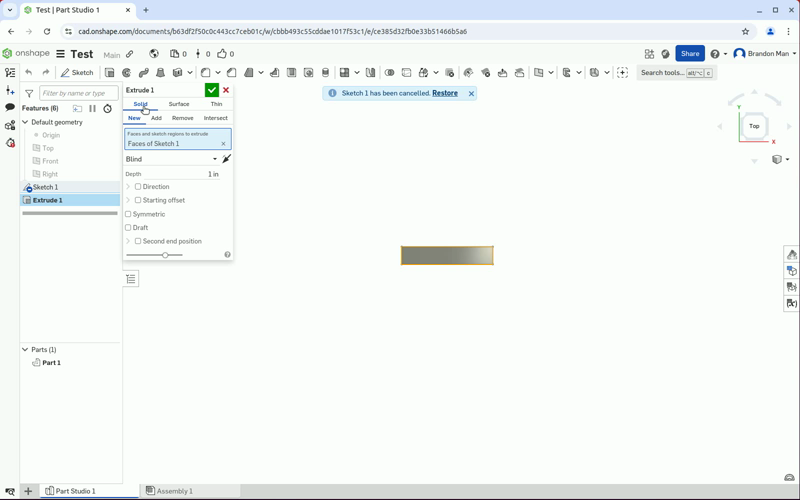
click(143, 106)
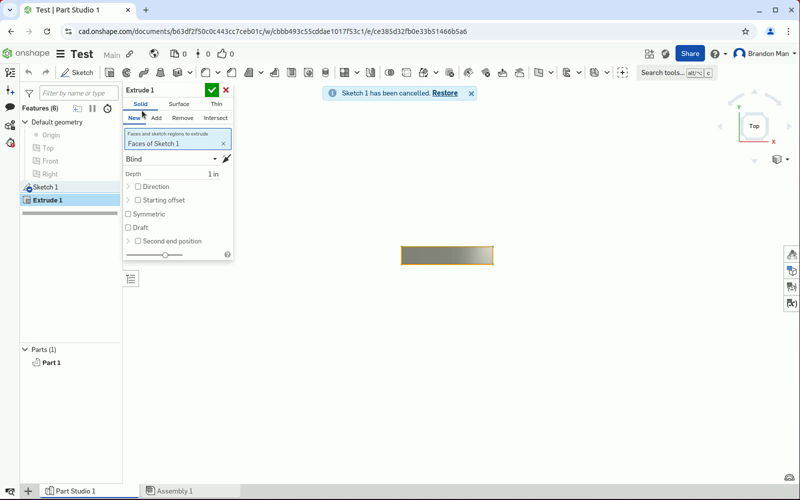
mouse_move(137, 120)
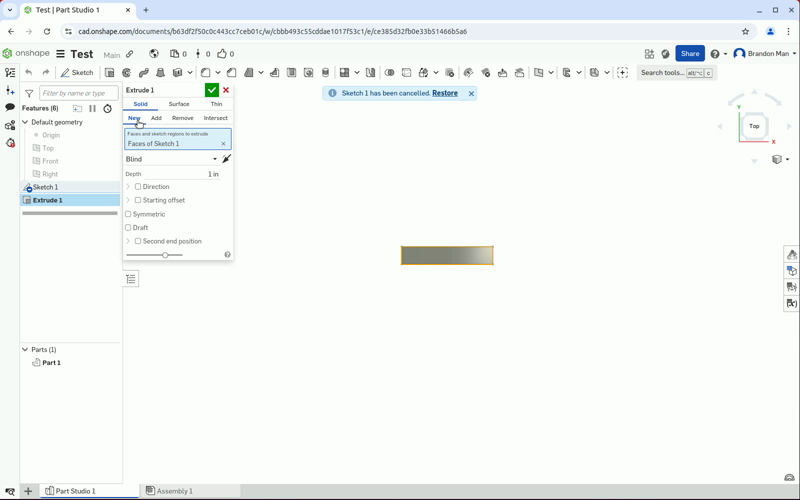
click(137, 120)
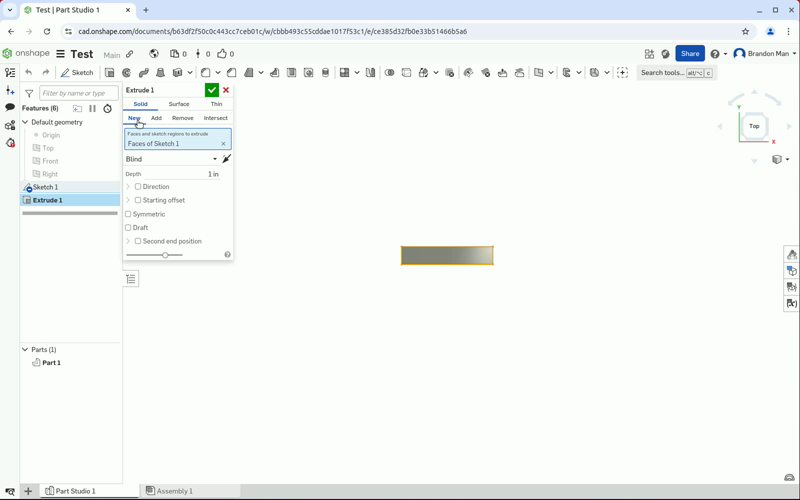
key(tab, 4)
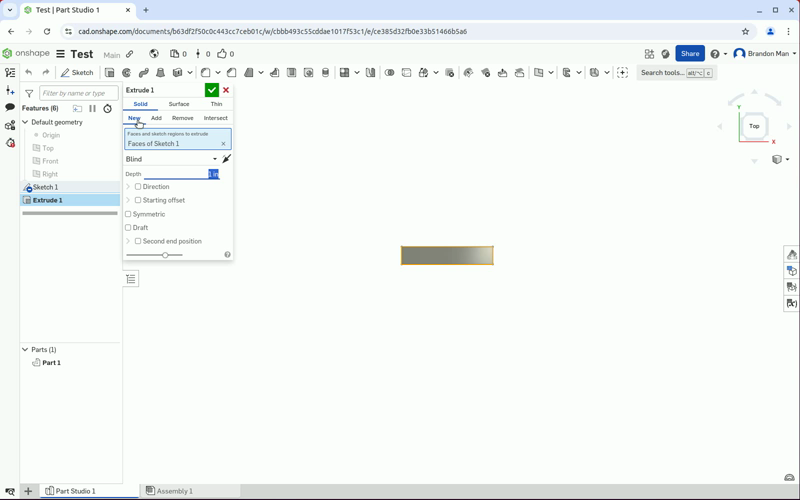
text(3.611)
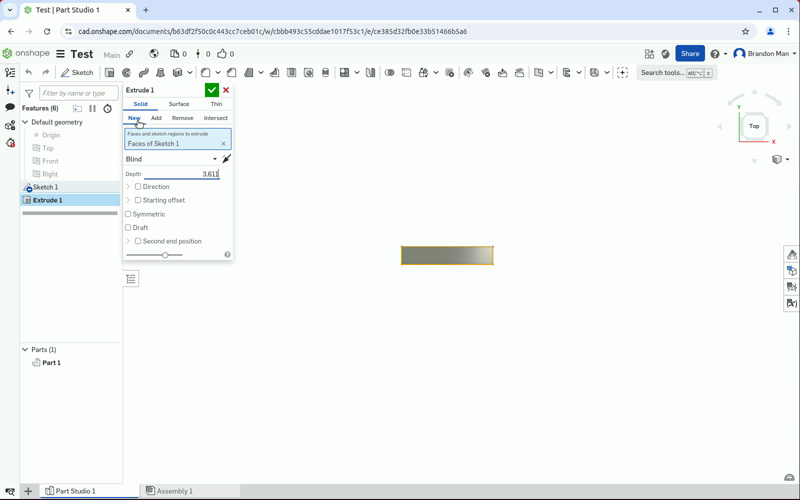
key(enter)
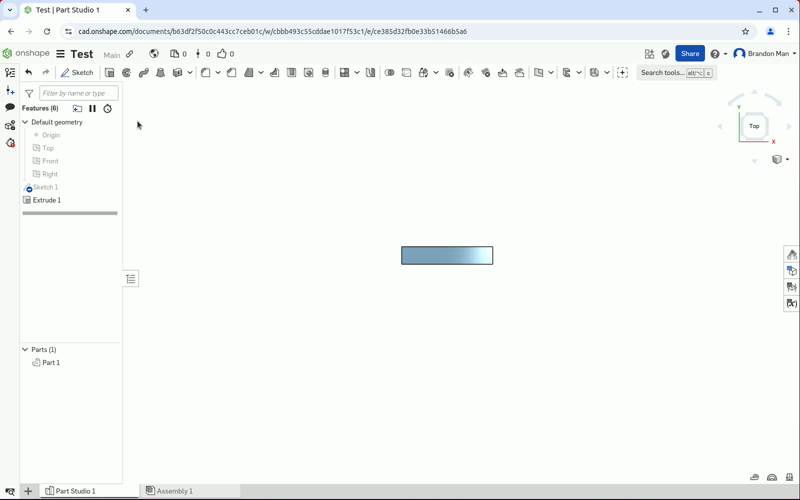
key(shift+h)
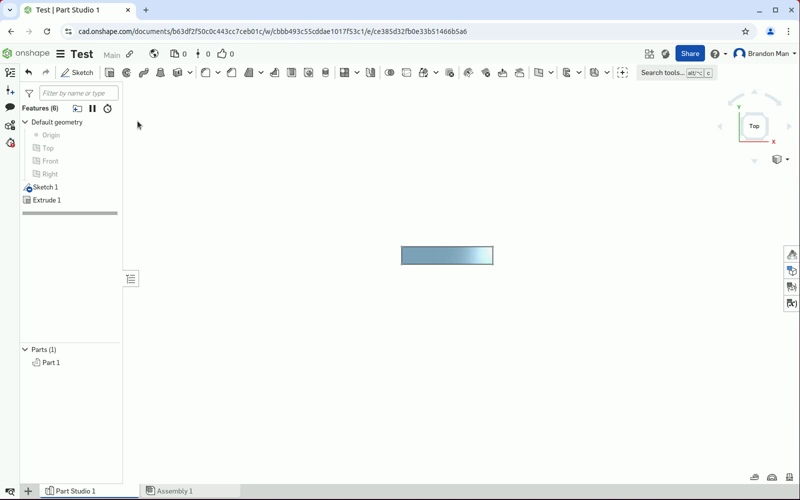
key(shift+h)
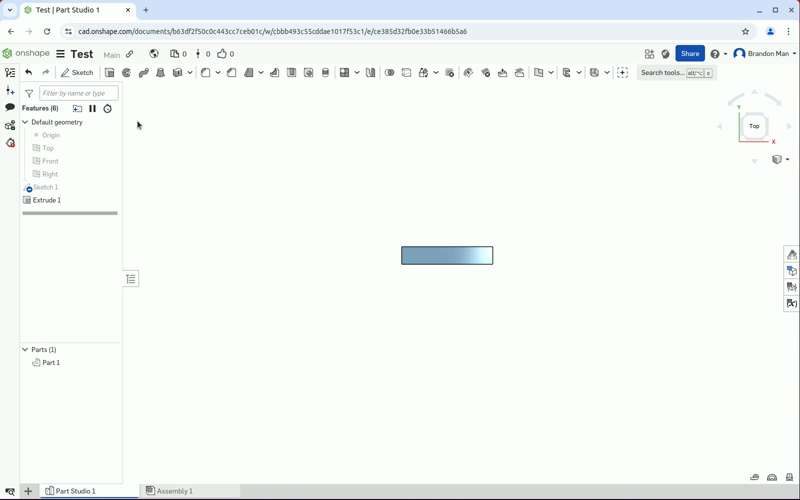
mouse_move(73, 189)
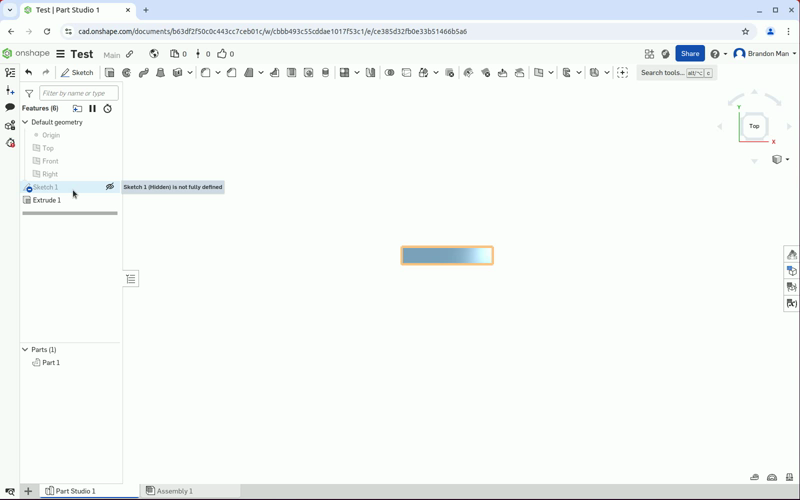
click(73, 189)
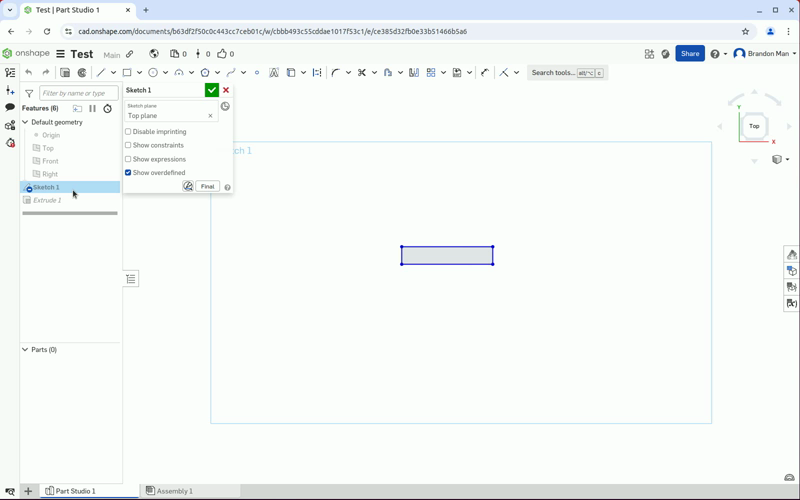
mouse_move(229, 92)
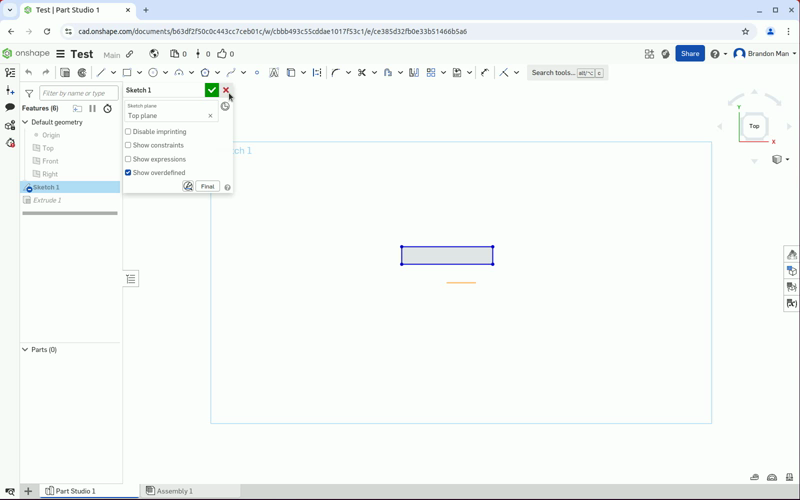
click(229, 92)
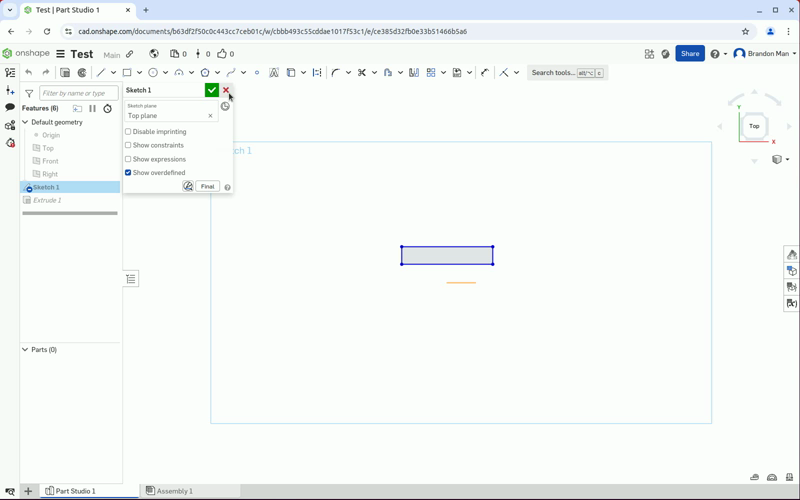
key(shift+s)
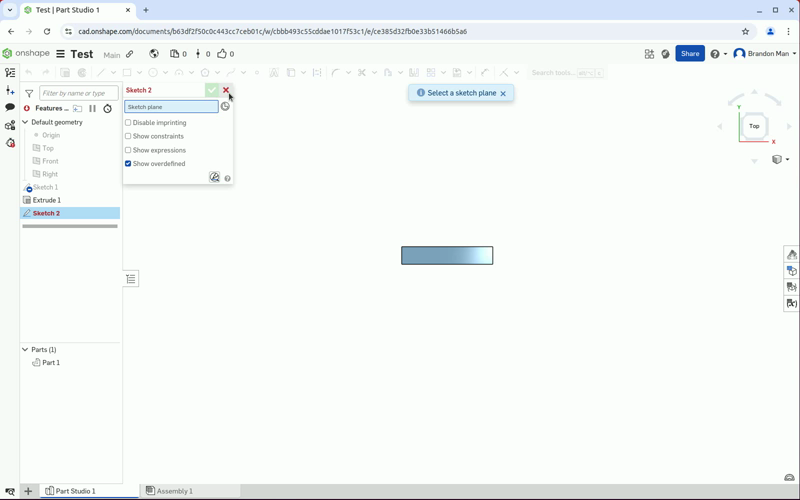
mouse_move(73, 150)
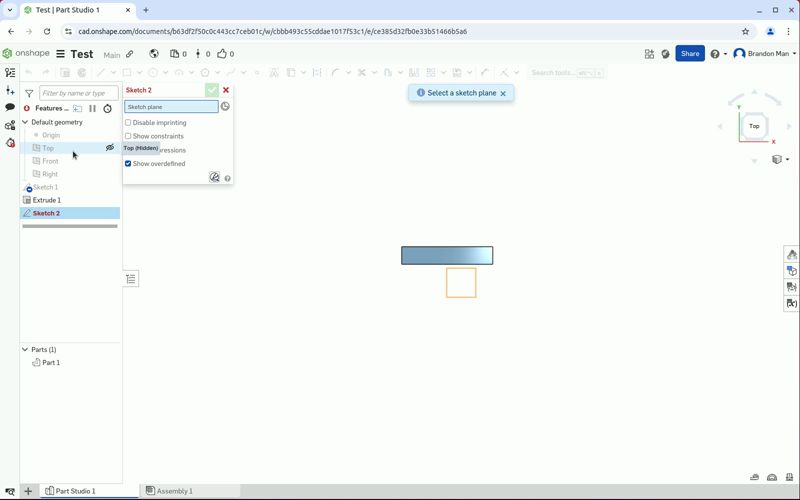
click(73, 150)
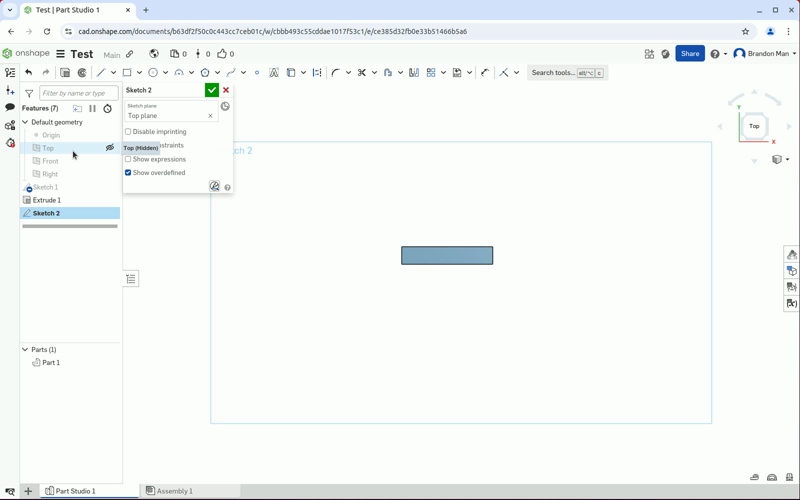
mouse_move(73, 352)
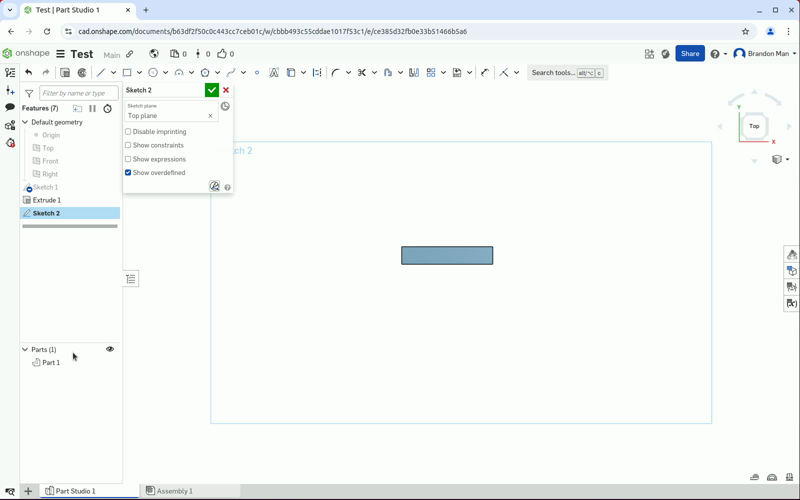
key(y)
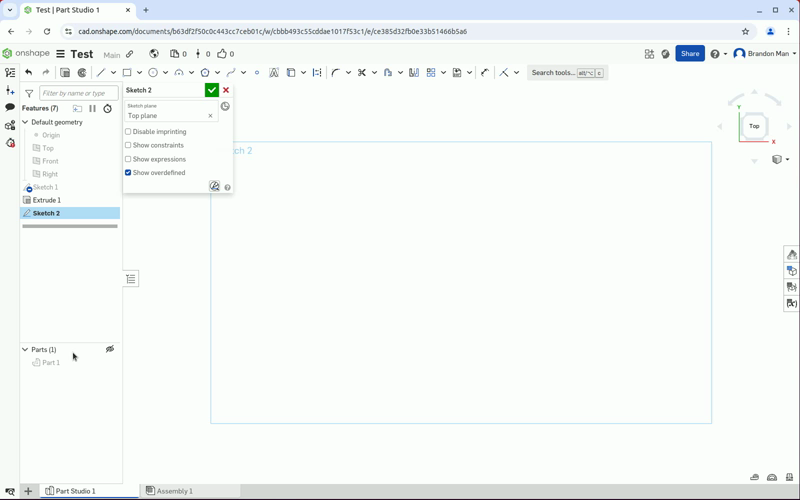
key(l)
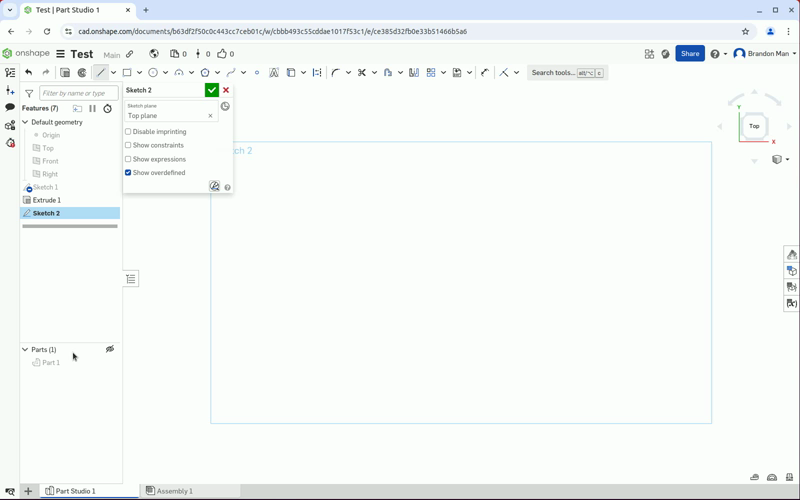
key_down(shift)
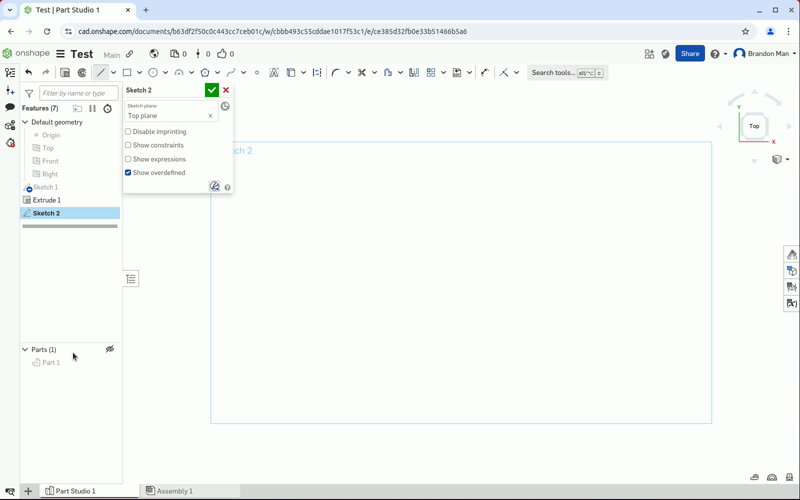
mouse_move(401, 320)
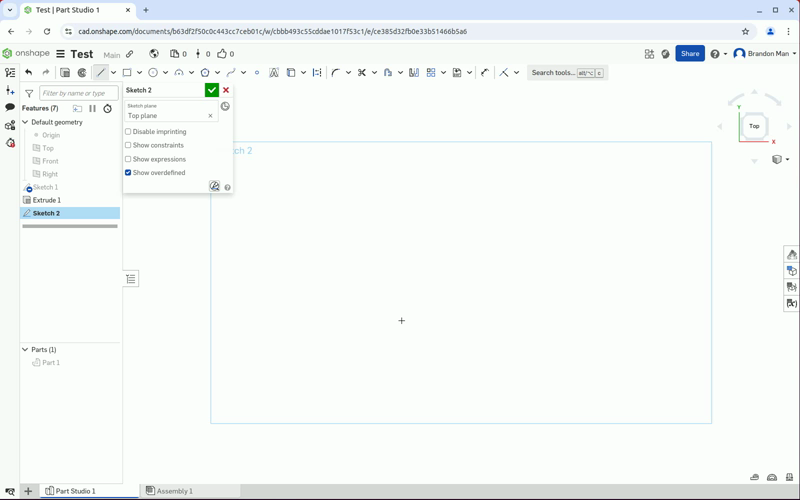
click(401, 320)
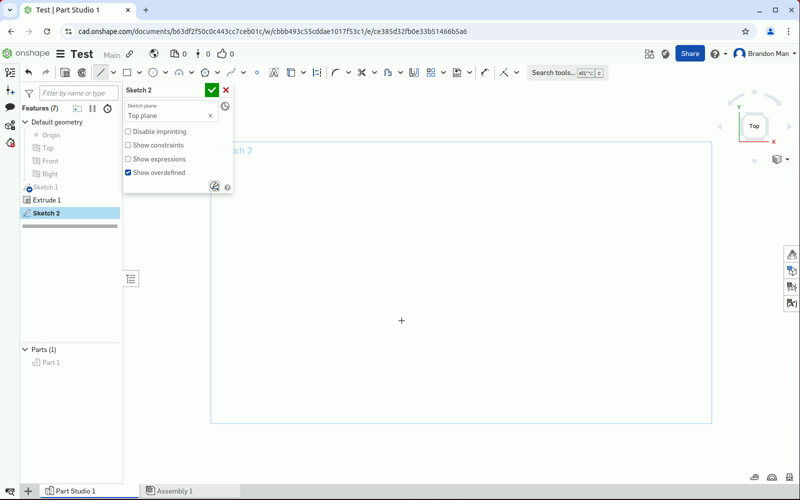
key_up(shift)
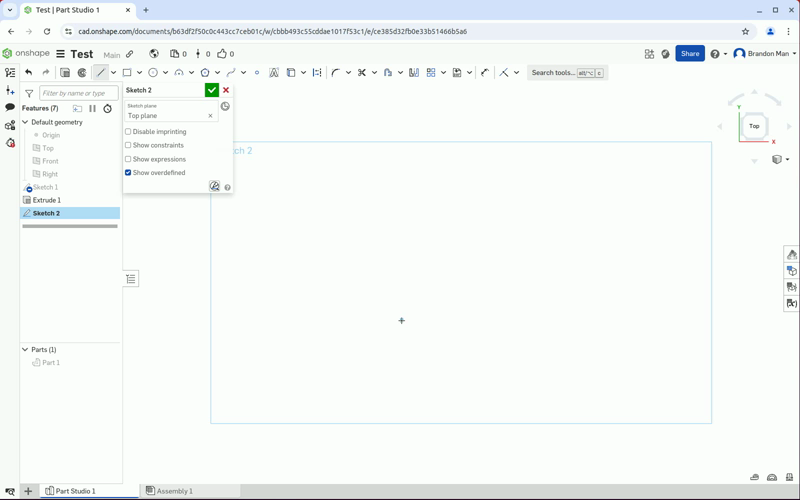
key_down(shift)
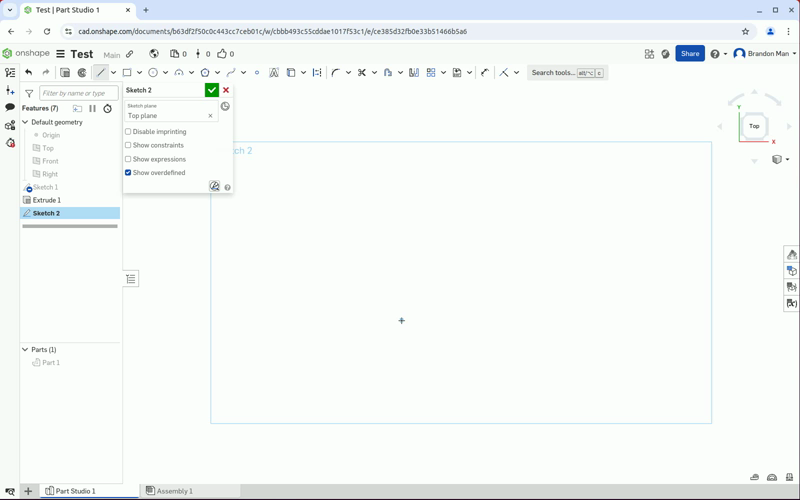
mouse_move(492, 320)
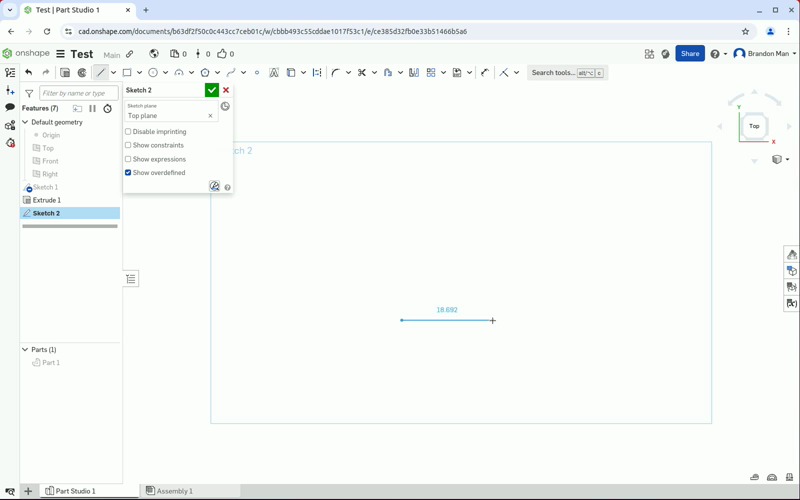
click(492, 320)
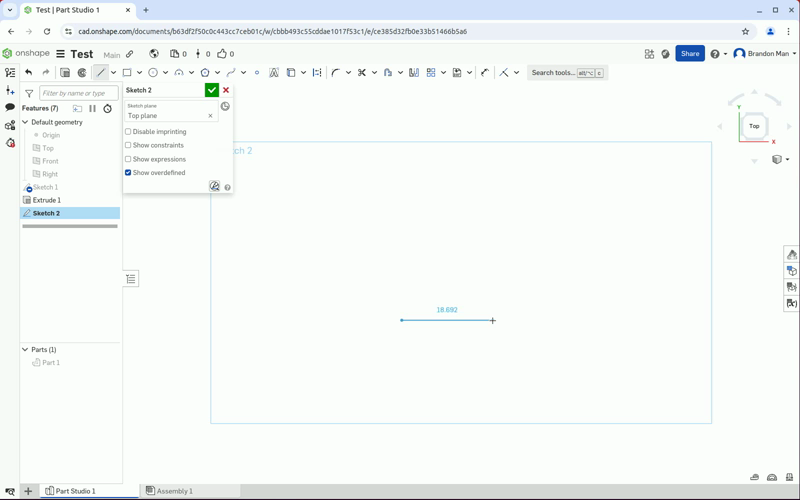
key_up(shift)
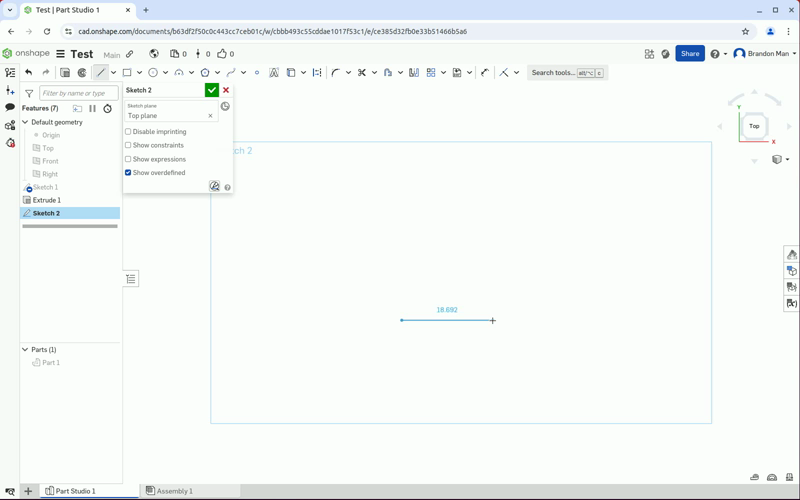
key_down(shift)
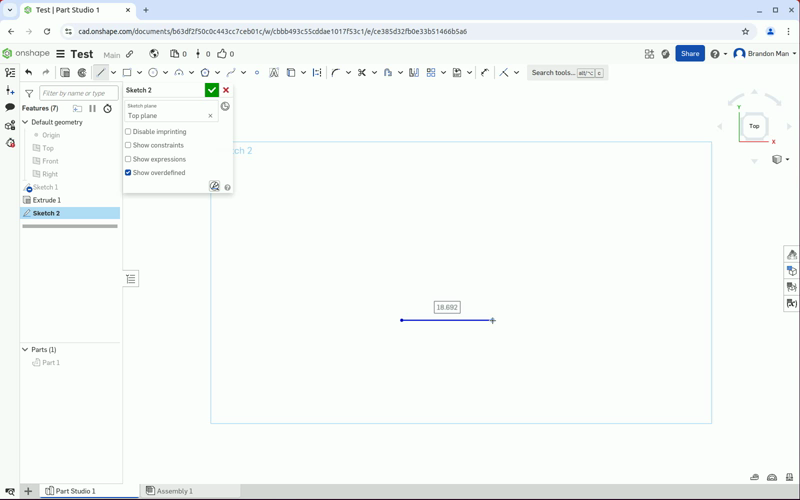
mouse_move(522, 320)
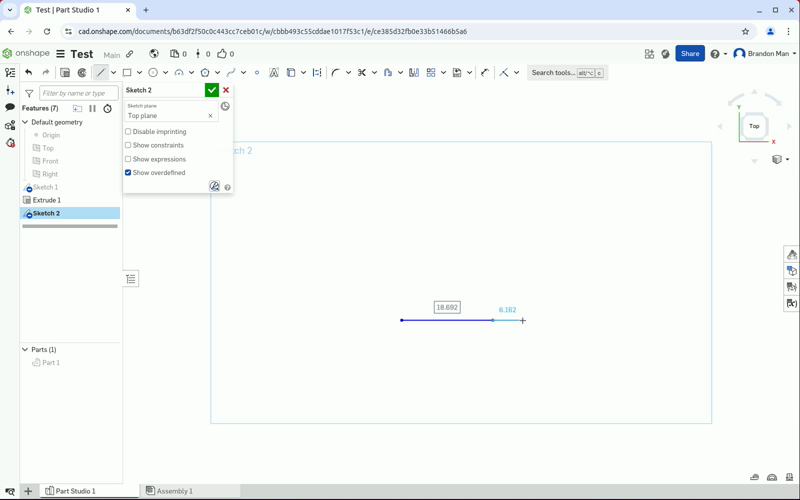
mouse_move(492, 264)
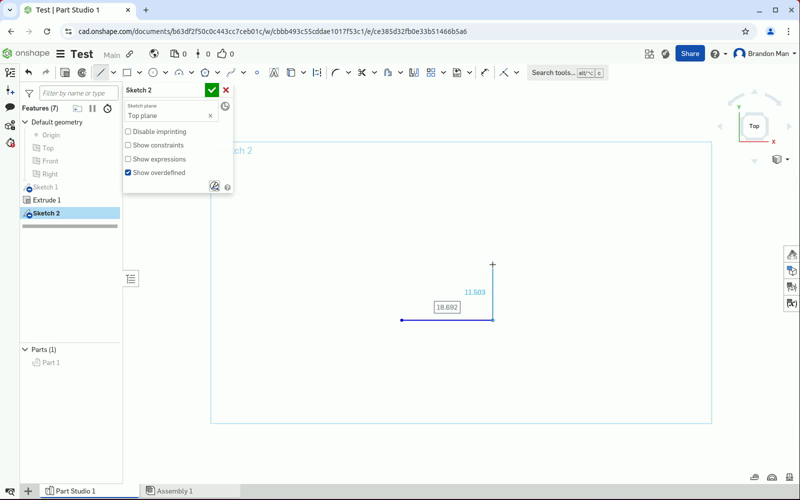
click(492, 264)
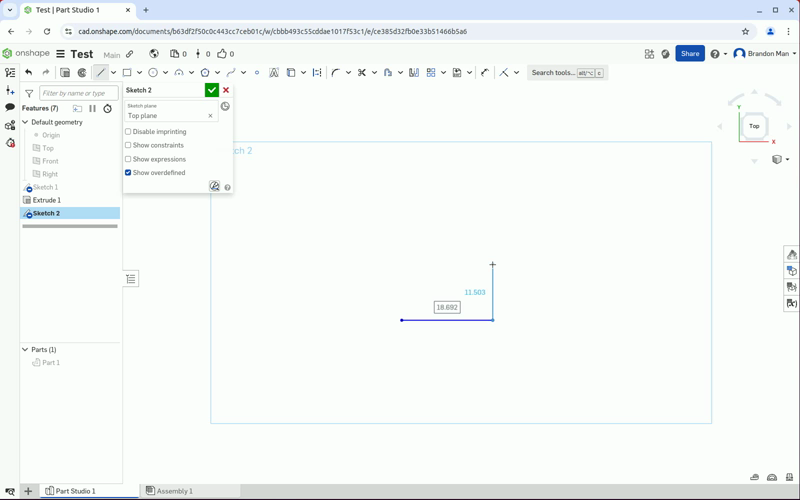
key_up(shift)
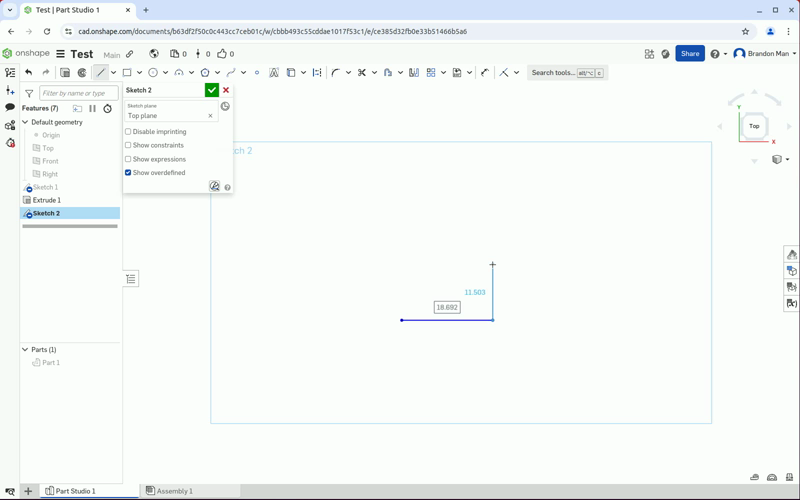
key_down(shift)
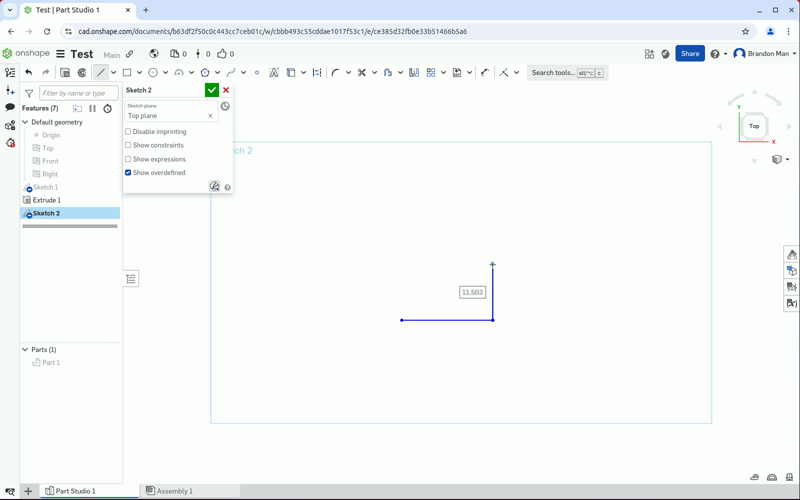
mouse_move(401, 264)
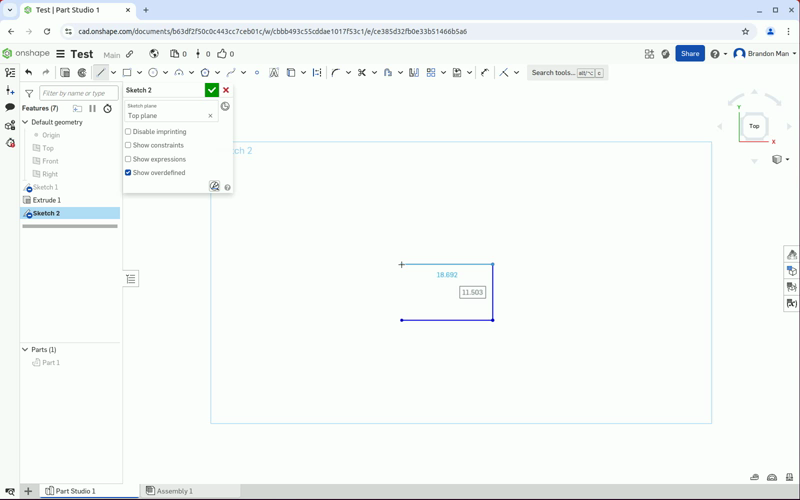
click(401, 264)
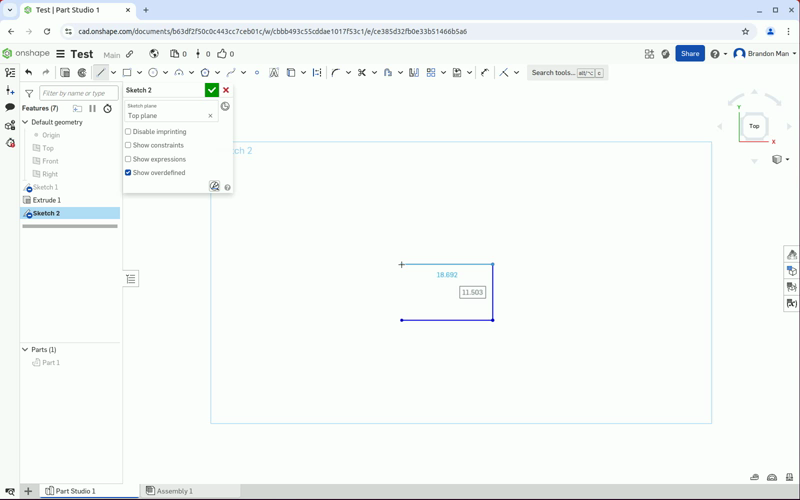
key_up(shift)
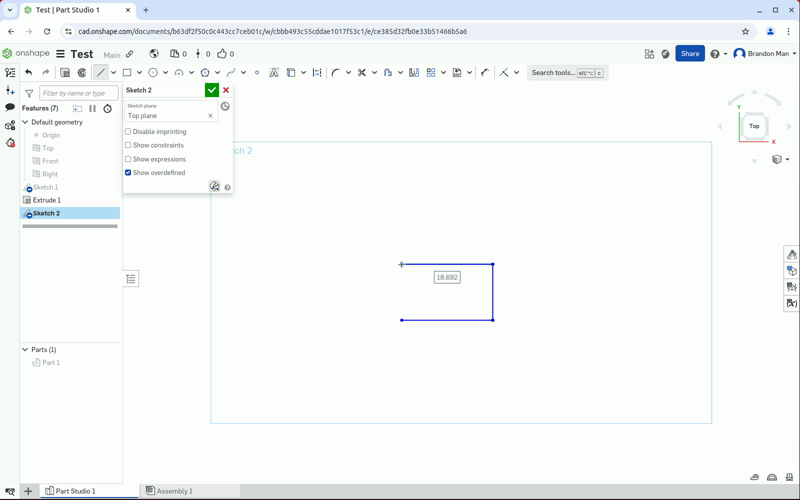
mouse_move(431, 264)
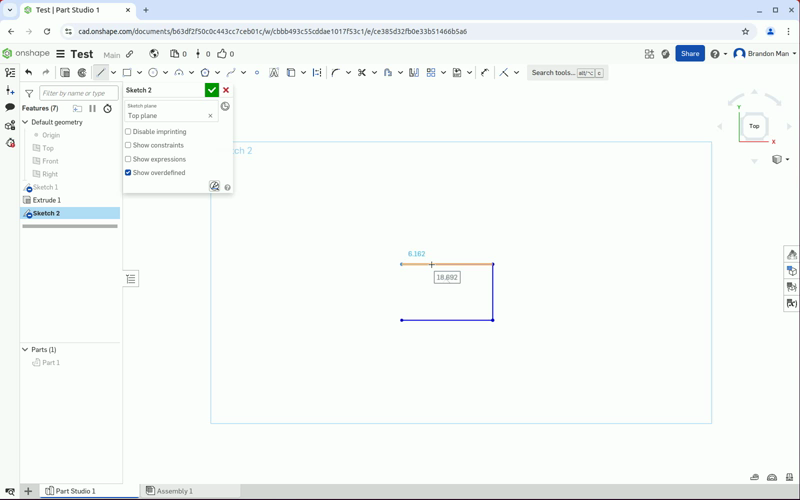
key_down(shift)
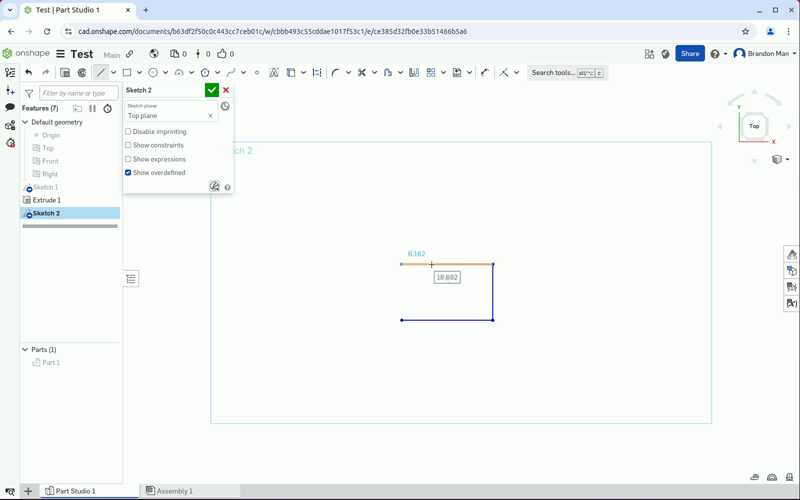
mouse_move(401, 320)
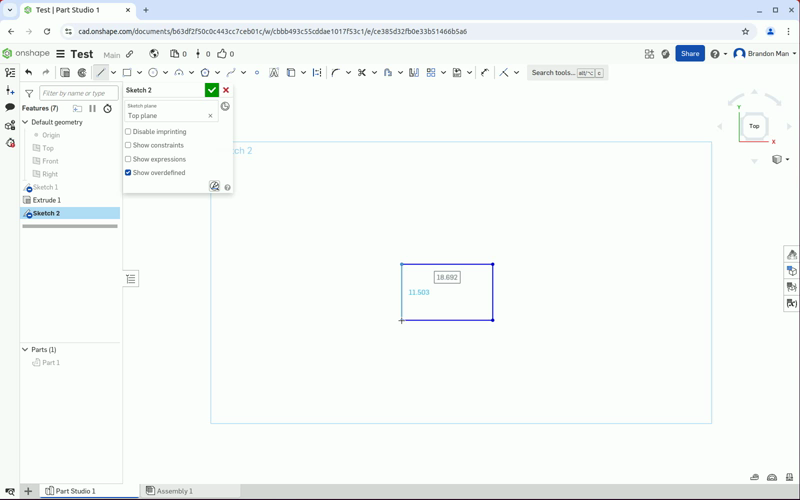
key_up(shift)
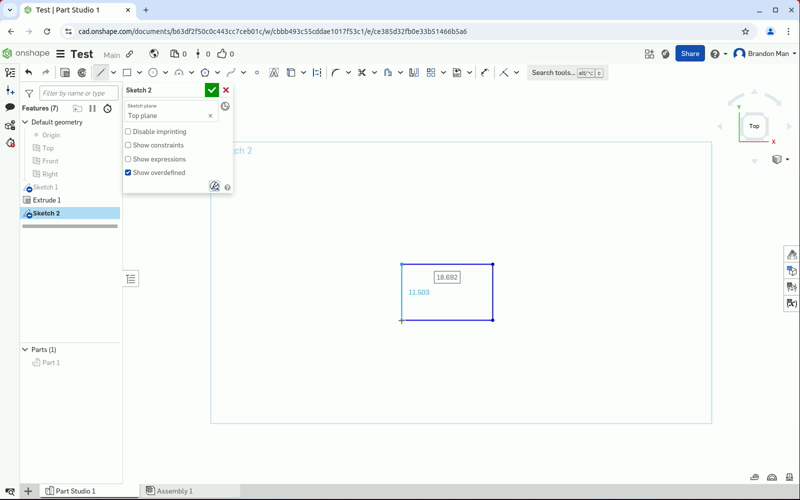
click(401, 320)
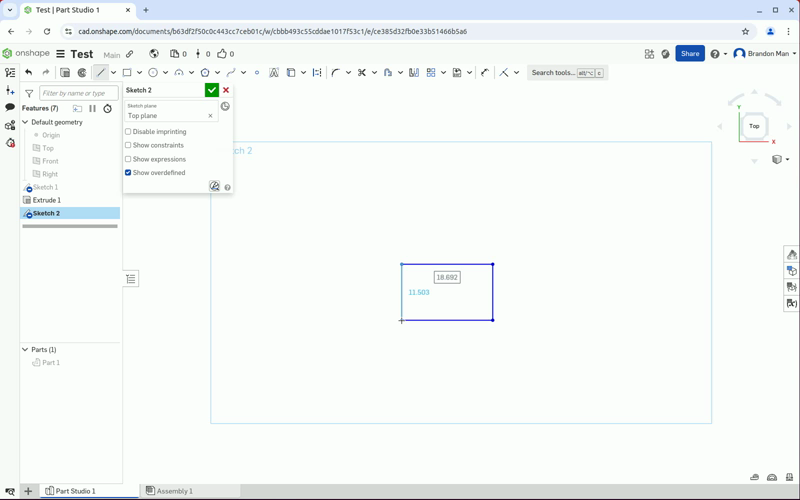
key(esc)
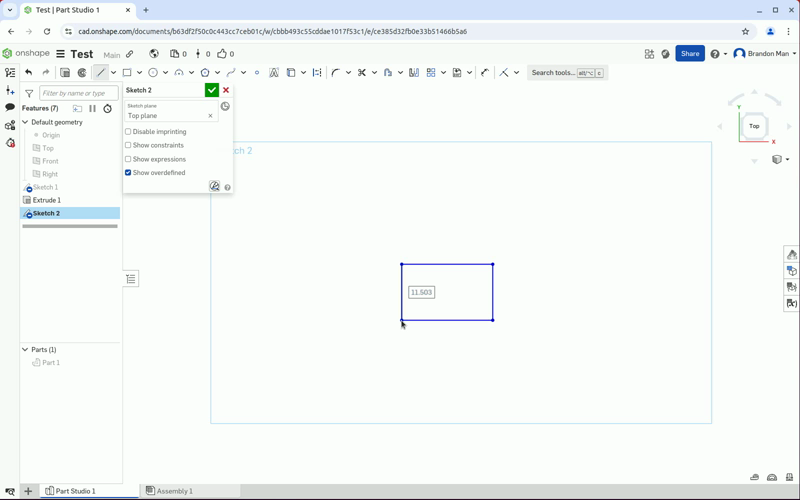
mouse_move(483, 290)
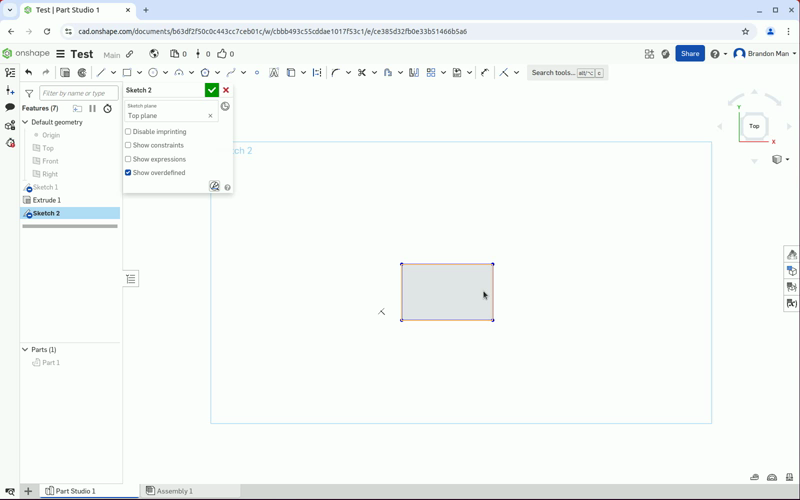
click(483, 290)
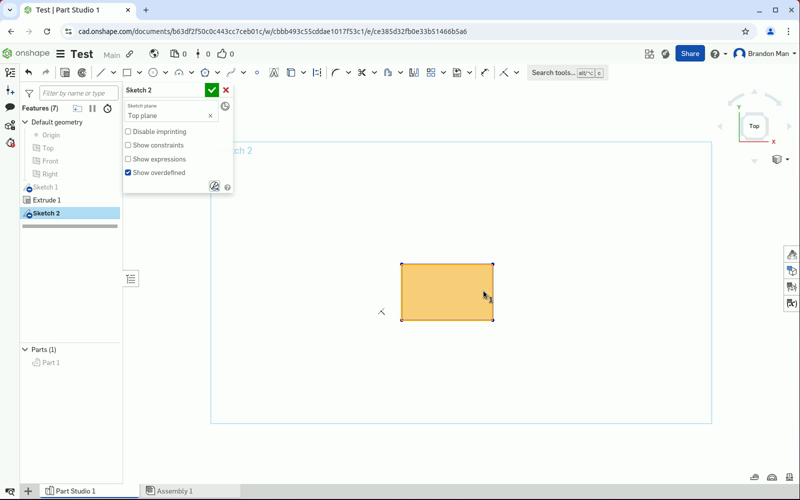
mouse_move(73, 352)
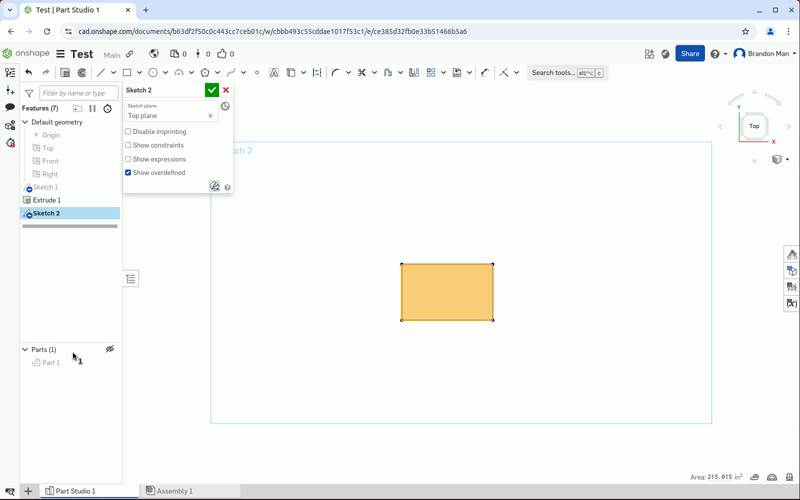
key(shift+y)
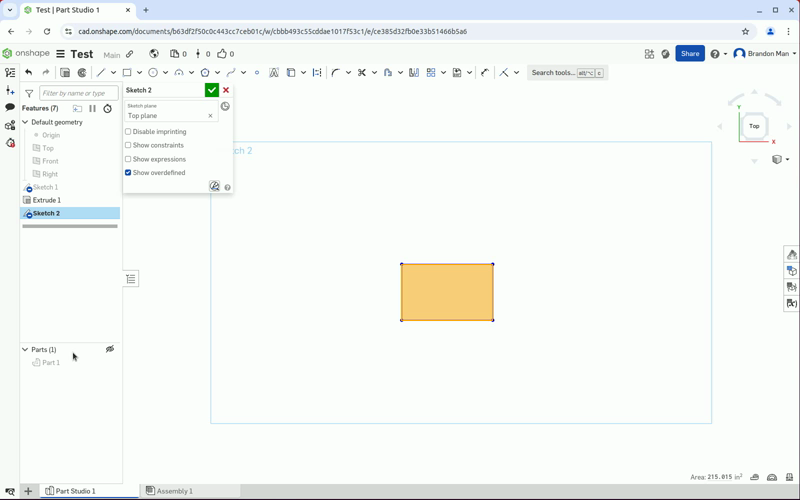
key(shift+e)
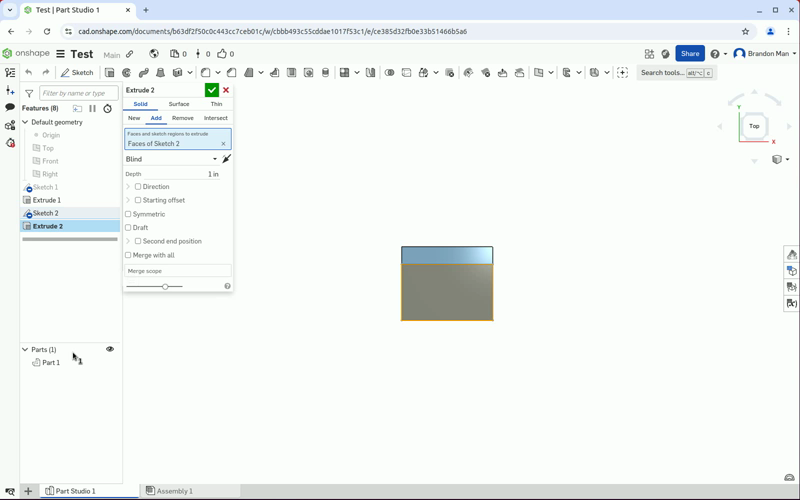
mouse_move(143, 106)
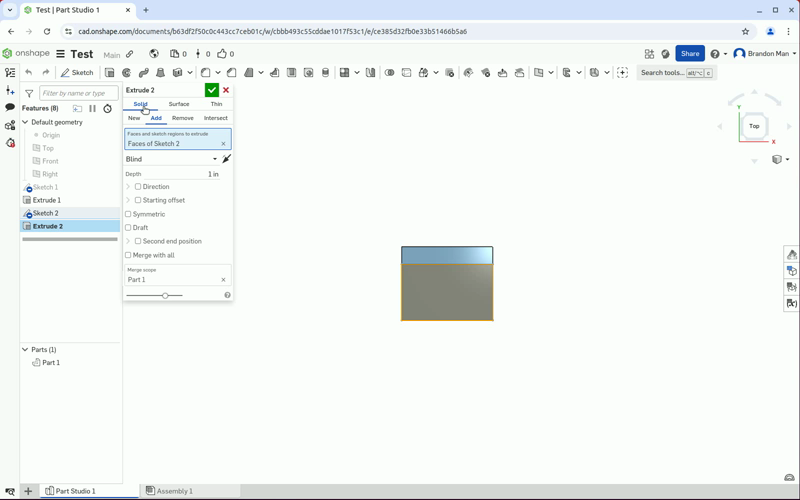
click(143, 106)
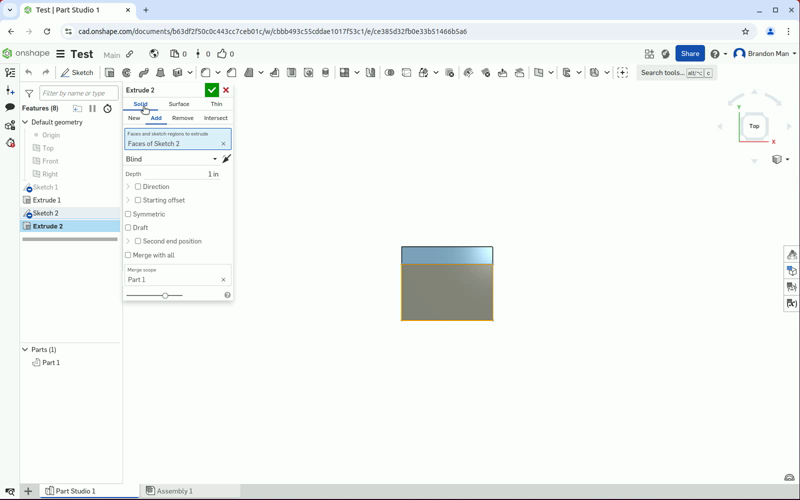
mouse_move(137, 120)
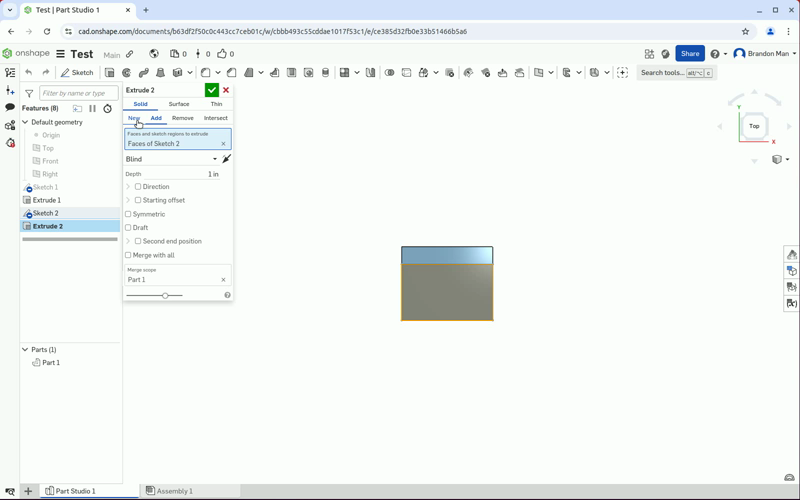
click(137, 120)
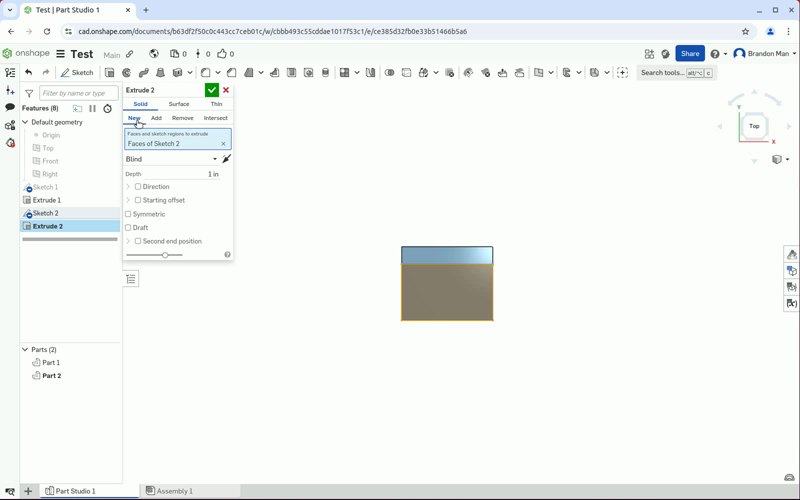
key(tab, 4)
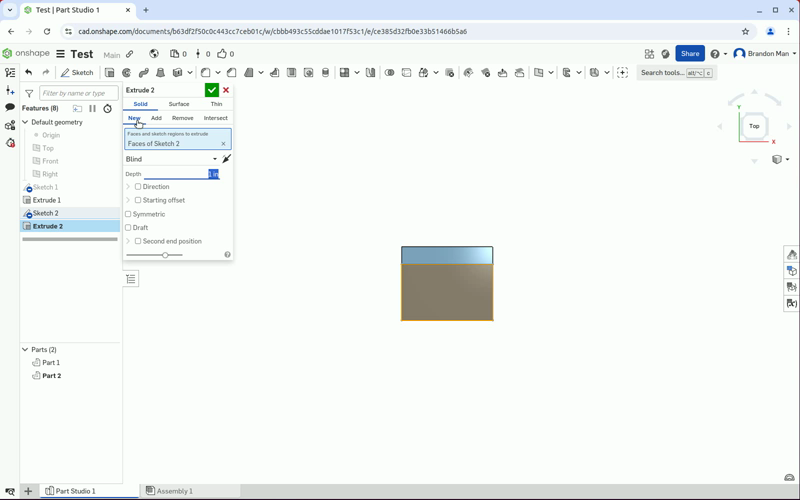
text(3.611)
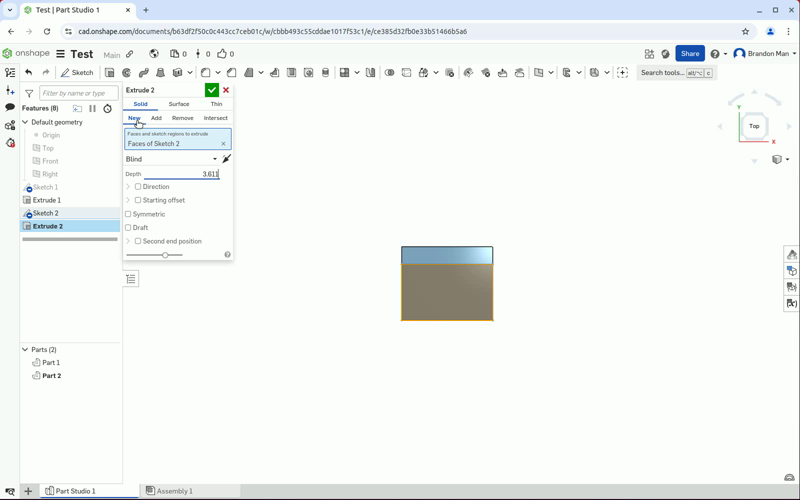
key(enter)
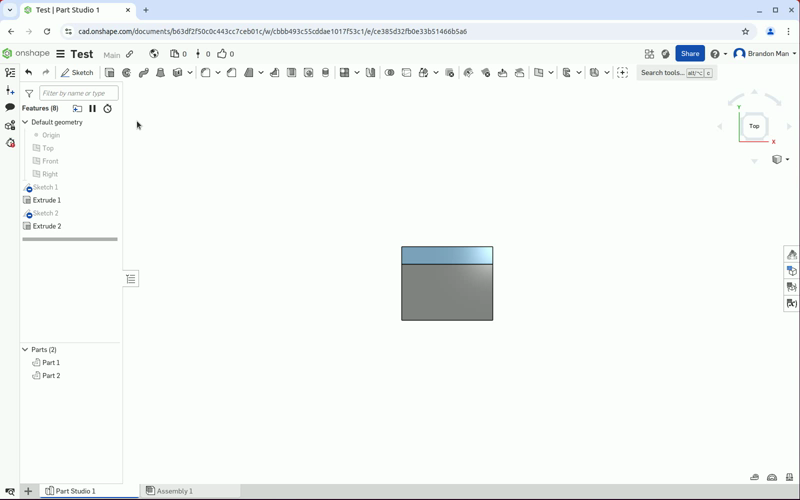
key(shift+h)
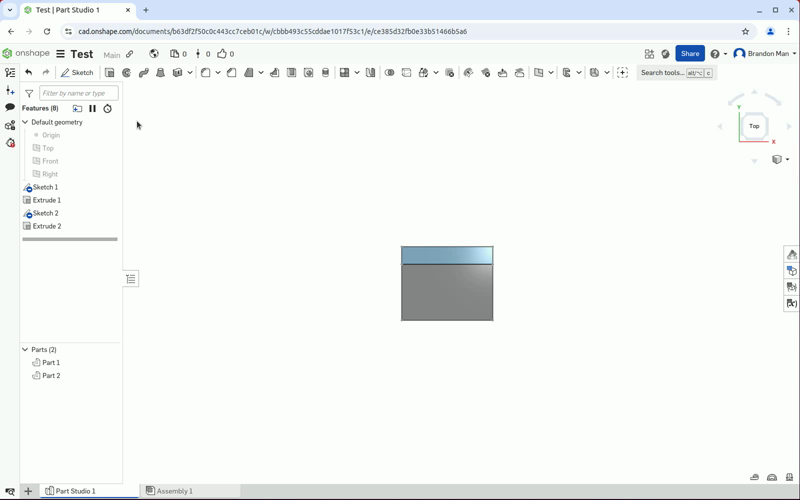
key(shift+h)
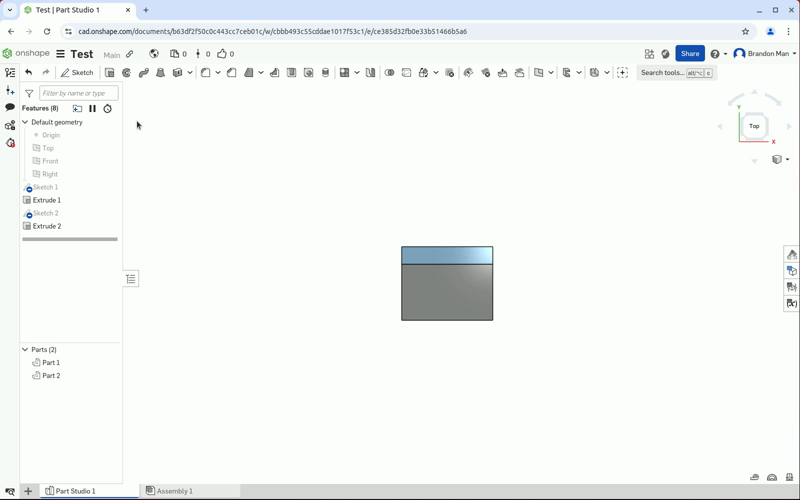
mouse_move(73, 189)
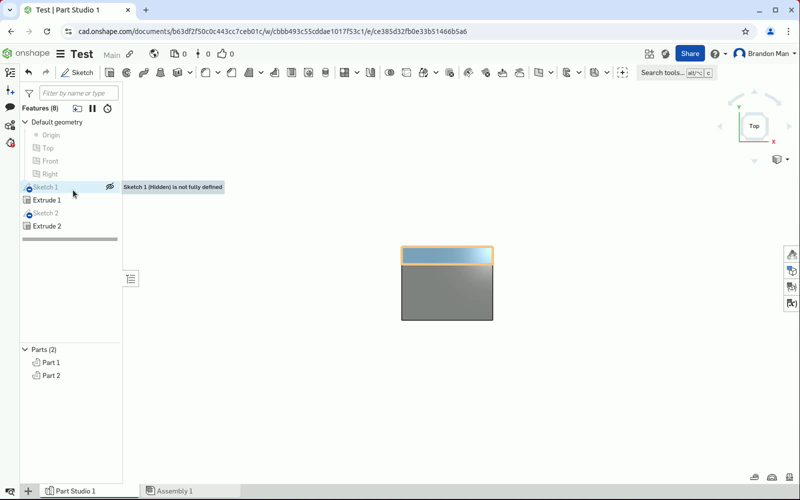
click(73, 189)
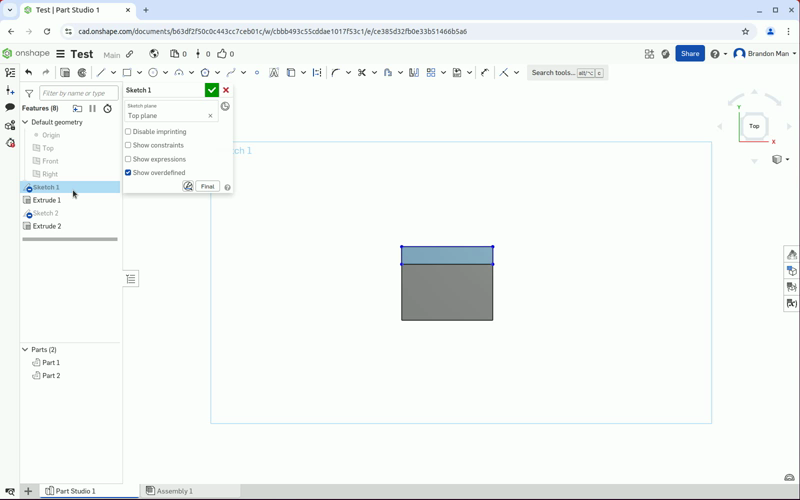
mouse_move(229, 92)
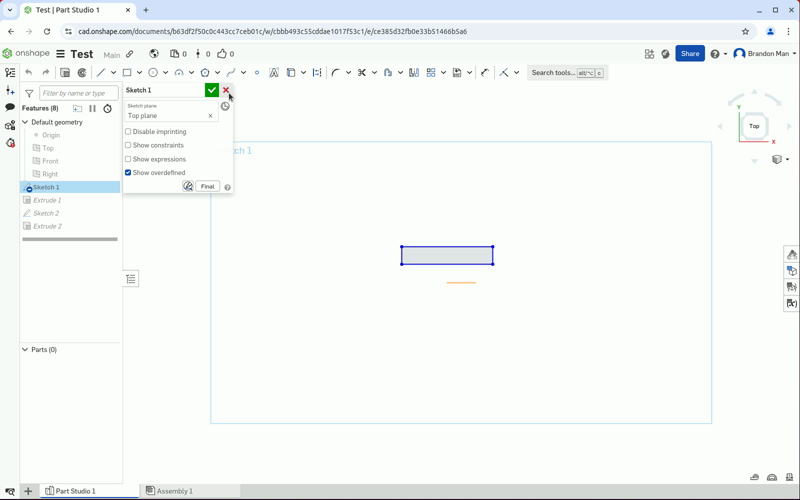
click(229, 92)
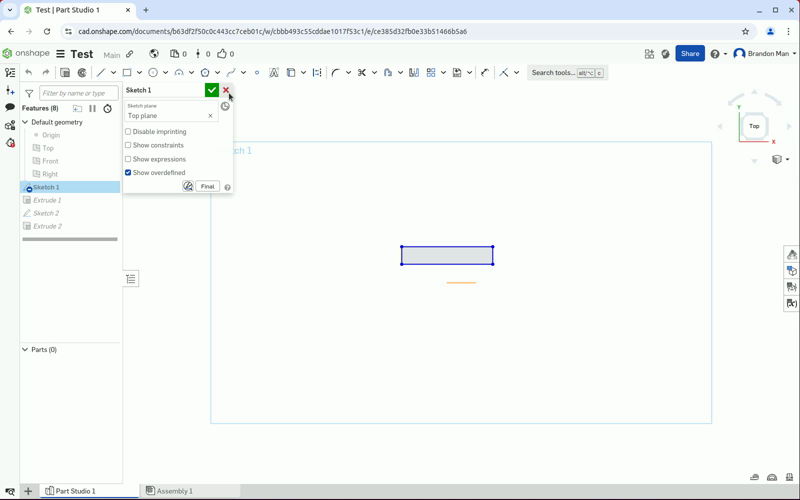
key(shift+s)
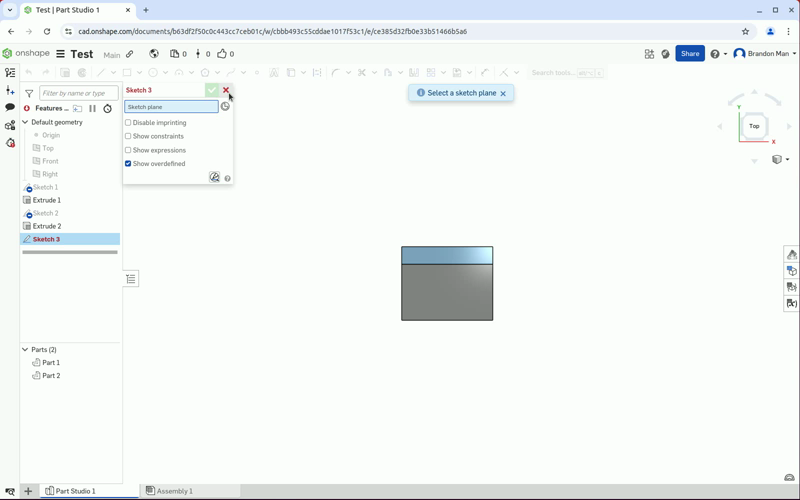
mouse_move(73, 150)
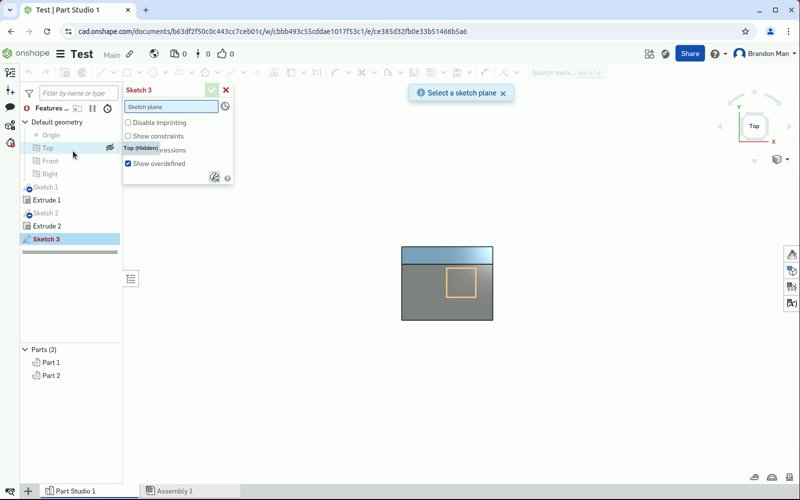
click(73, 150)
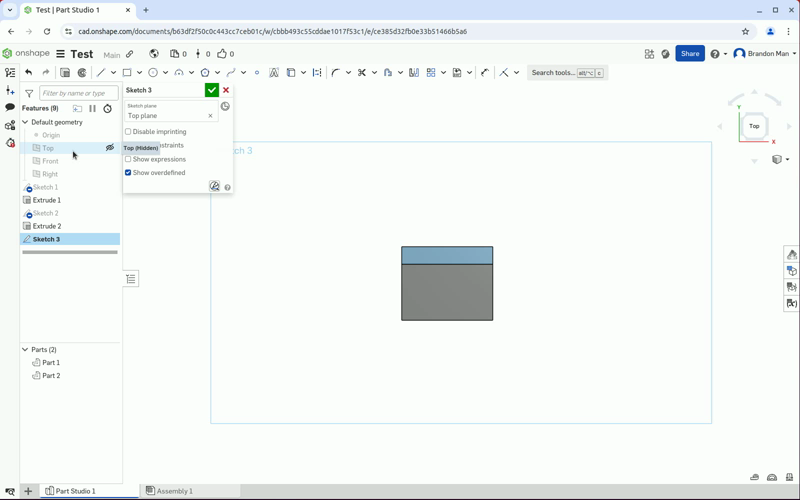
mouse_move(73, 352)
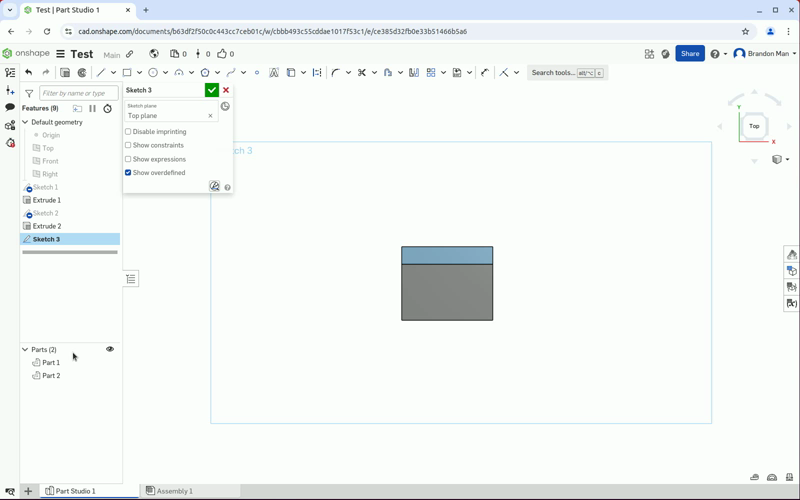
key(y)
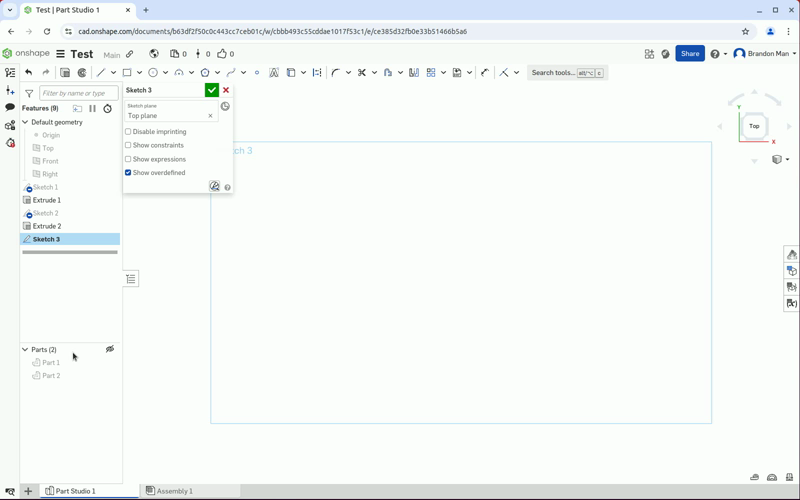
key(l)
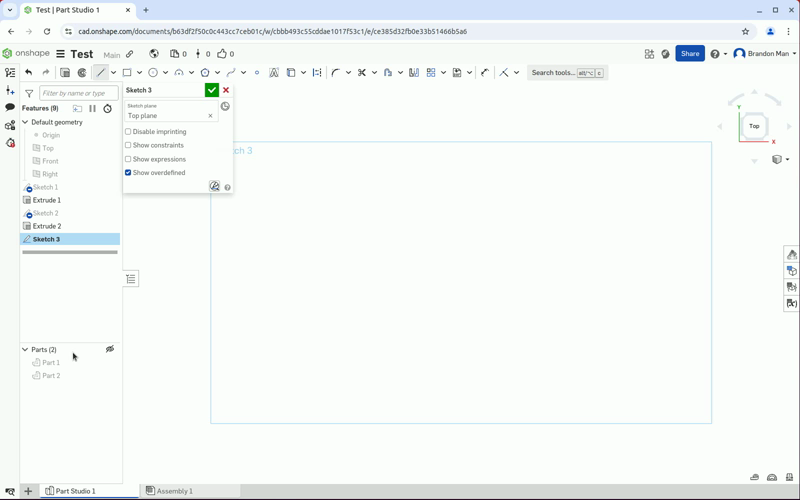
key_down(shift)
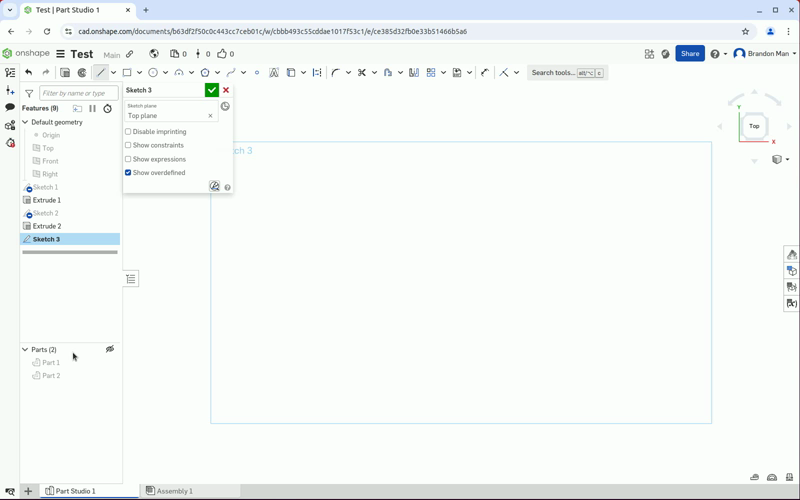
mouse_move(348, 320)
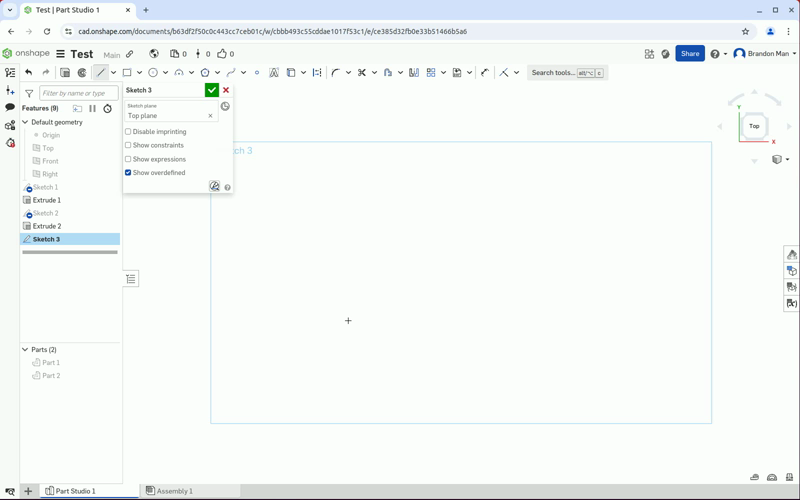
click(348, 320)
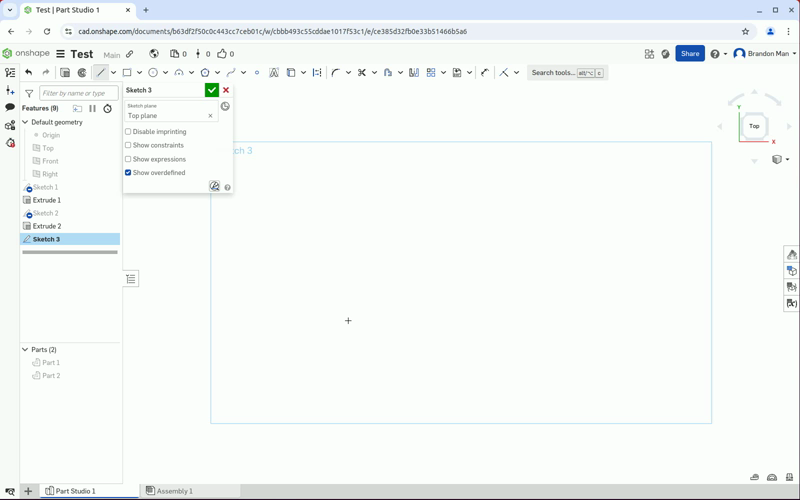
key_up(shift)
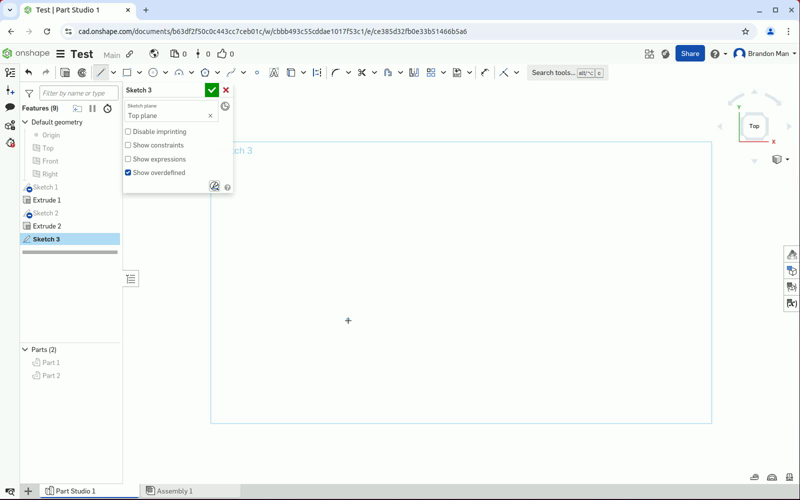
key_down(shift)
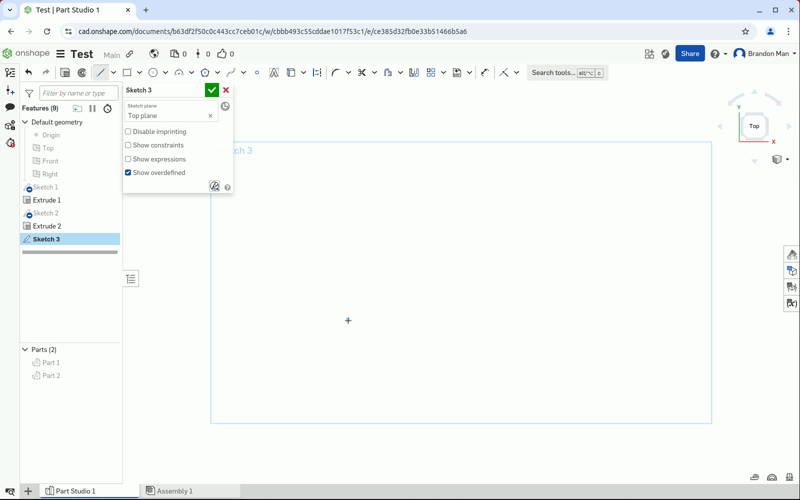
mouse_move(378, 320)
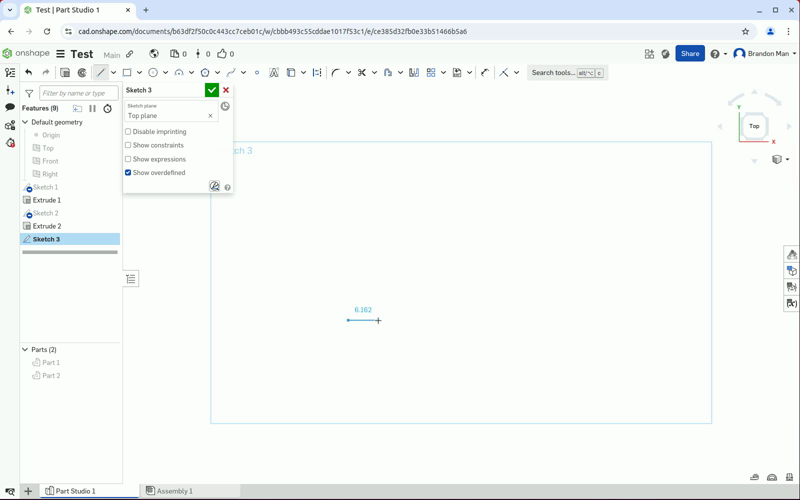
mouse_move(401, 320)
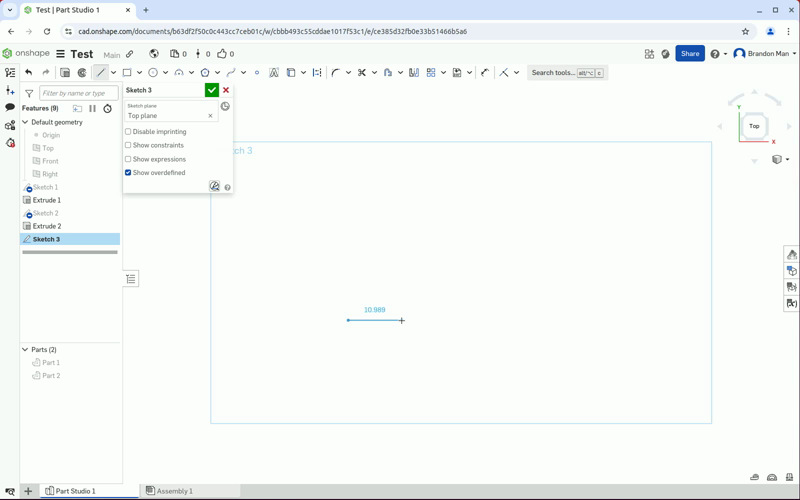
click(401, 320)
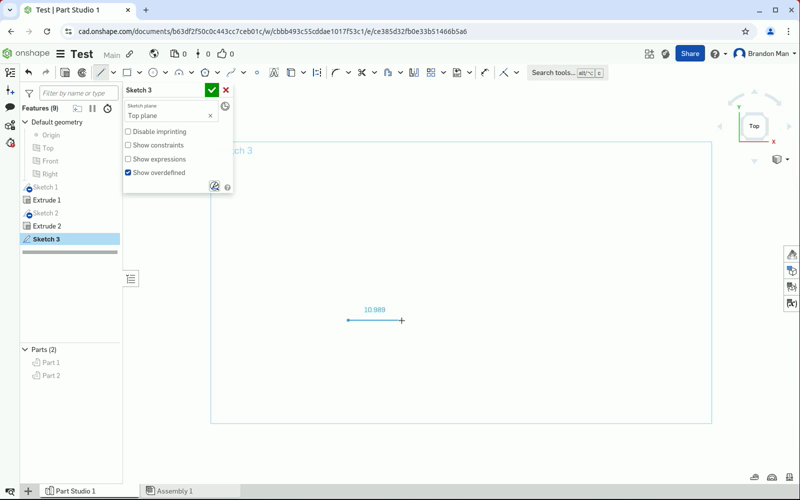
key_up(shift)
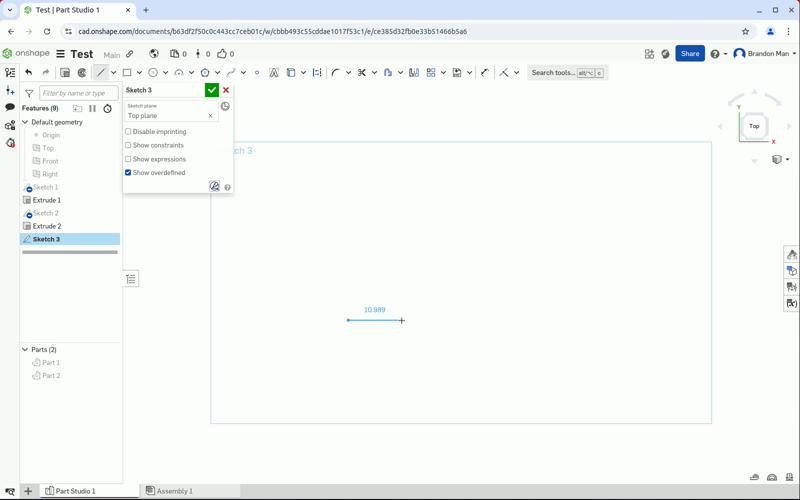
key_down(shift)
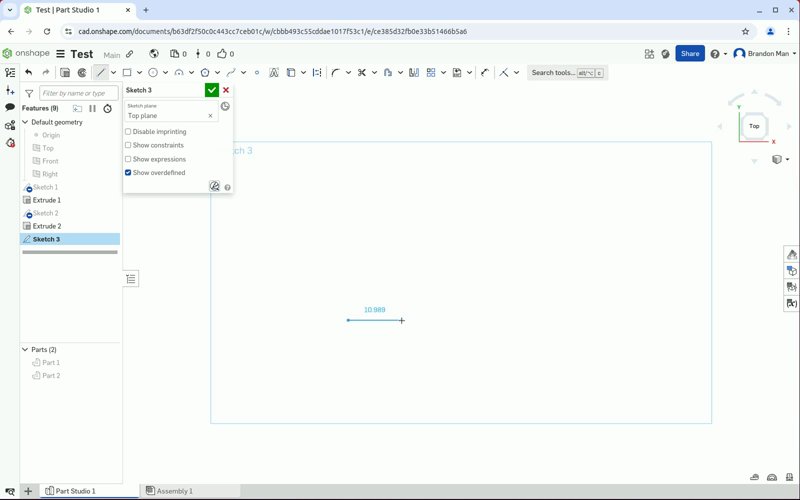
mouse_move(431, 320)
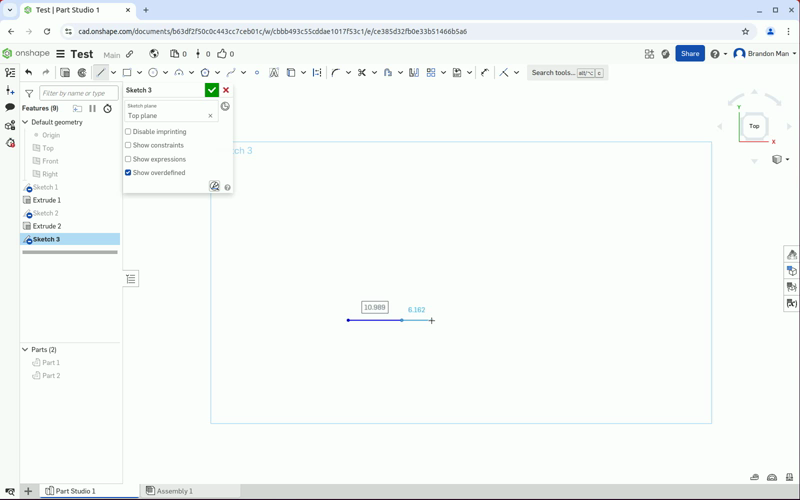
mouse_move(401, 263)
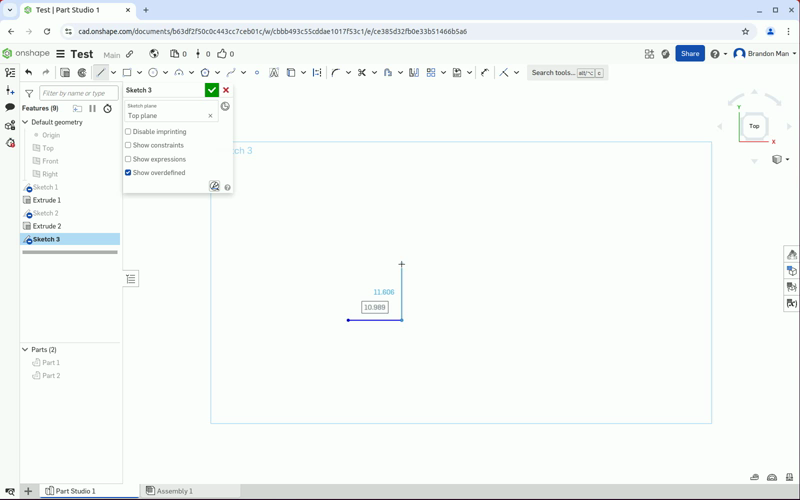
click(401, 263)
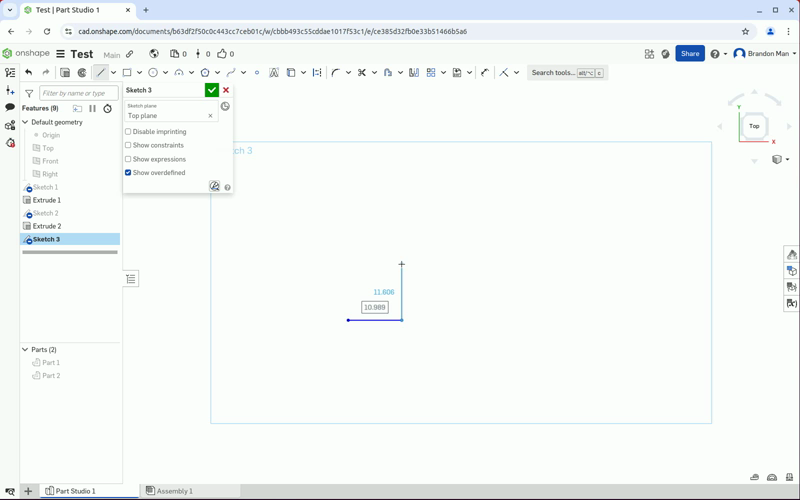
key_up(shift)
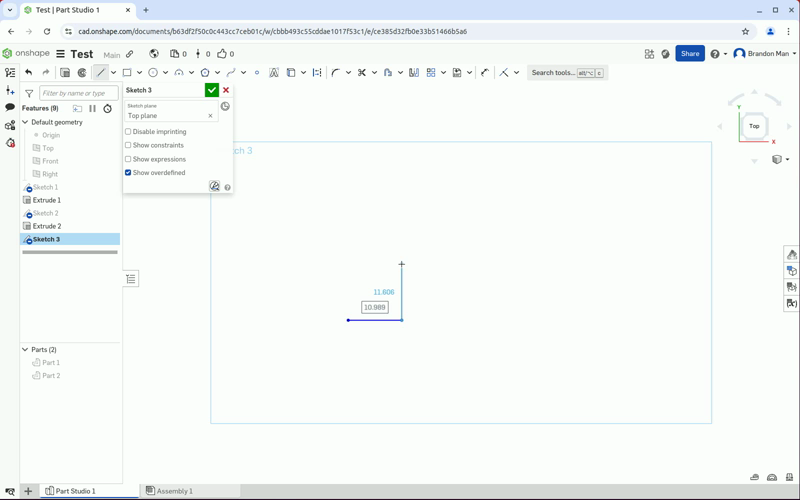
key_down(shift)
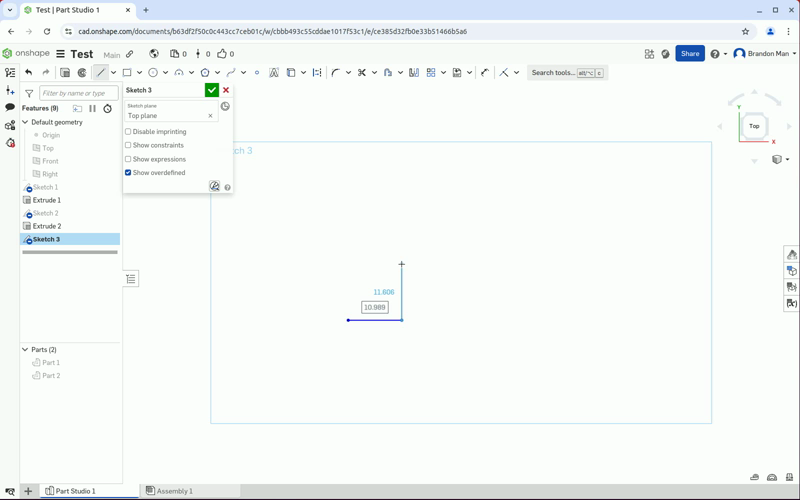
mouse_move(431, 263)
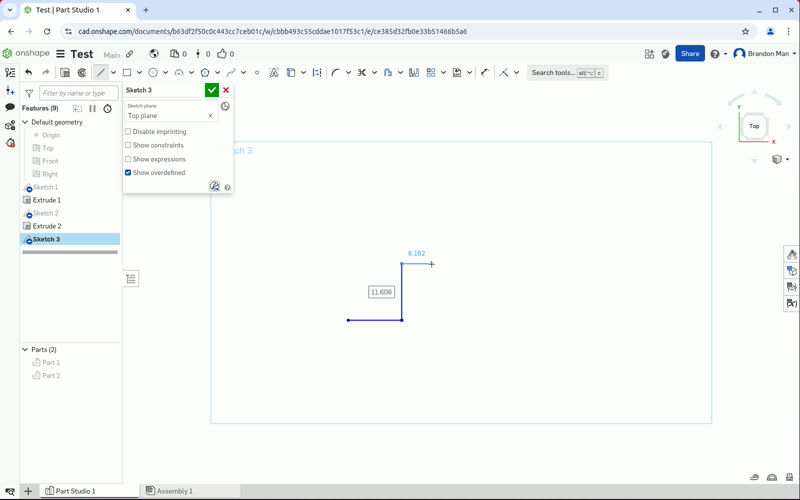
mouse_move(348, 263)
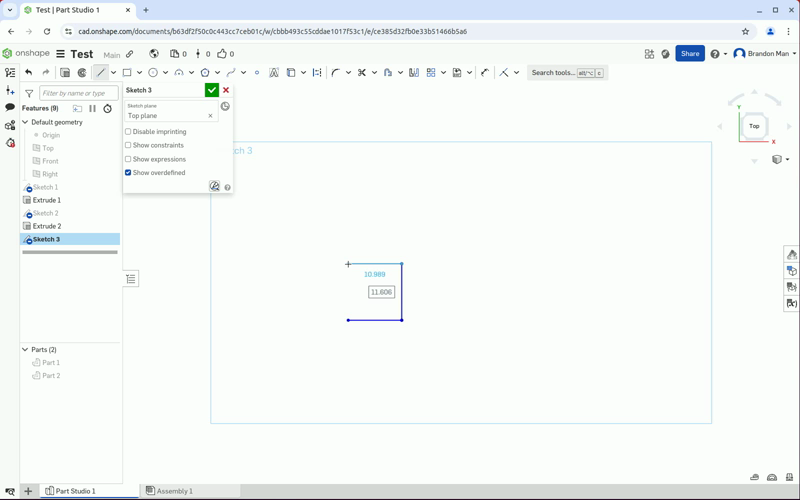
click(348, 263)
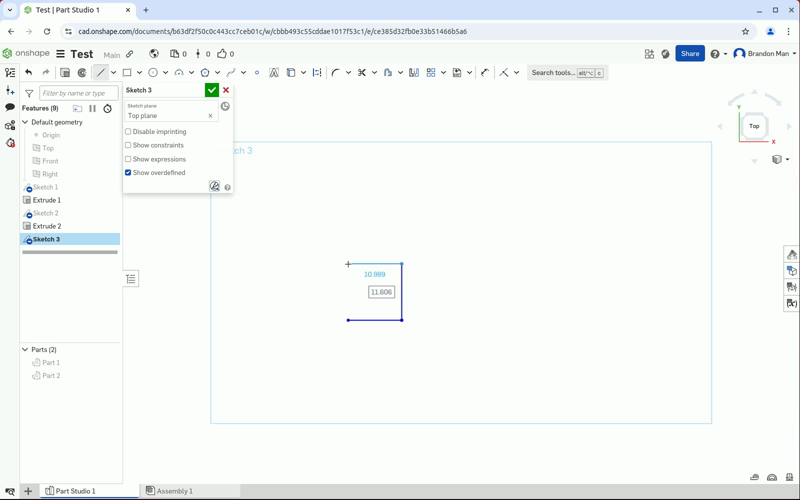
key_up(shift)
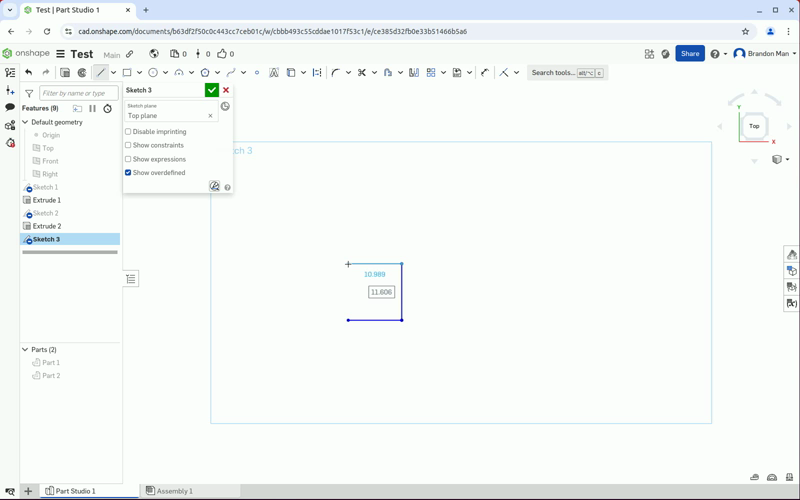
mouse_move(378, 263)
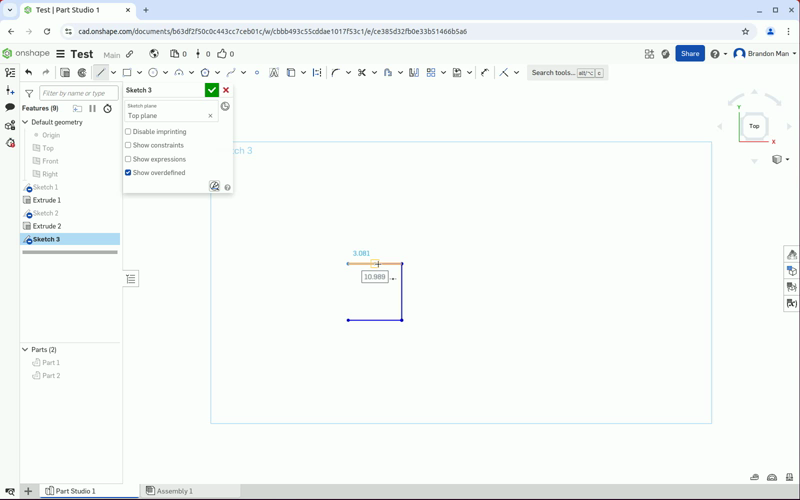
key_down(shift)
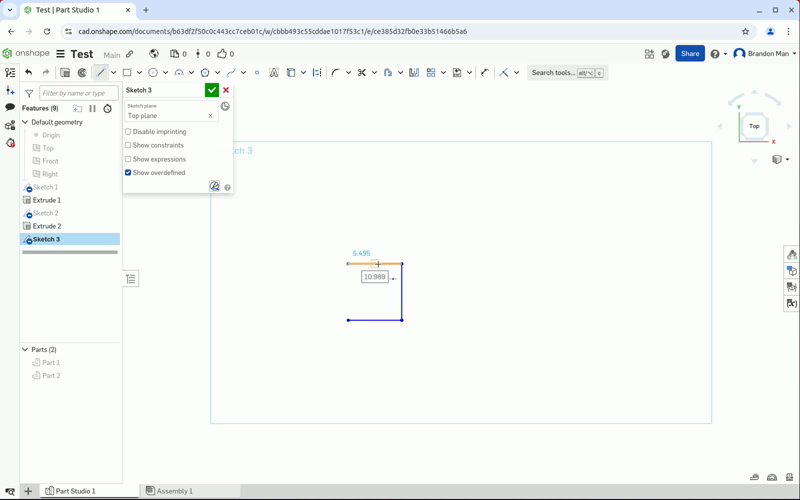
mouse_move(348, 320)
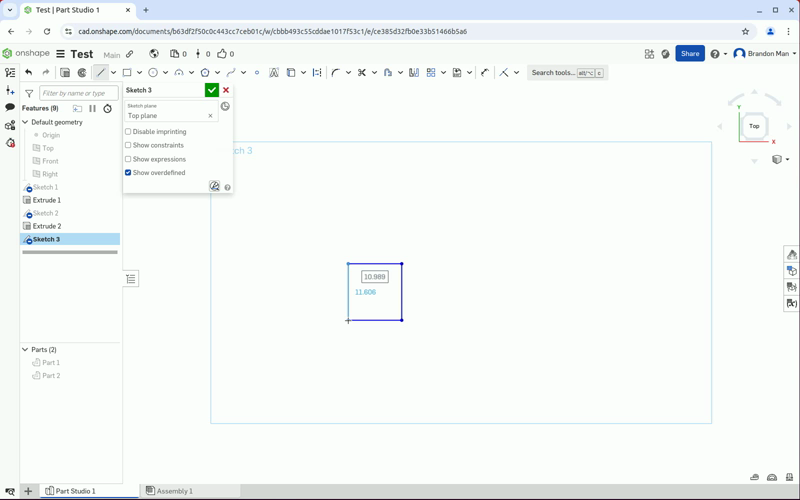
key_up(shift)
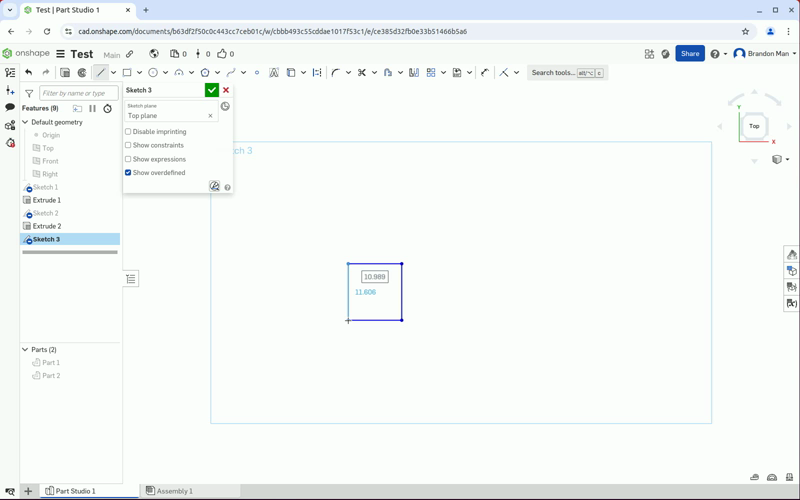
click(348, 320)
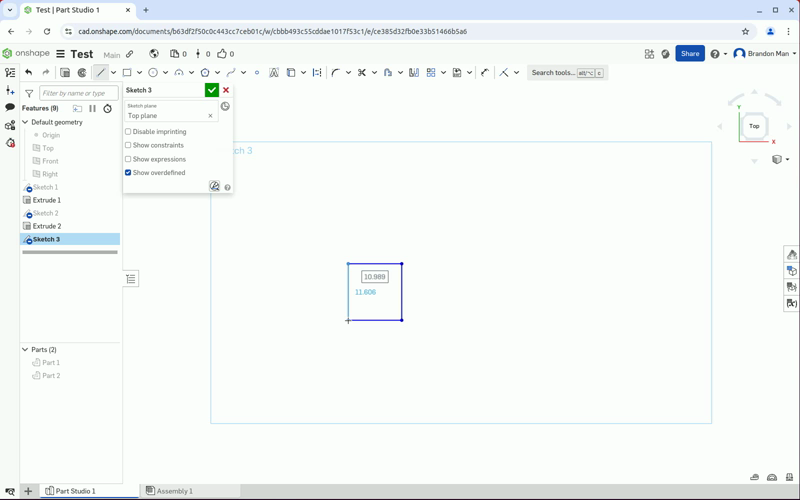
key(esc)
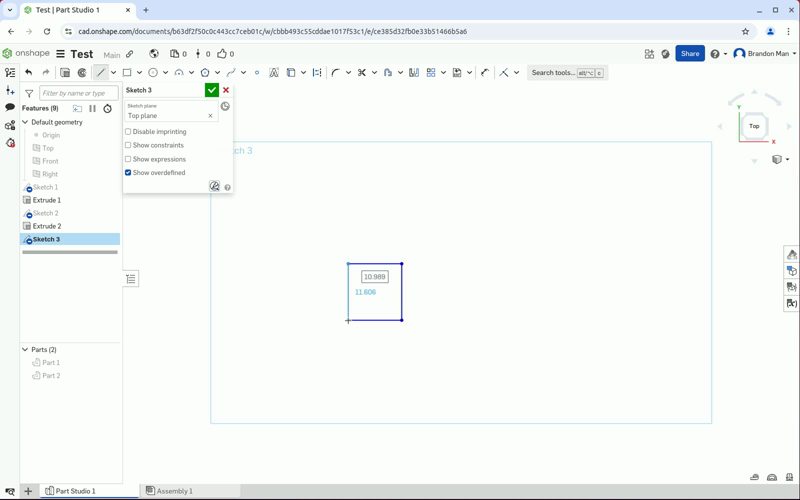
key(c)
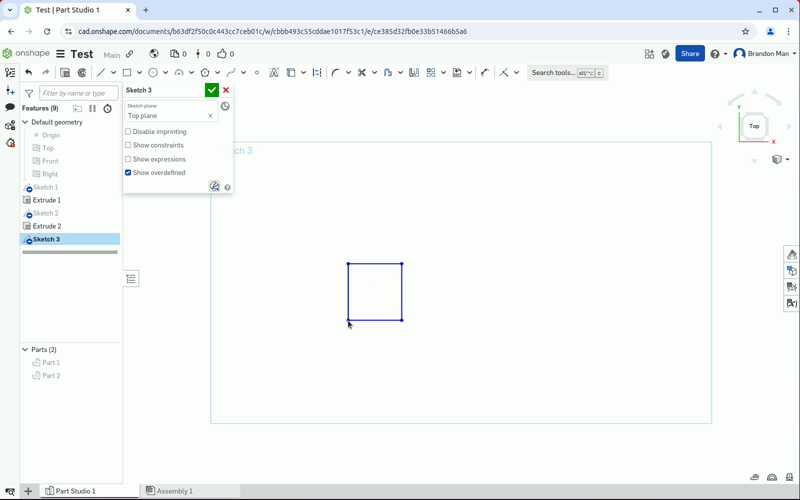
key_down(shift)
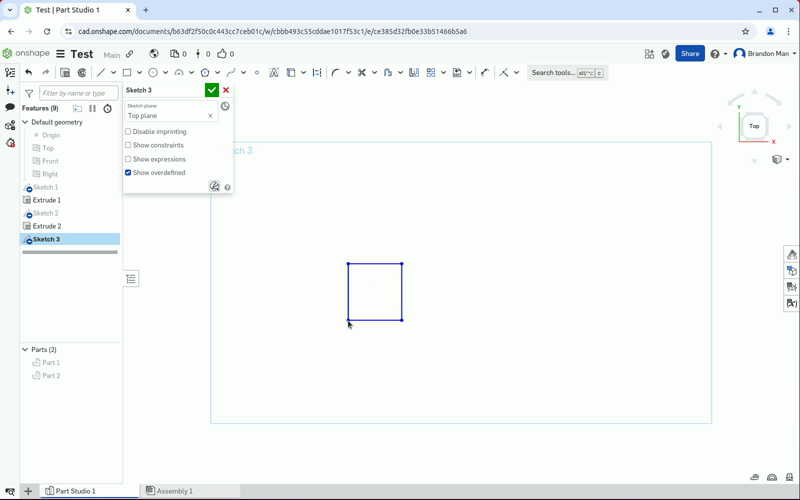
mouse_move(377, 291)
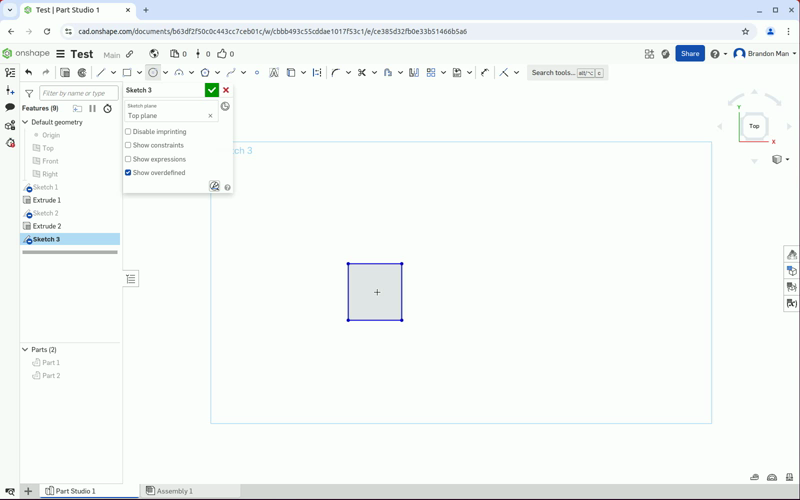
click(377, 291)
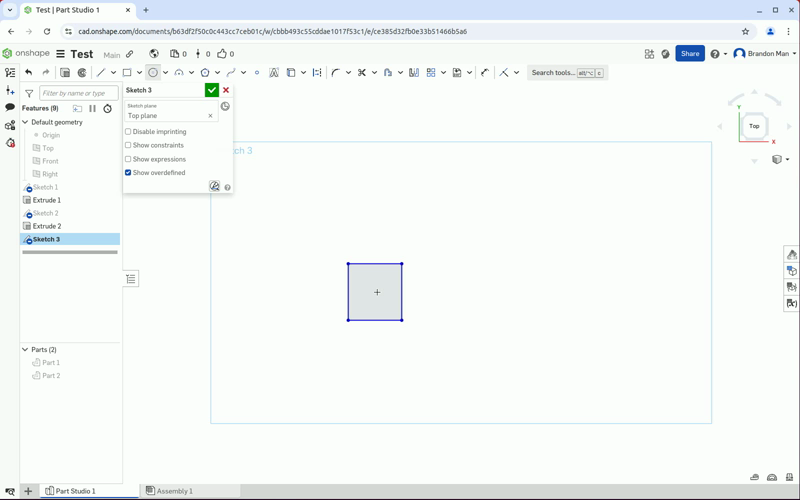
key_up(shift)
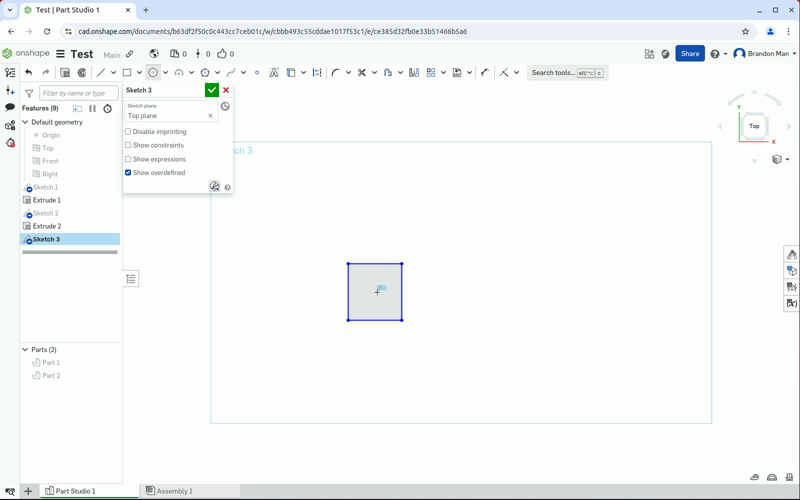
mouse_move(385, 291)
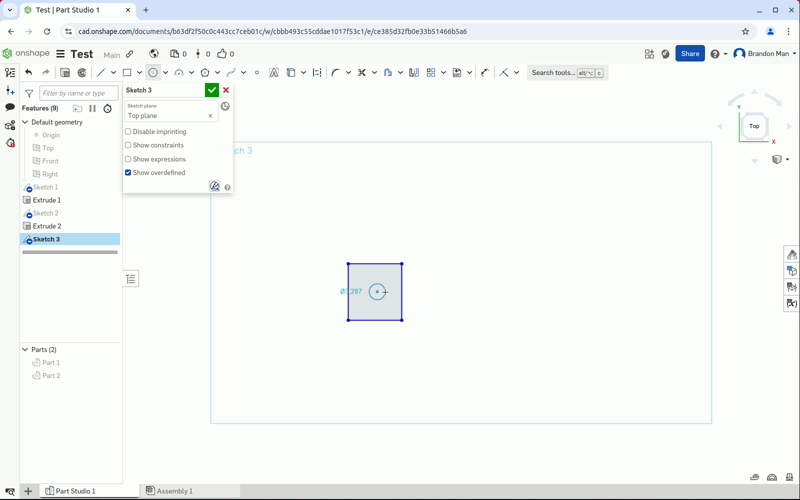
click(385, 291)
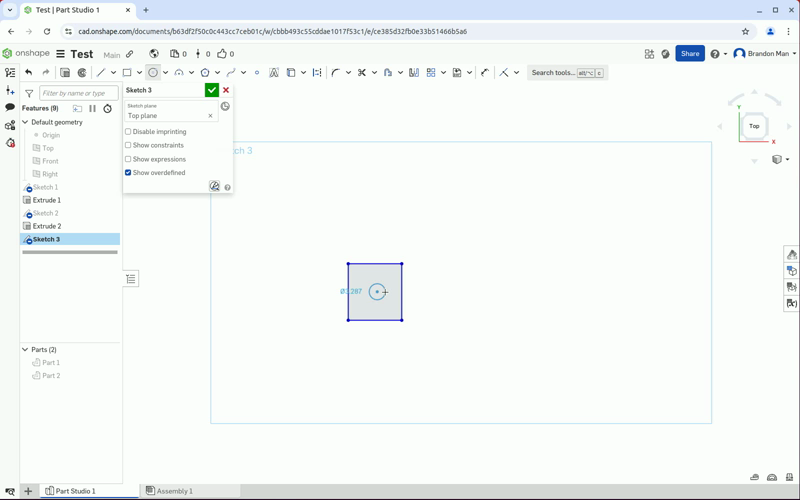
key(esc)
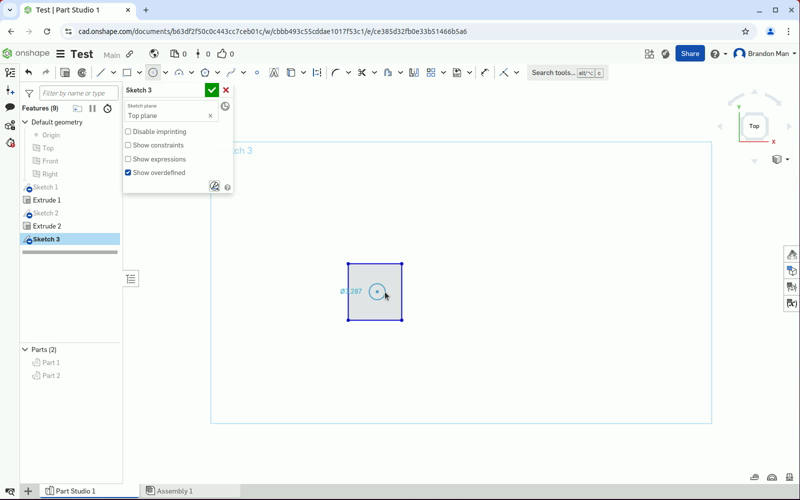
mouse_move(365, 318)
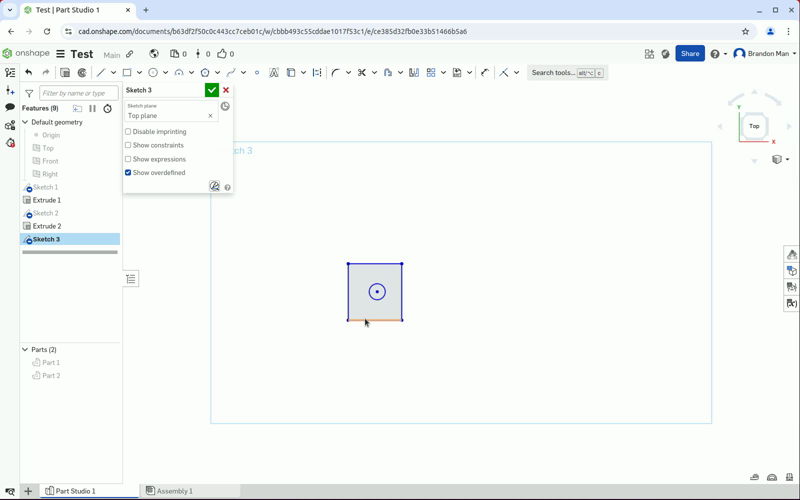
click(365, 318)
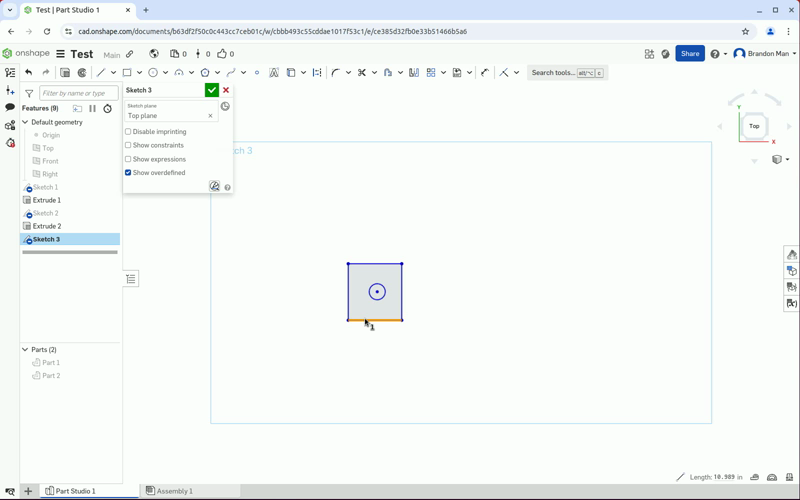
mouse_move(73, 352)
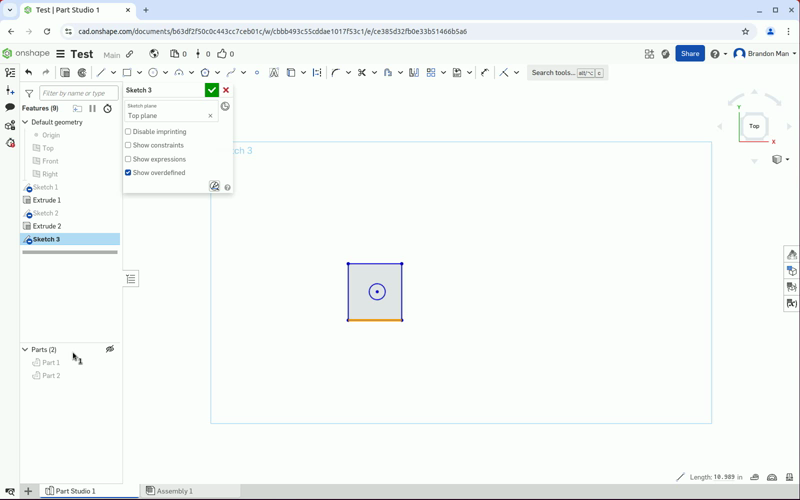
key(shift+y)
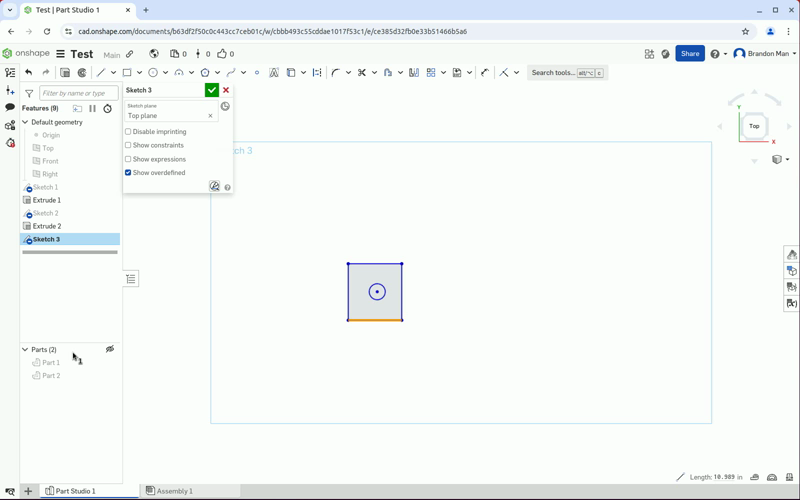
key(shift+e)
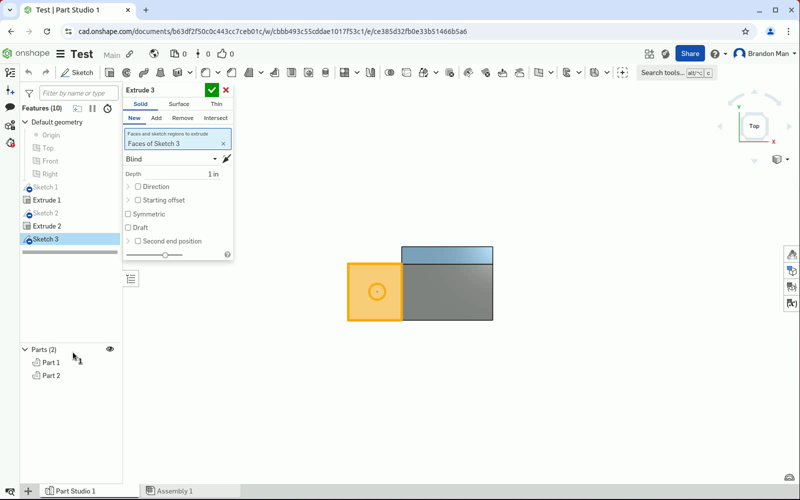
mouse_move(143, 106)
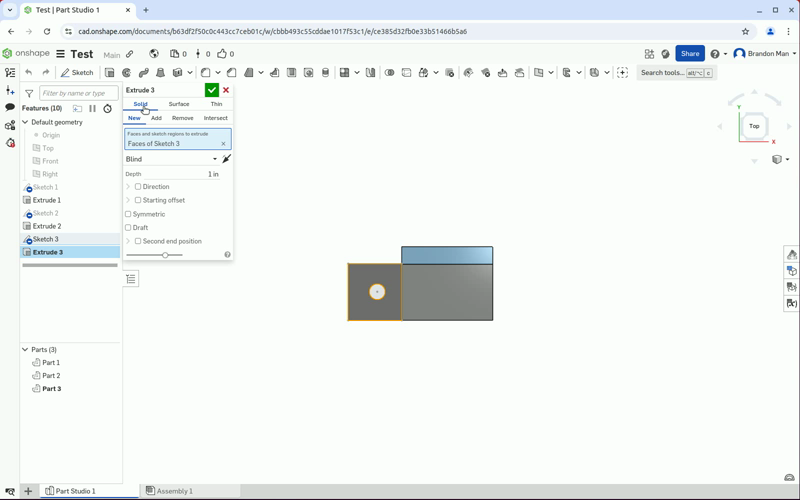
click(143, 106)
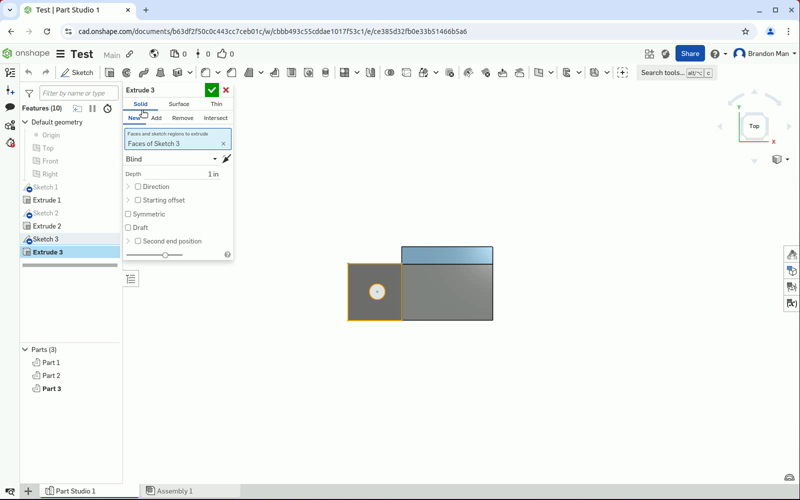
mouse_move(137, 120)
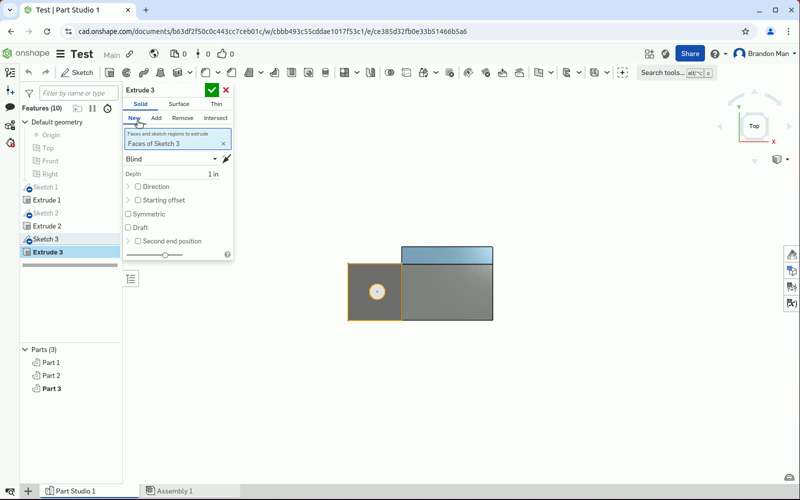
click(137, 120)
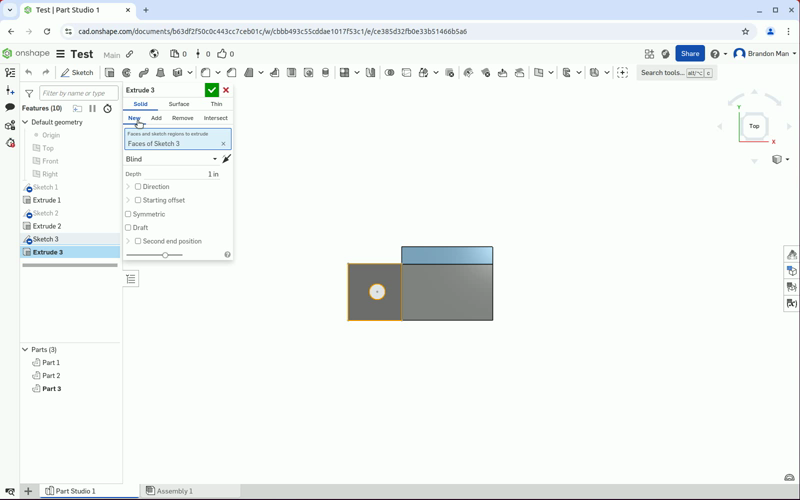
key(tab, 4)
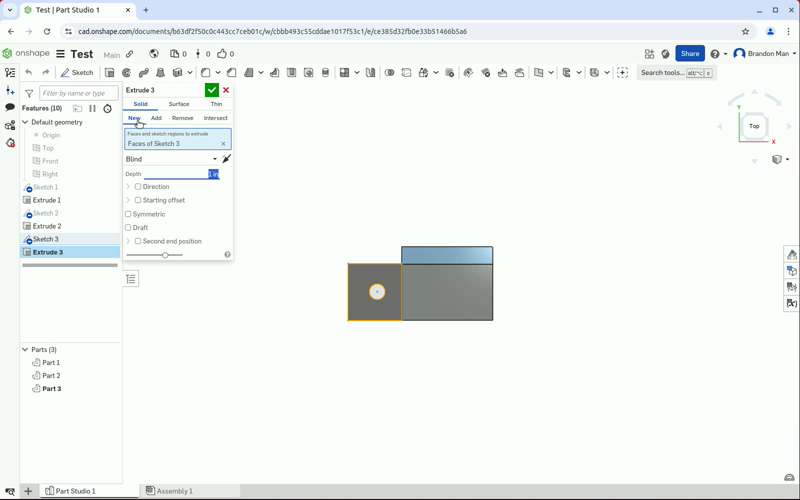
text(3.611)
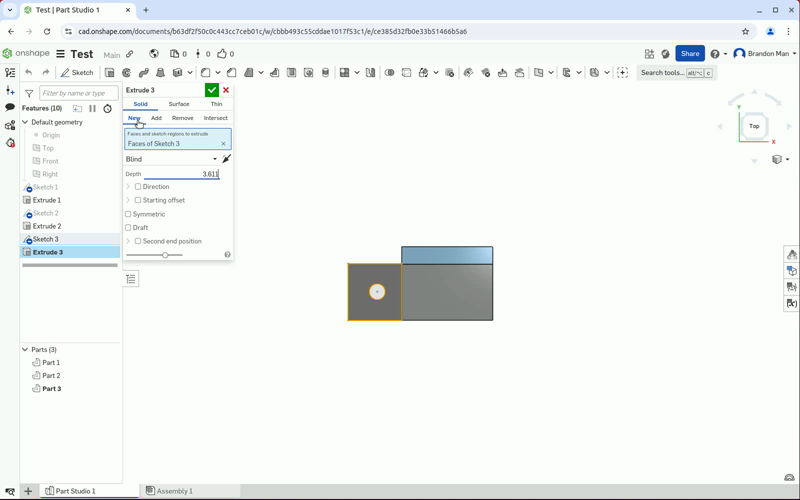
key(enter)
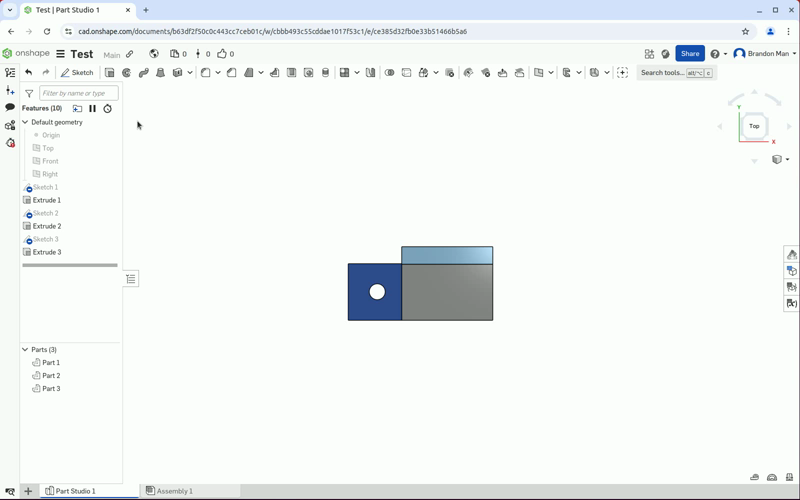
key(shift+h)
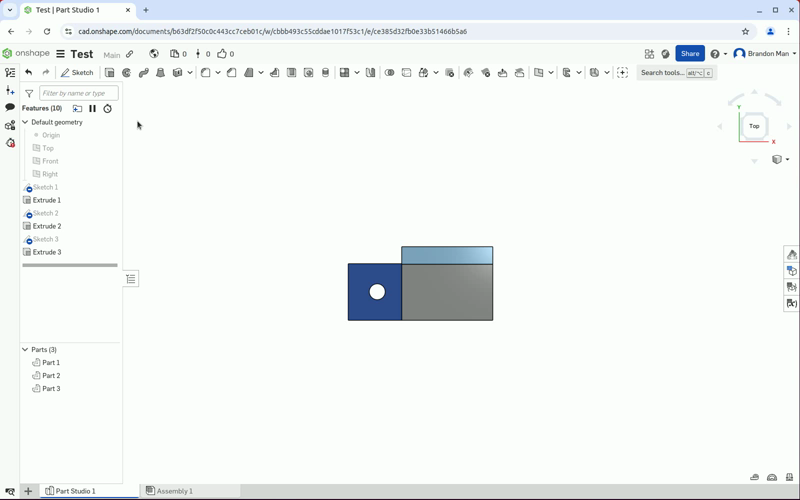
key(shift+h)
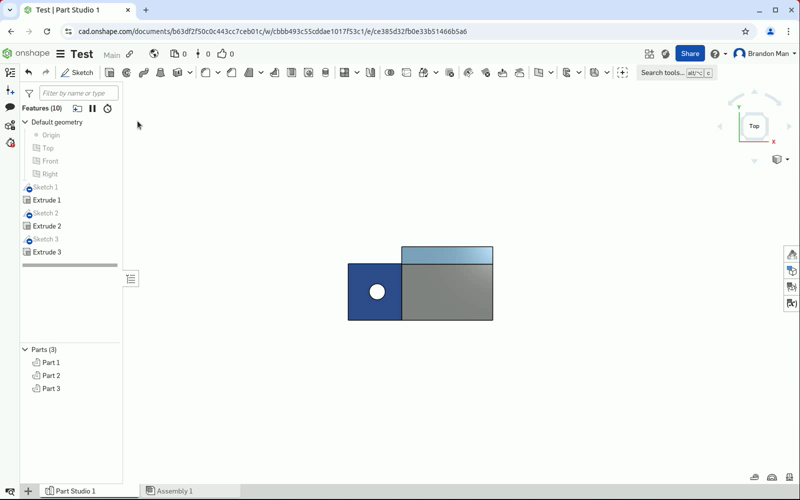
mouse_move(73, 189)
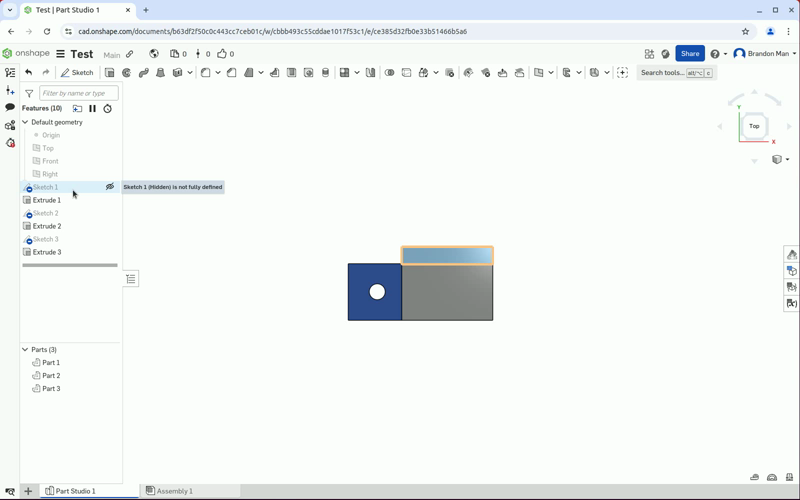
click(73, 189)
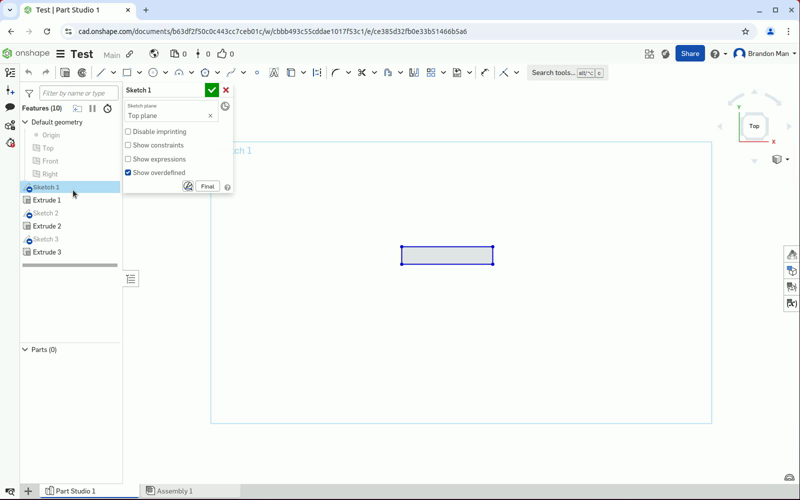
mouse_move(229, 92)
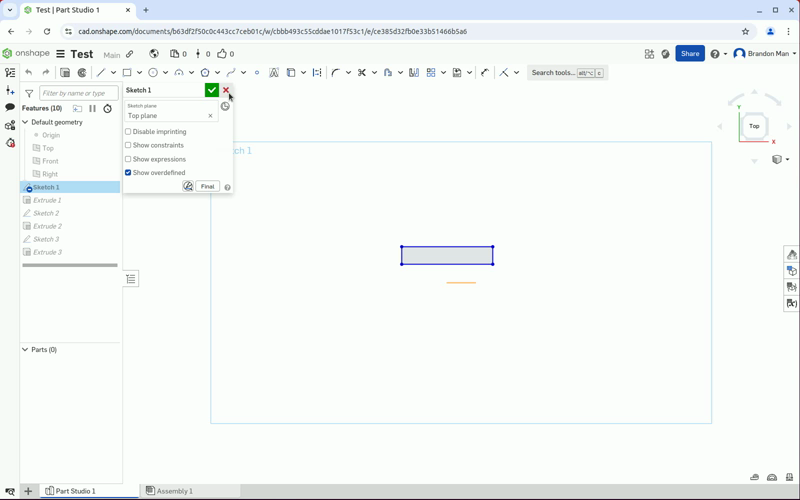
click(229, 92)
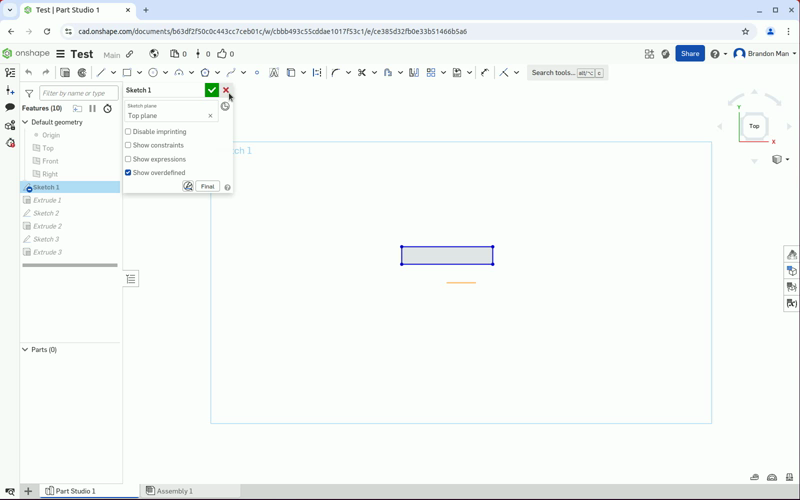
key(shift+s)
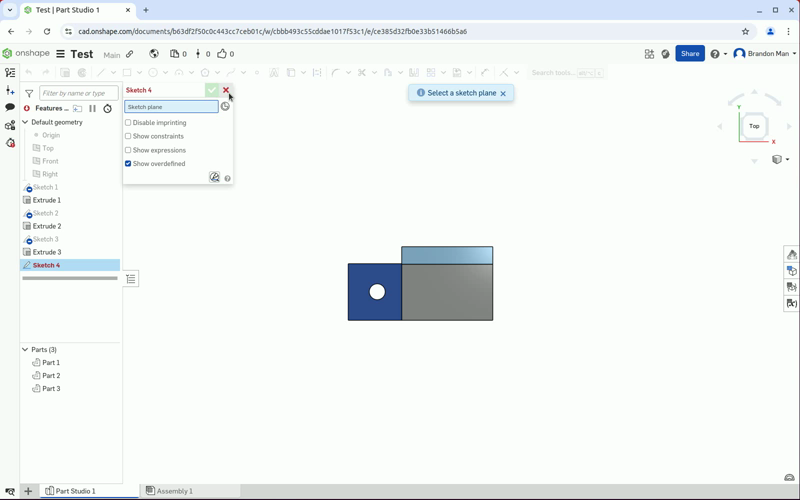
mouse_move(73, 150)
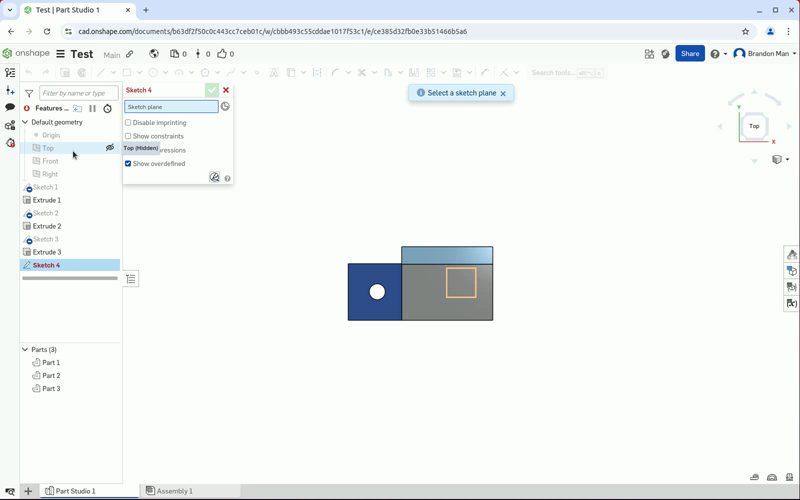
click(73, 150)
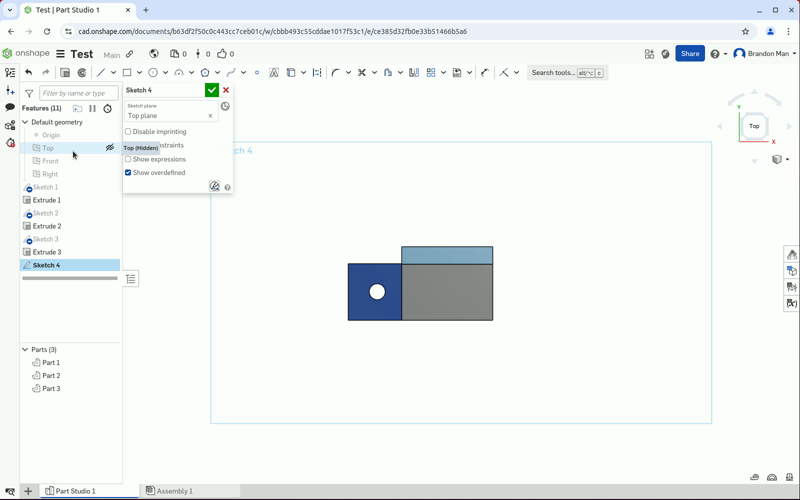
mouse_move(73, 352)
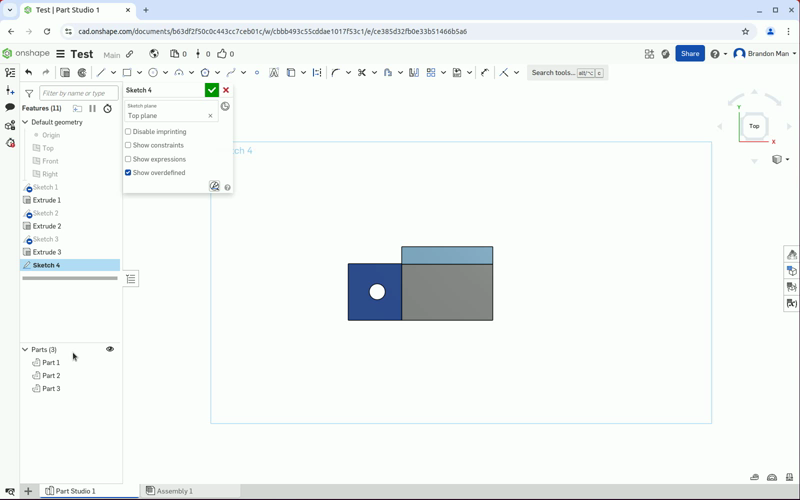
key(y)
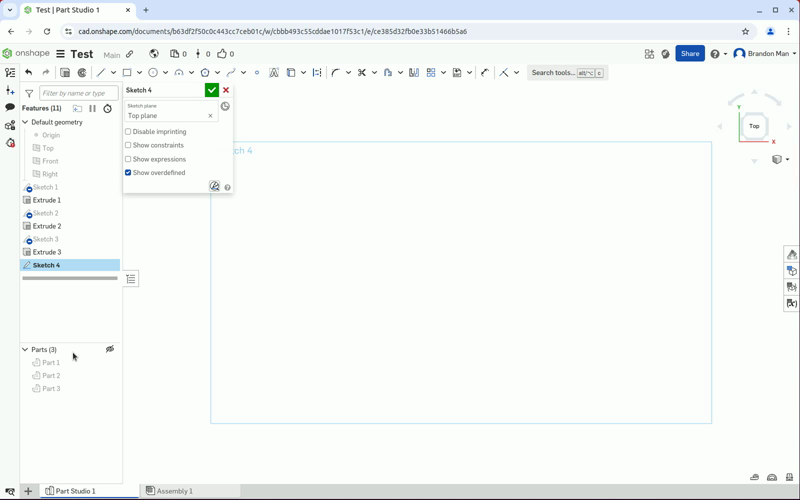
key(l)
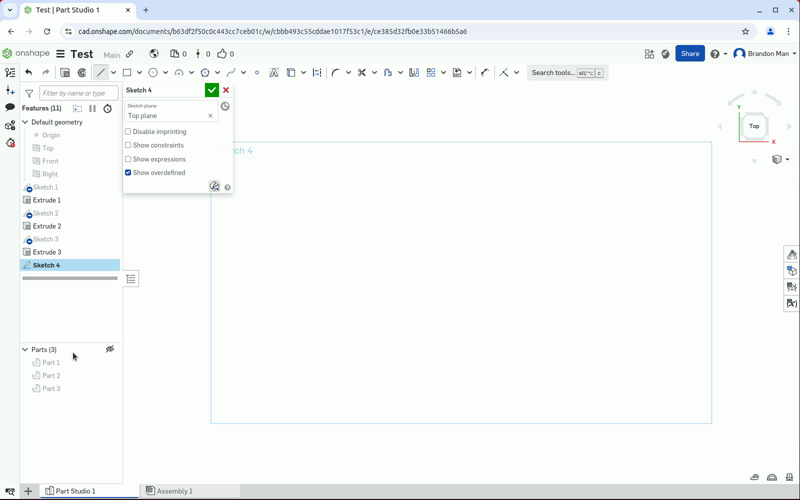
key_down(shift)
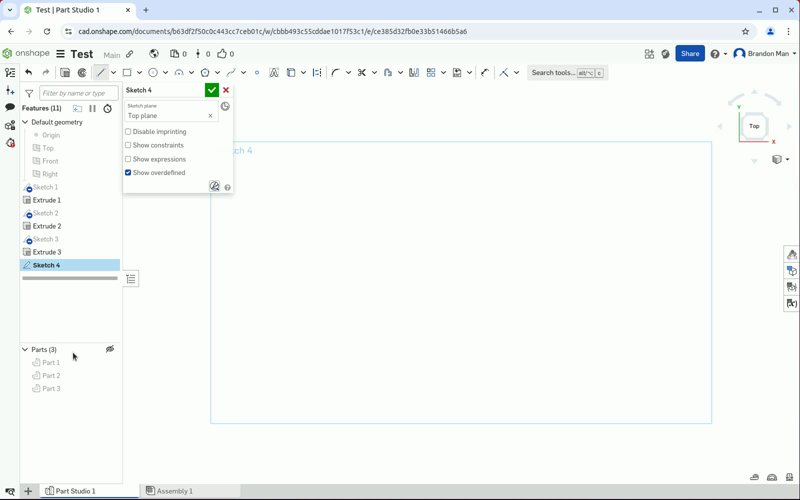
mouse_move(401, 349)
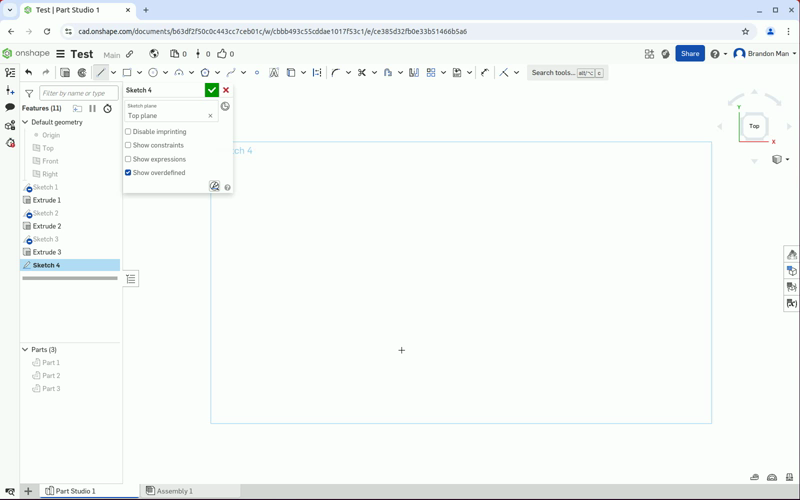
click(401, 349)
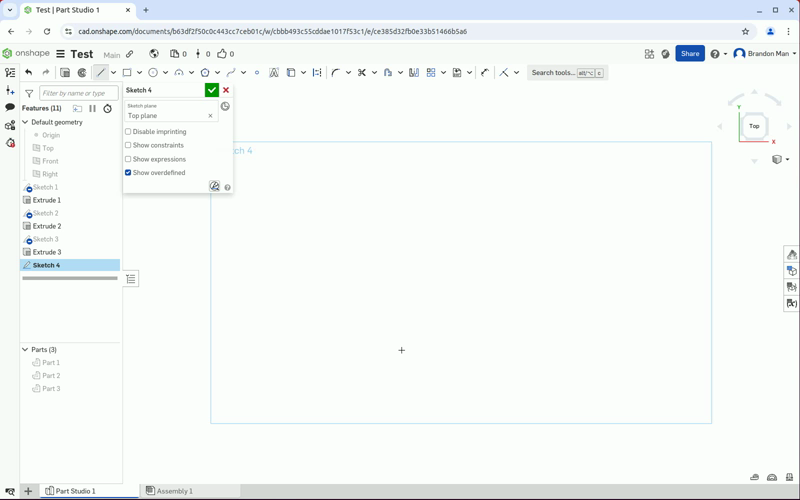
key_up(shift)
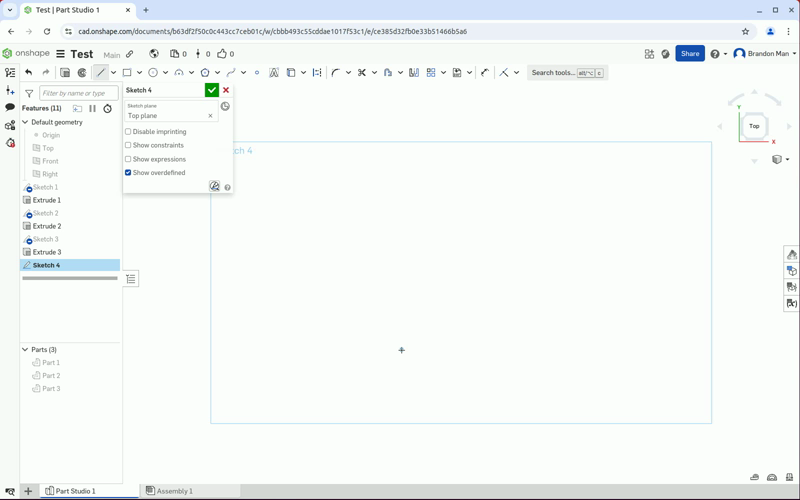
key_down(shift)
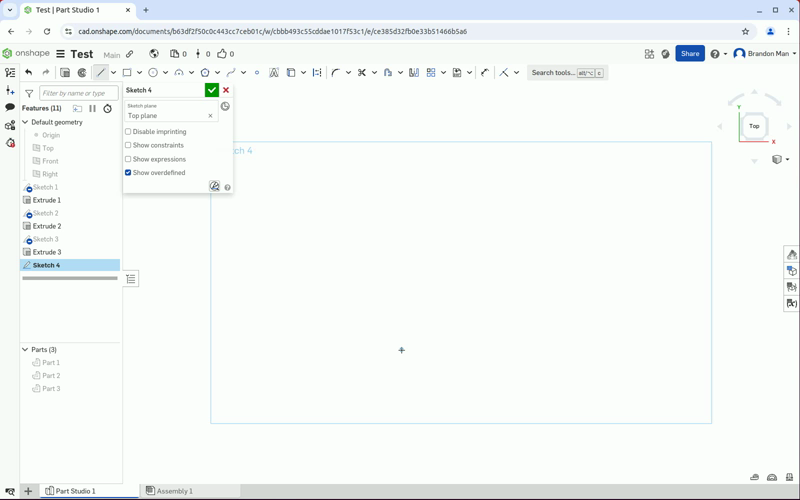
mouse_move(492, 349)
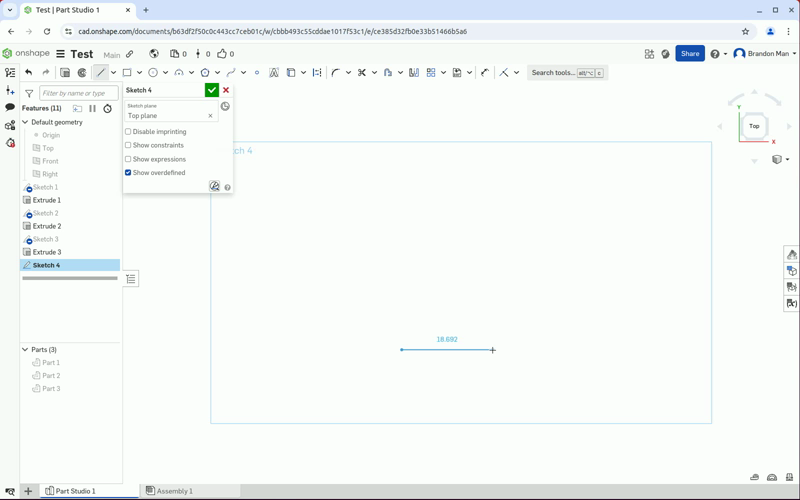
click(492, 349)
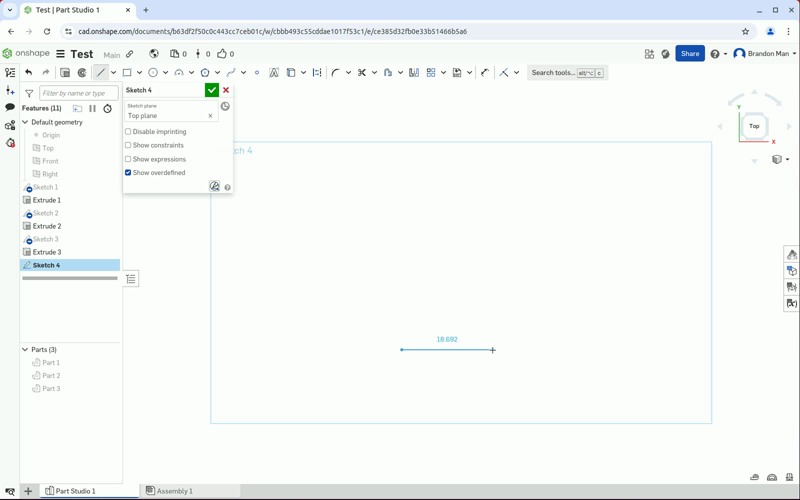
key_up(shift)
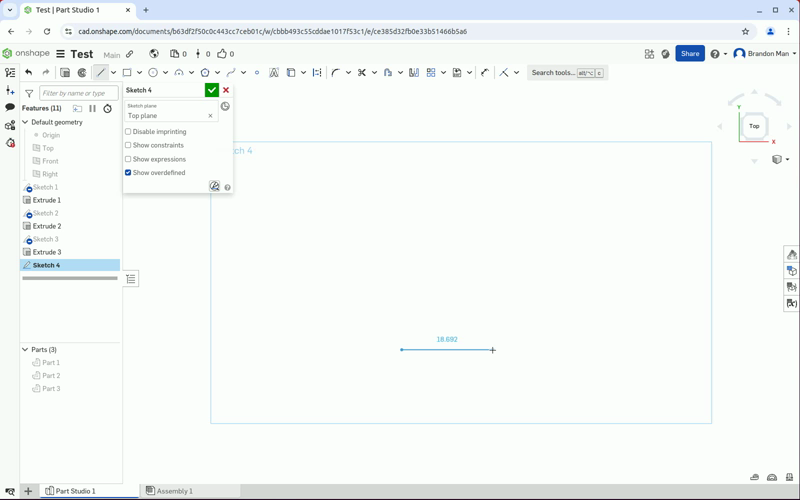
key_down(shift)
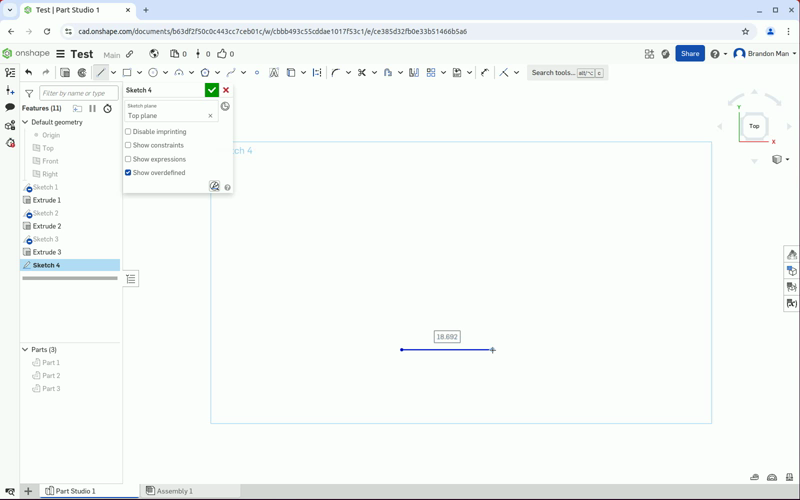
mouse_move(522, 349)
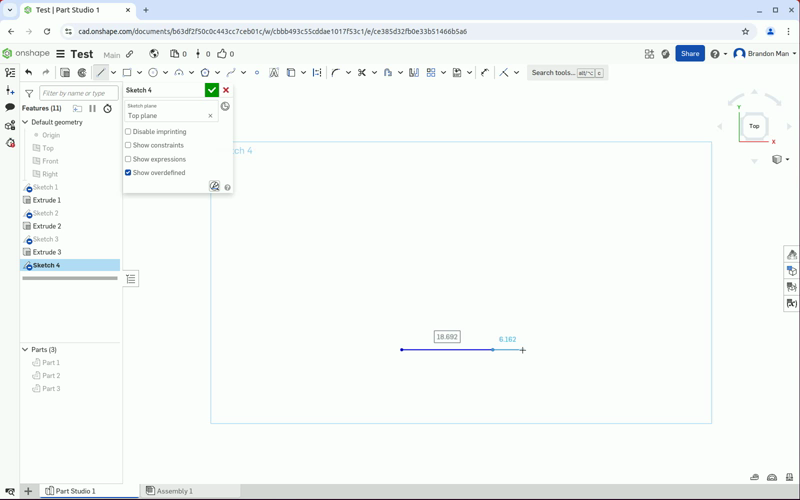
mouse_move(492, 321)
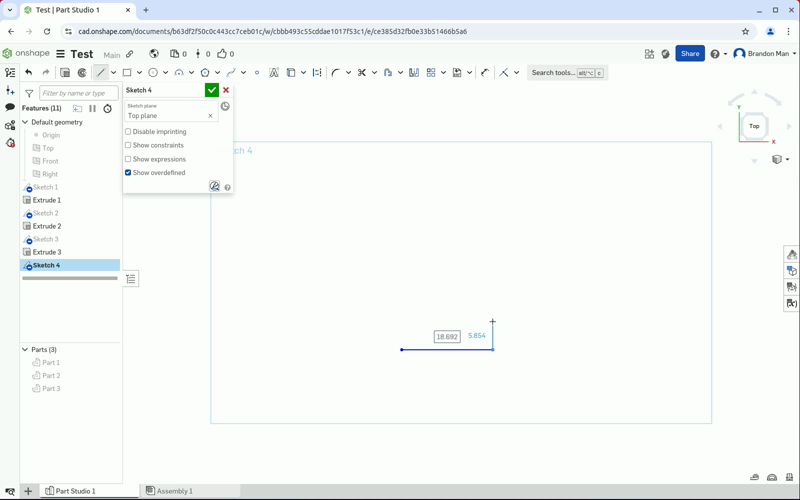
click(492, 321)
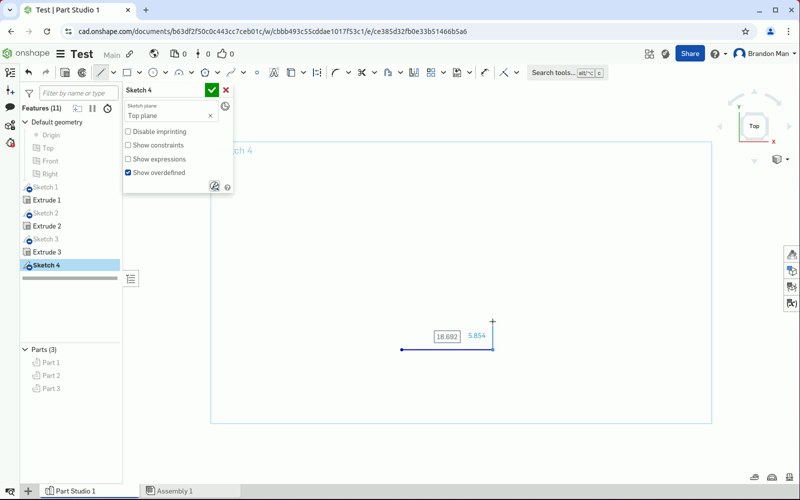
key_up(shift)
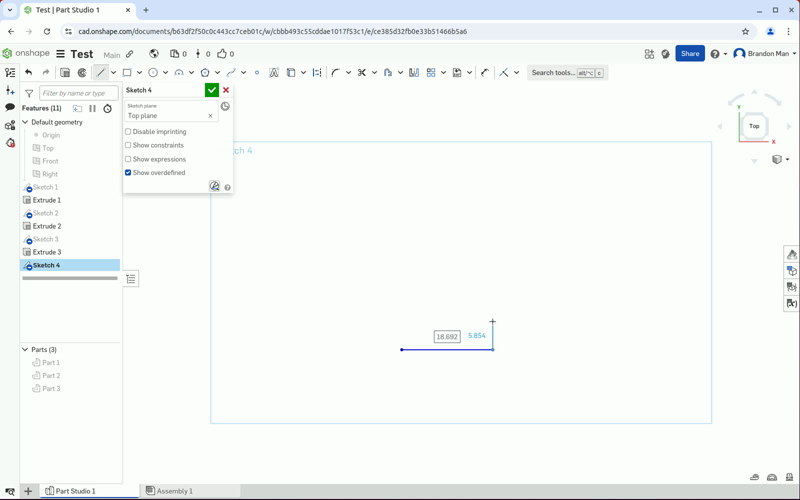
key_down(shift)
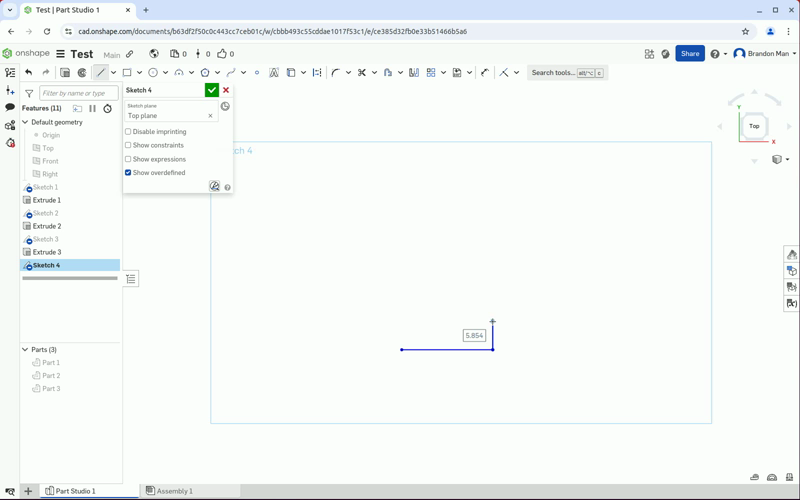
mouse_move(401, 321)
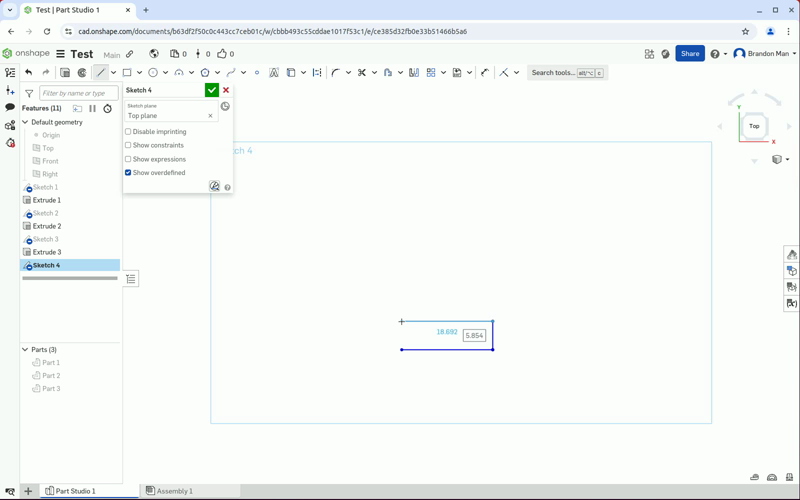
click(401, 321)
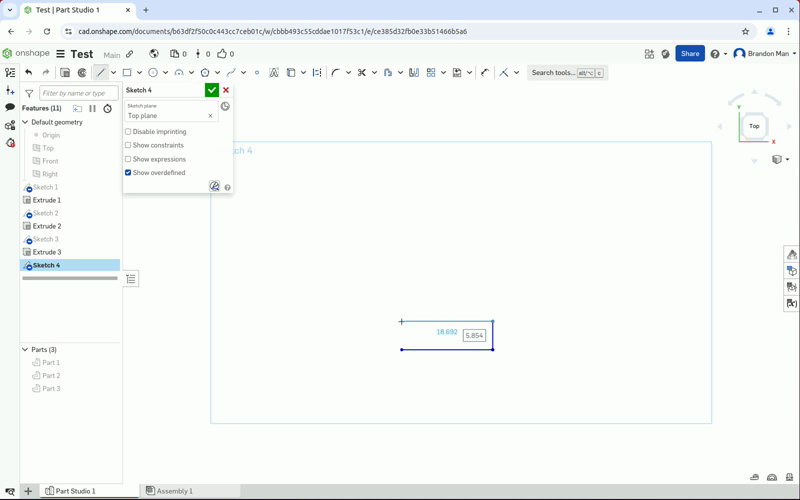
key_up(shift)
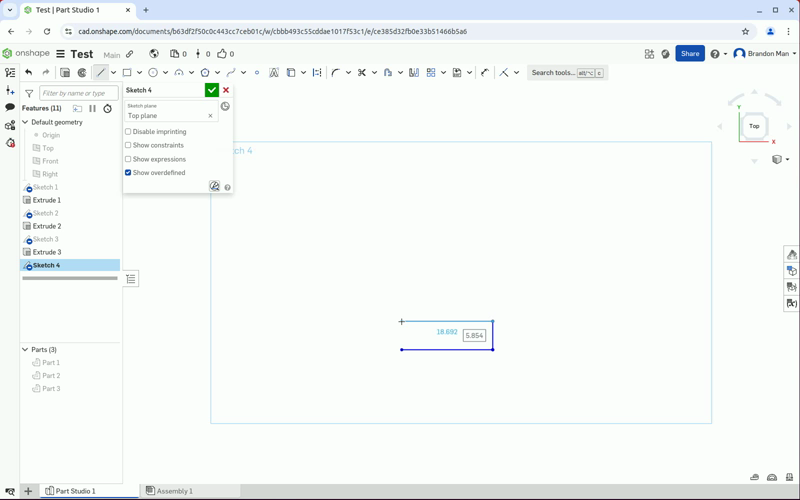
mouse_move(431, 321)
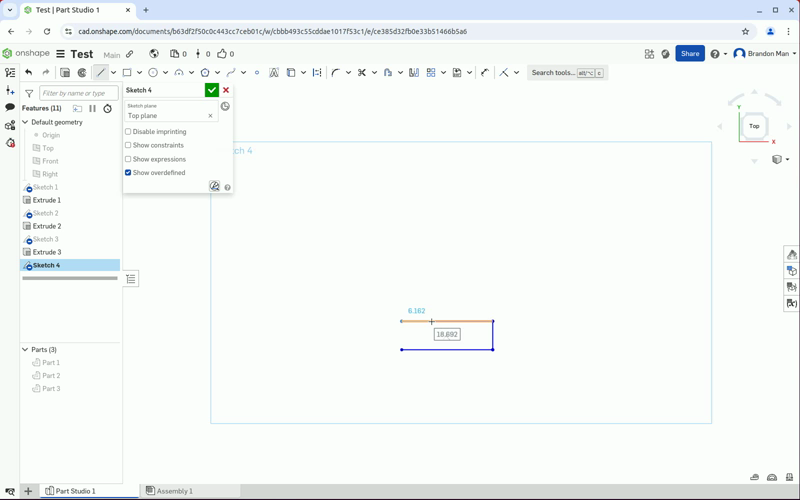
key_down(shift)
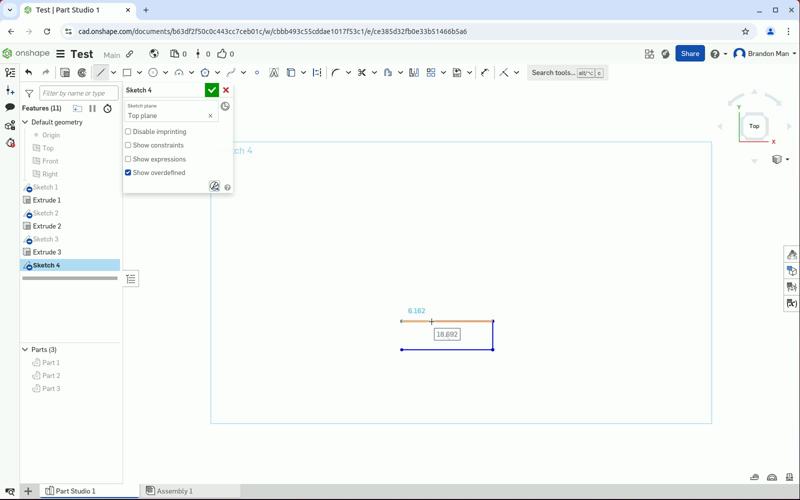
mouse_move(401, 349)
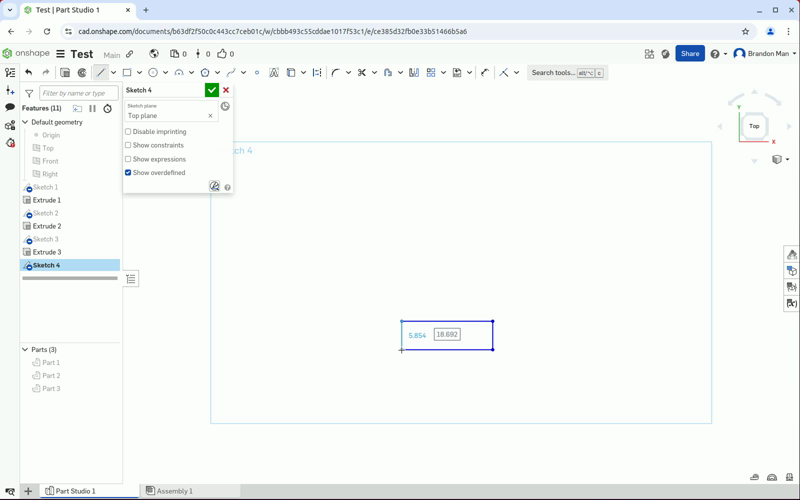
key_up(shift)
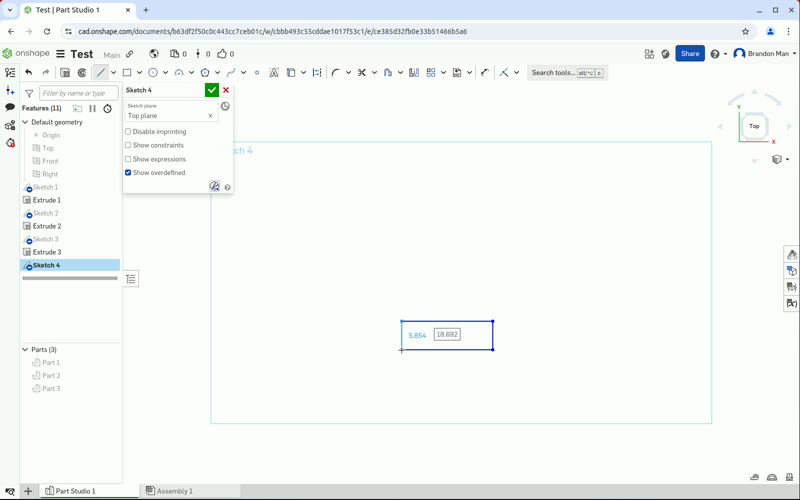
click(401, 349)
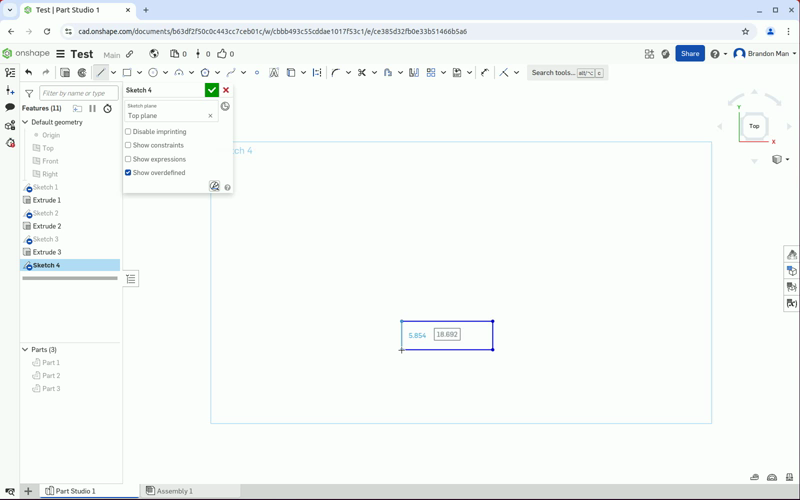
key(esc)
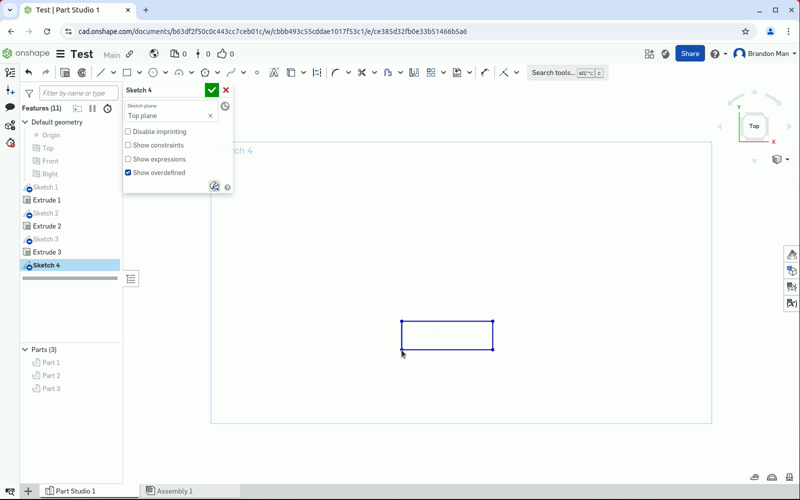
mouse_move(432, 329)
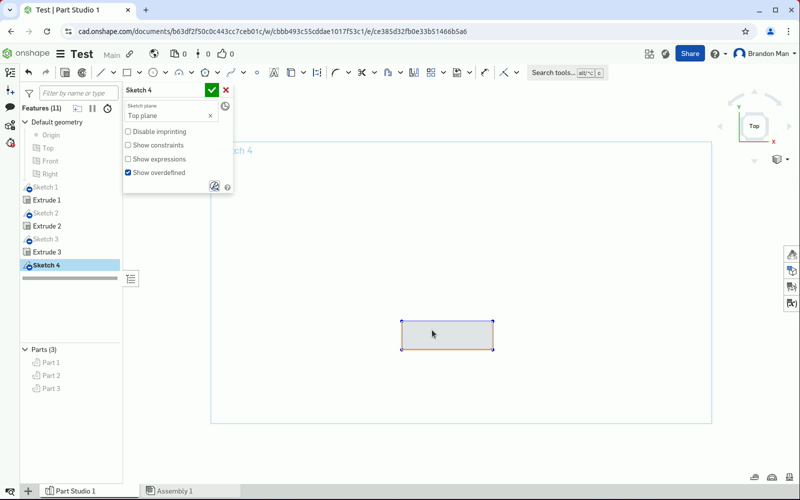
click(432, 329)
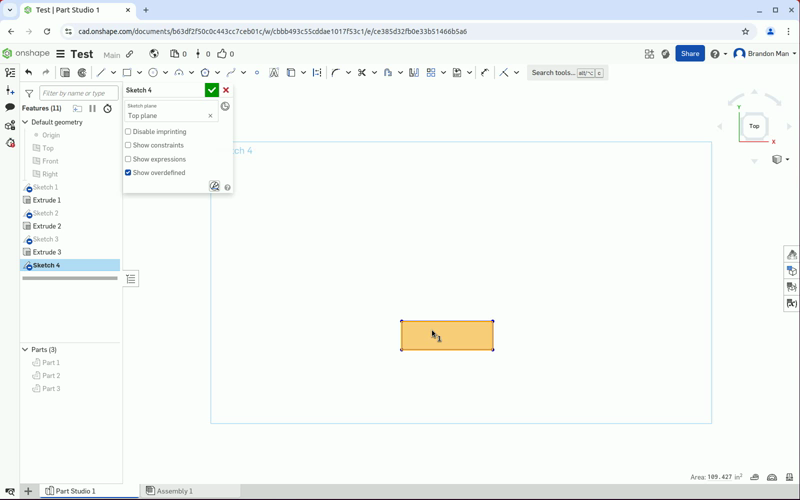
mouse_move(73, 352)
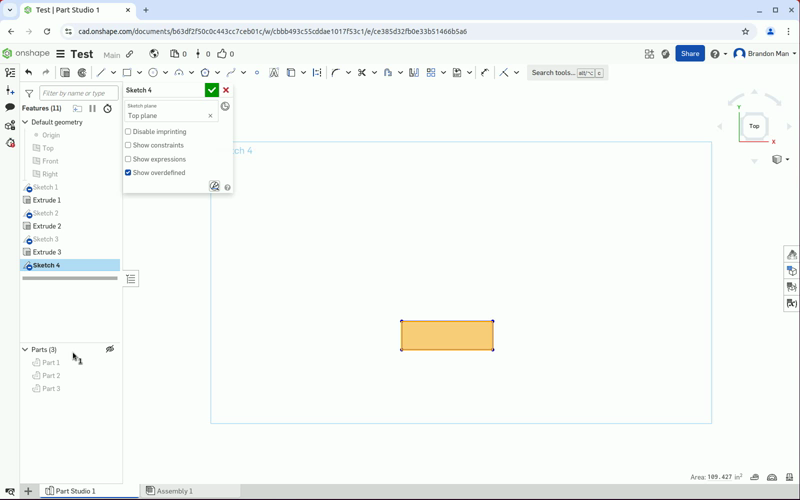
key(shift+y)
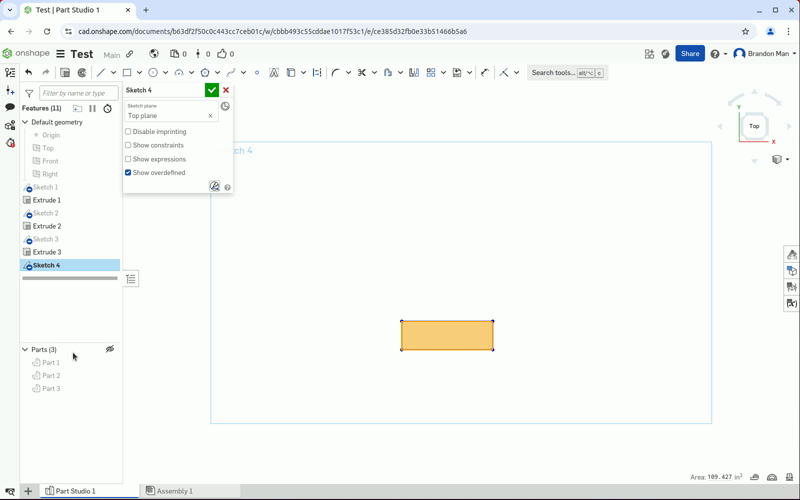
key(shift+e)
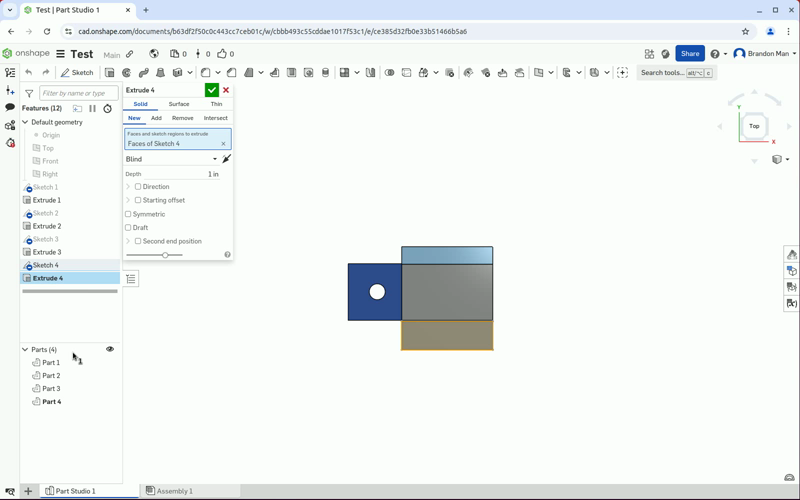
mouse_move(143, 106)
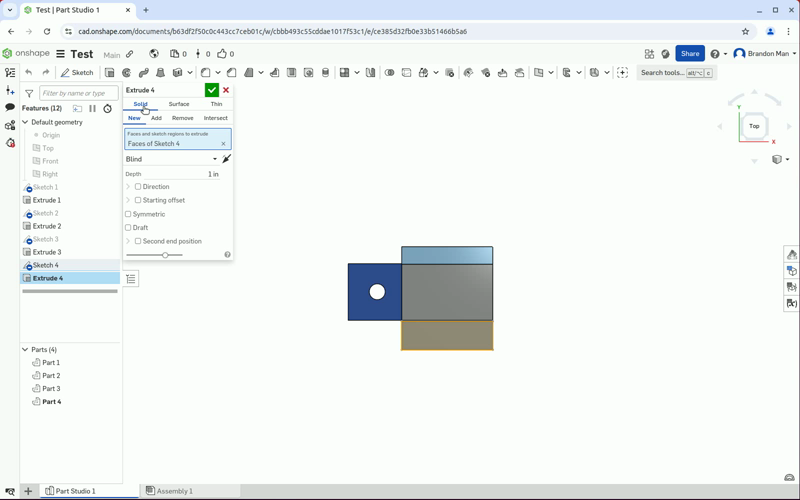
click(143, 106)
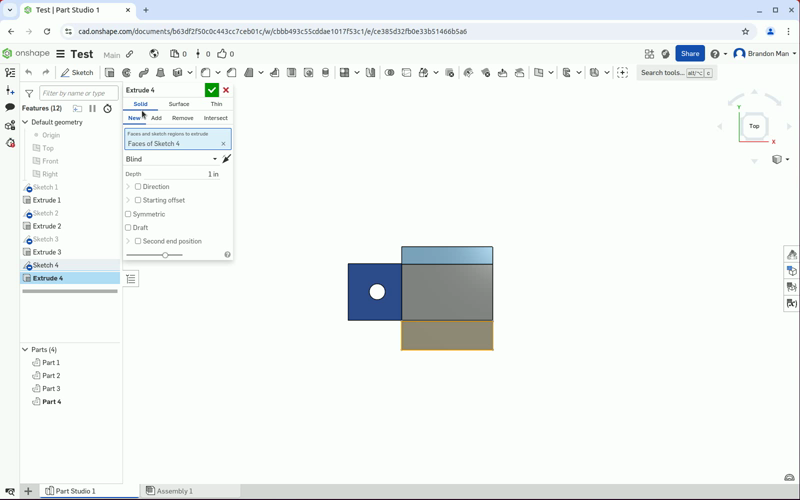
mouse_move(137, 120)
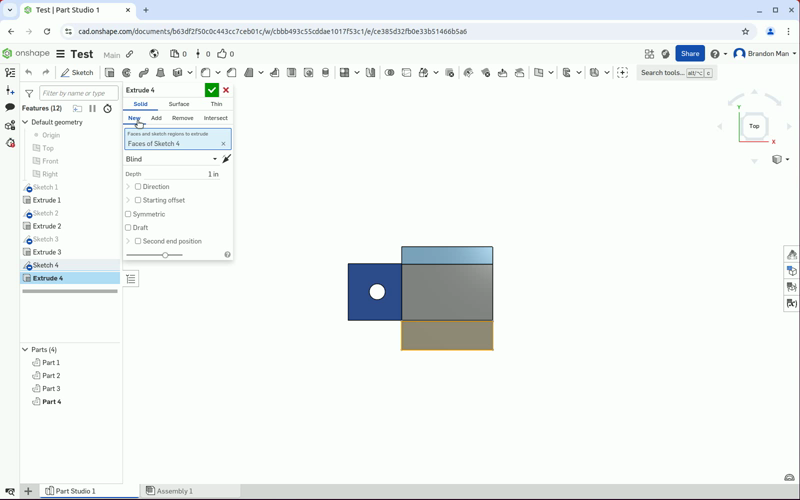
click(137, 120)
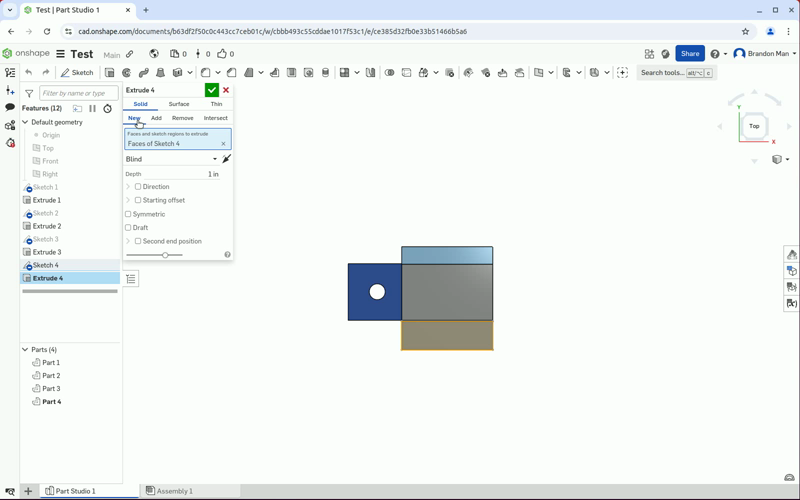
key(tab, 4)
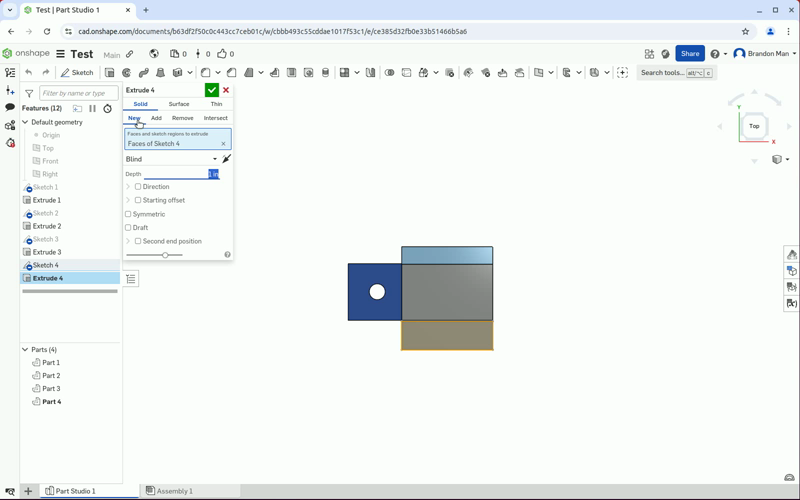
text(3.611)
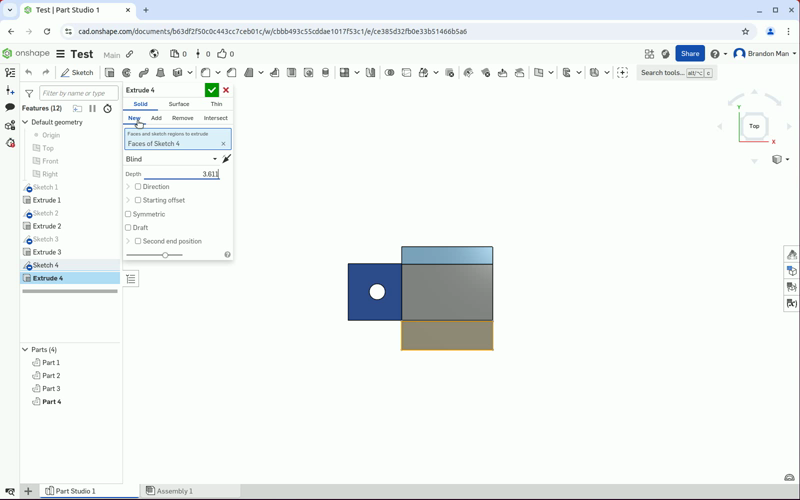
key(enter)
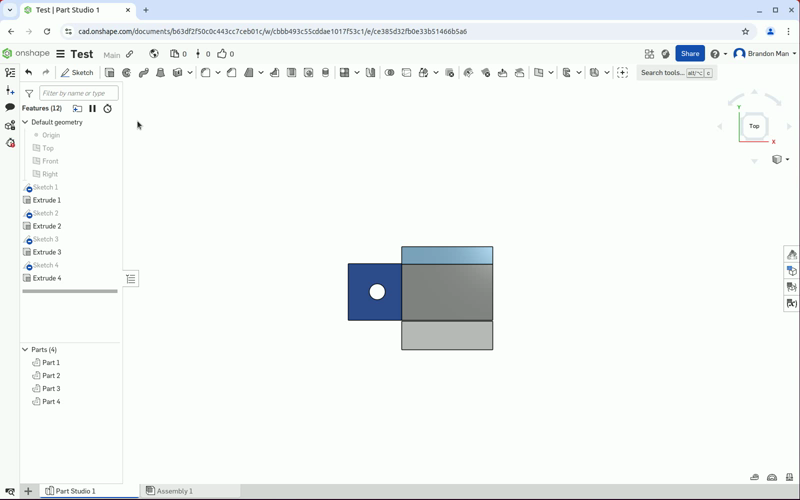
key(shift+h)
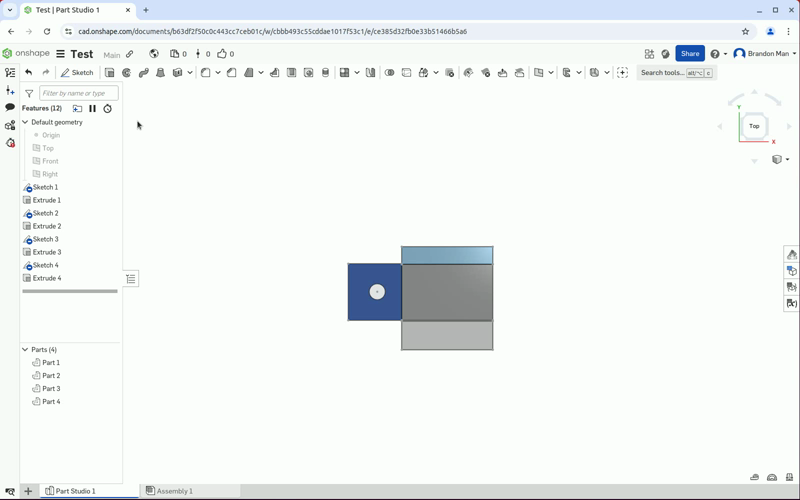
key(shift+h)
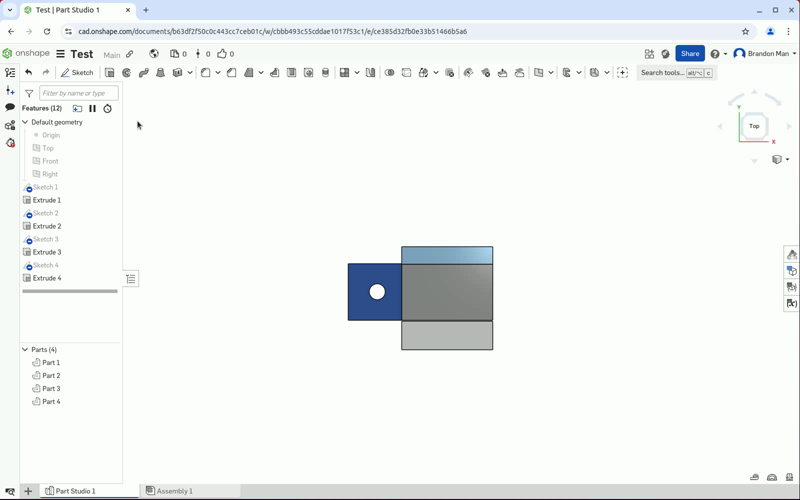
mouse_move(73, 189)
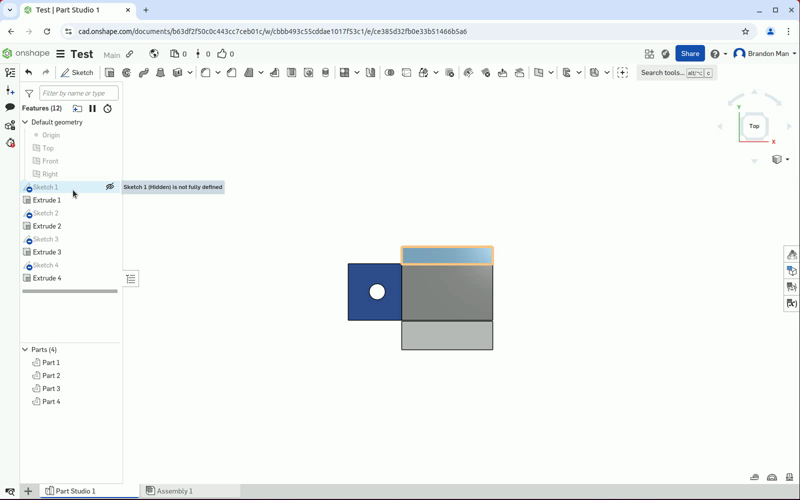
click(73, 189)
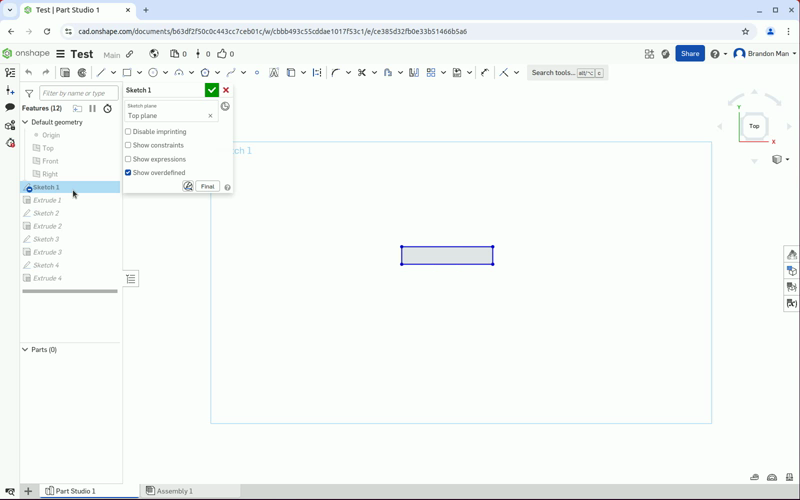
mouse_move(229, 92)
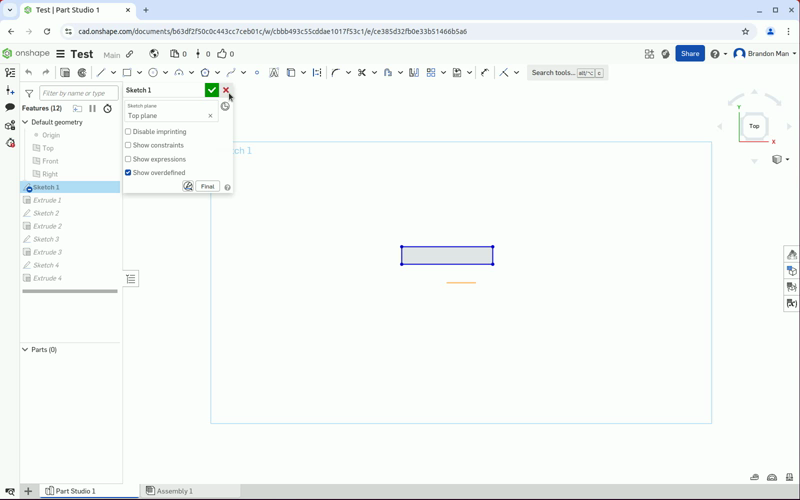
click(229, 92)
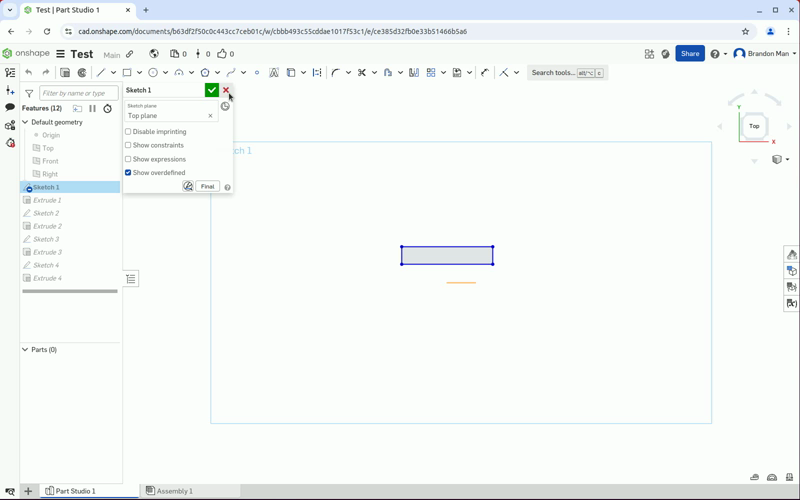
key(shift+s)
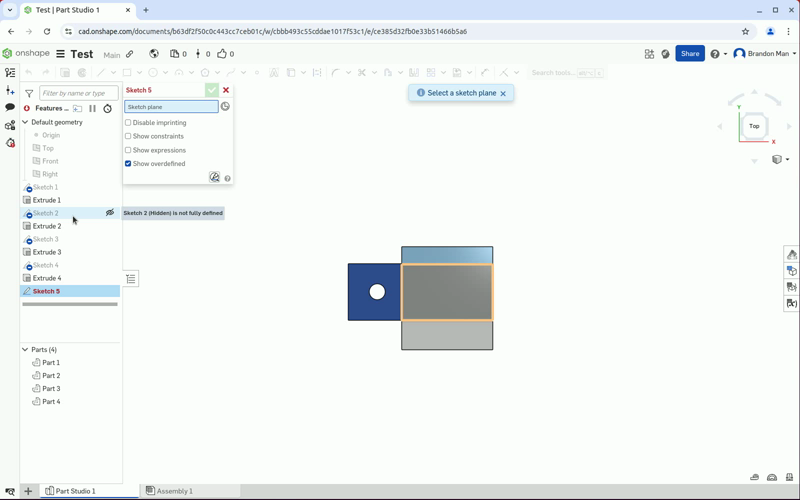
scroll(3)
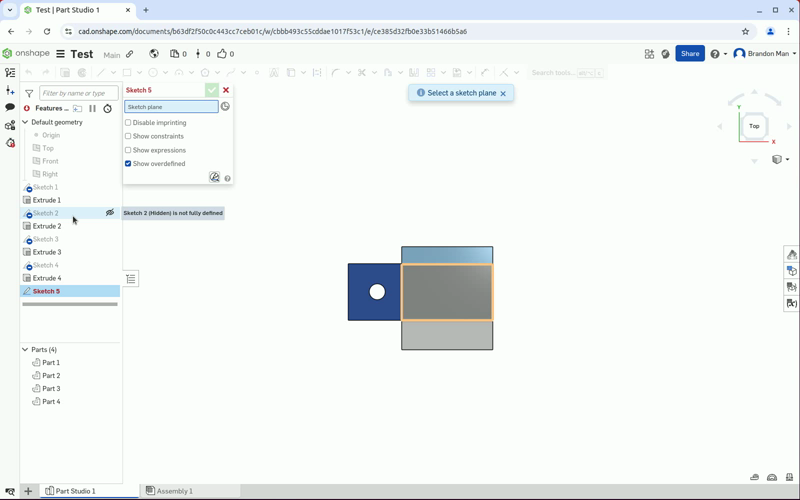
mouse_move(73, 150)
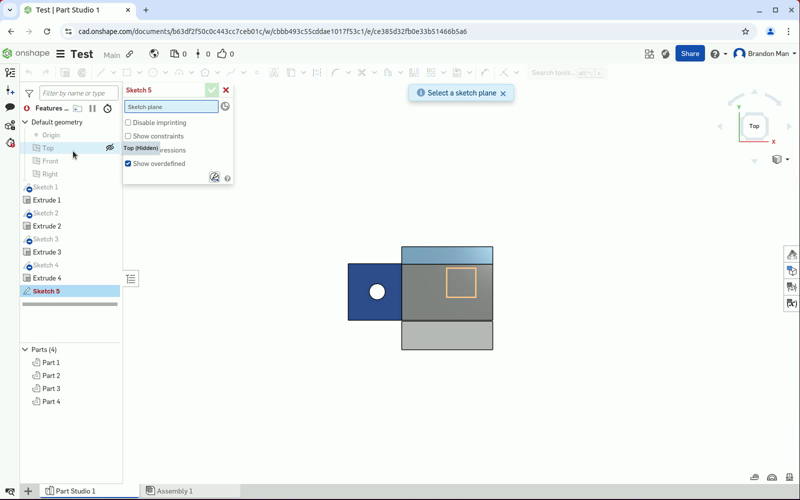
click(73, 150)
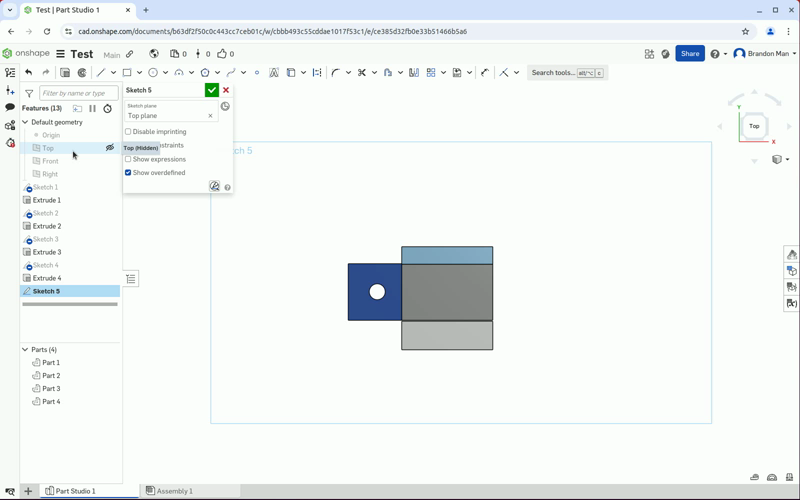
mouse_move(73, 352)
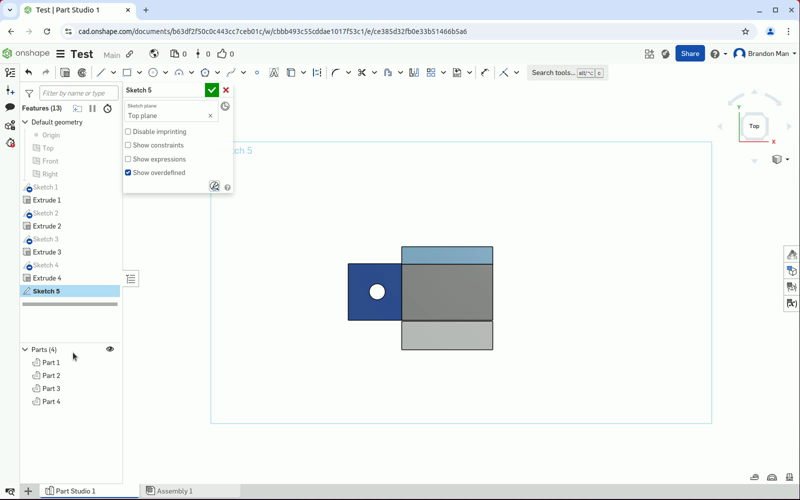
key(y)
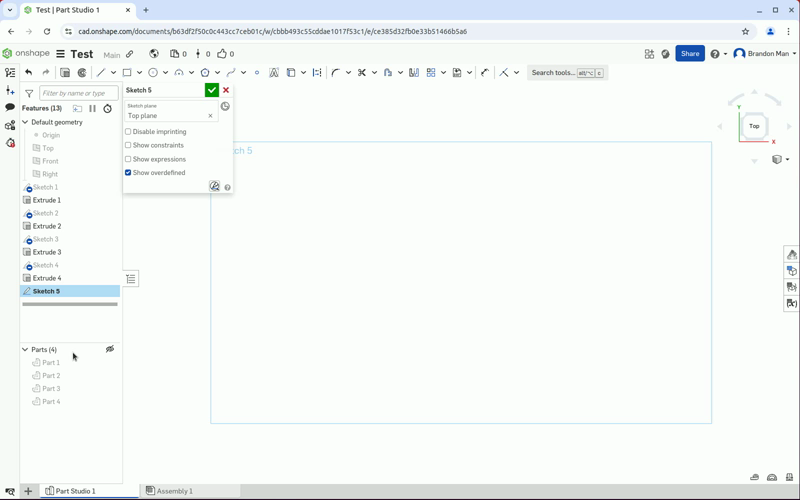
key(l)
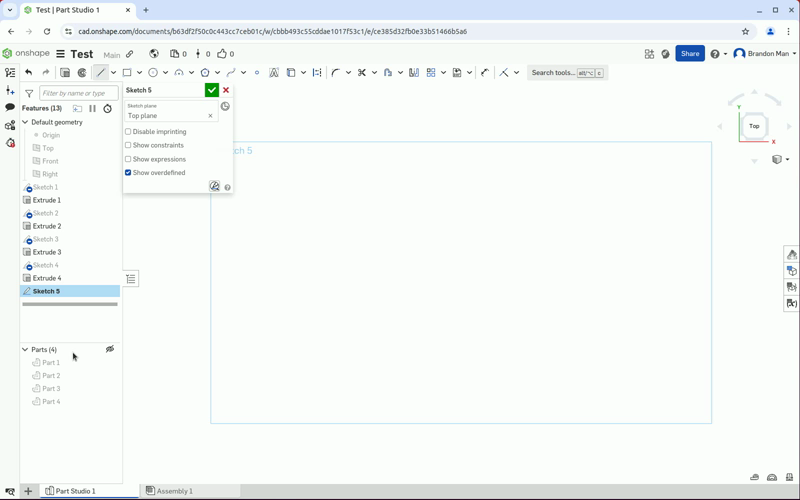
key_down(shift)
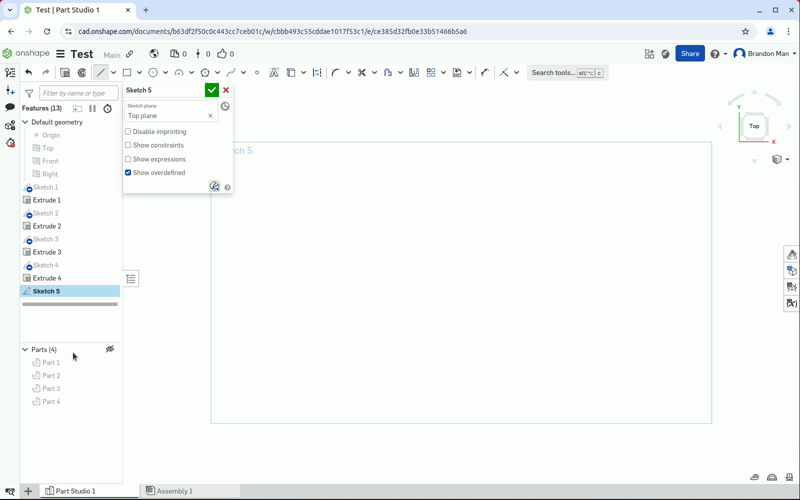
mouse_move(492, 320)
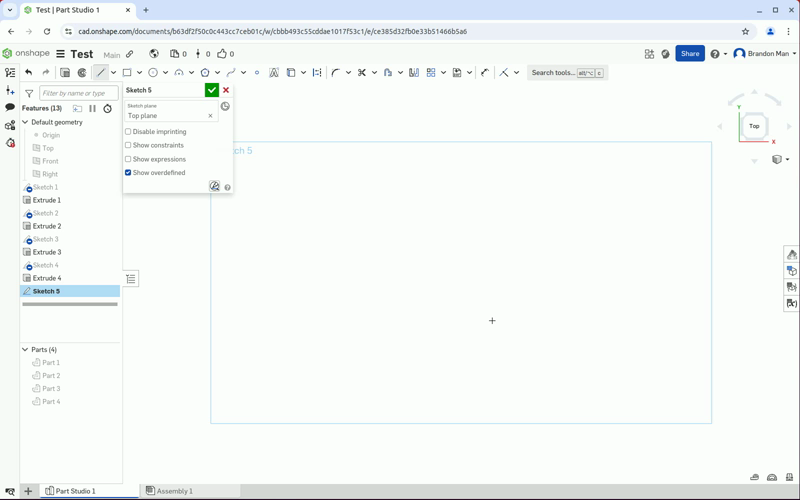
click(492, 320)
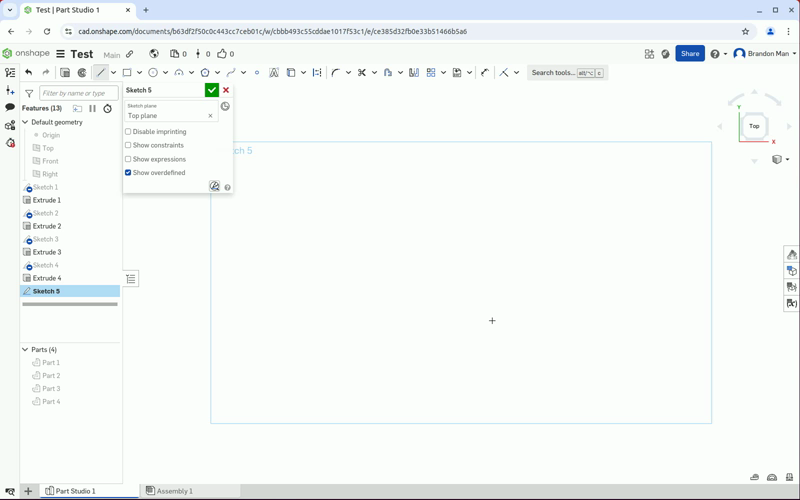
key_up(shift)
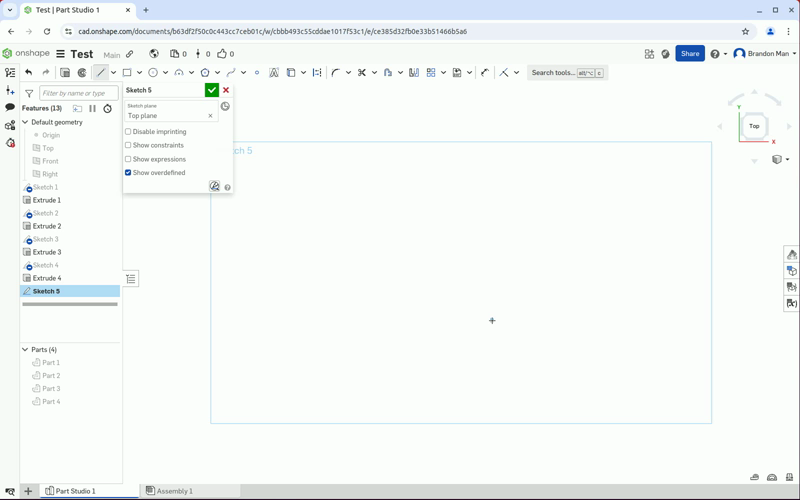
key_down(shift)
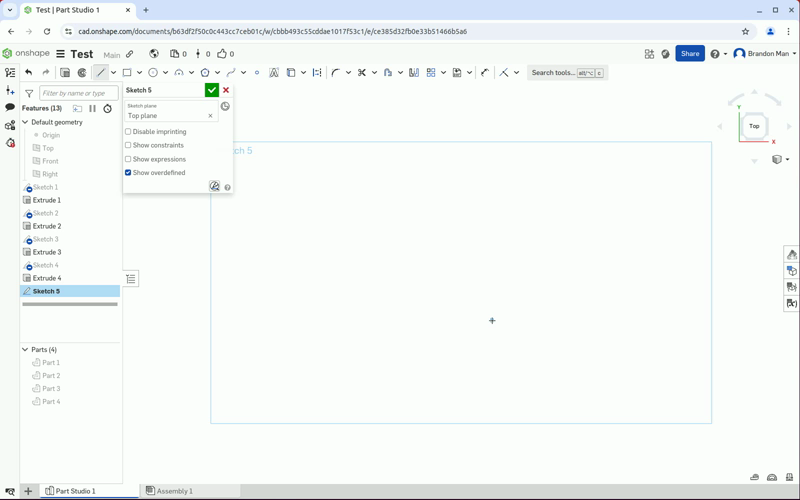
mouse_move(522, 320)
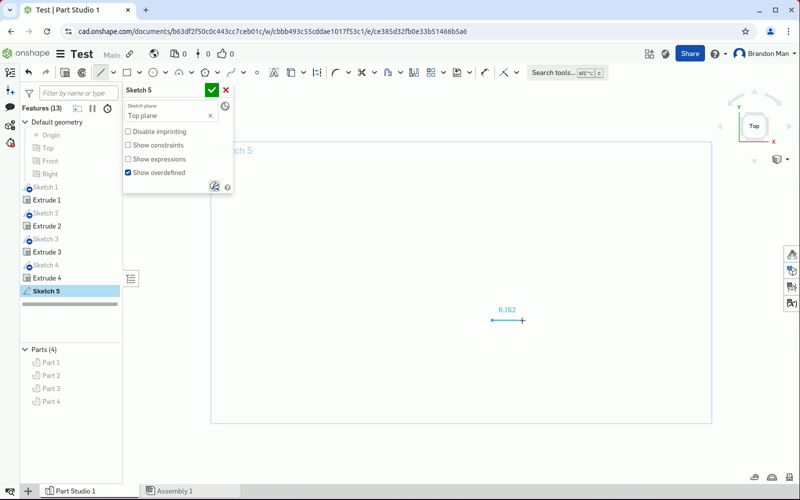
mouse_move(546, 320)
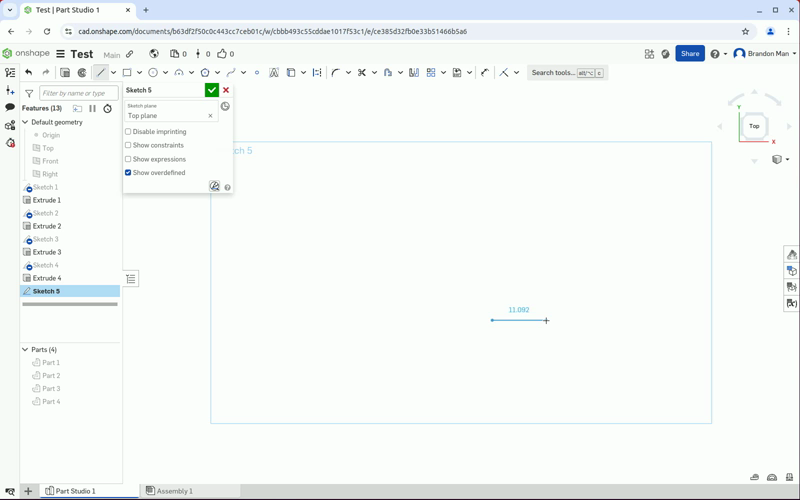
click(546, 320)
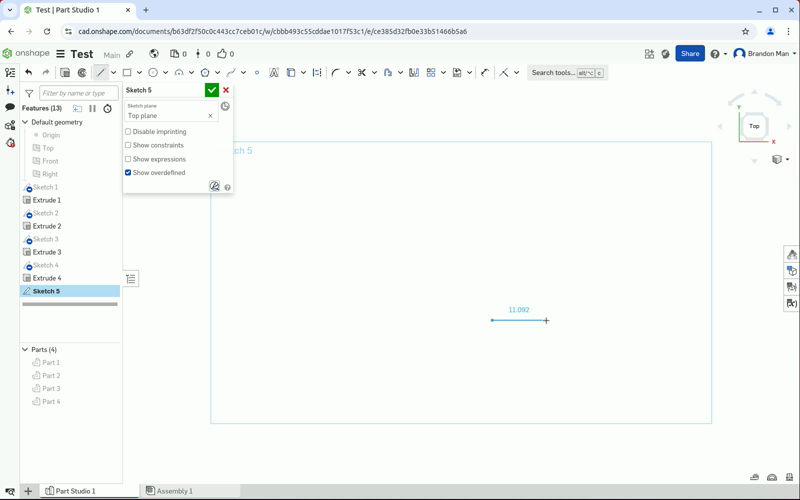
key_up(shift)
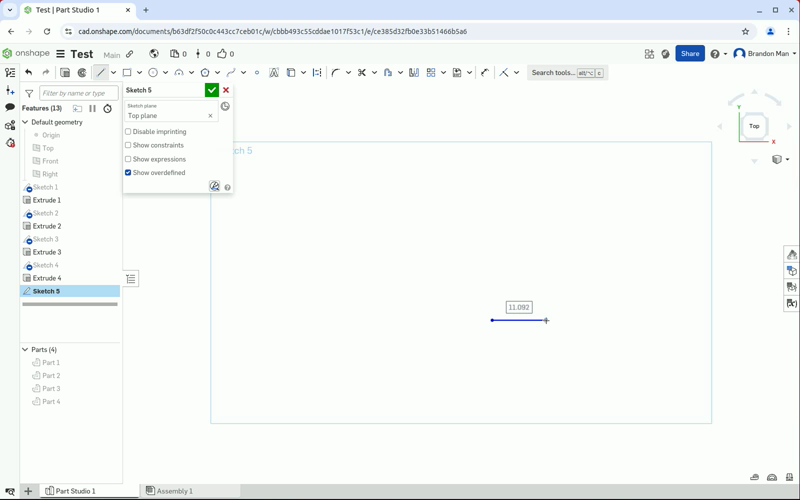
key_down(shift)
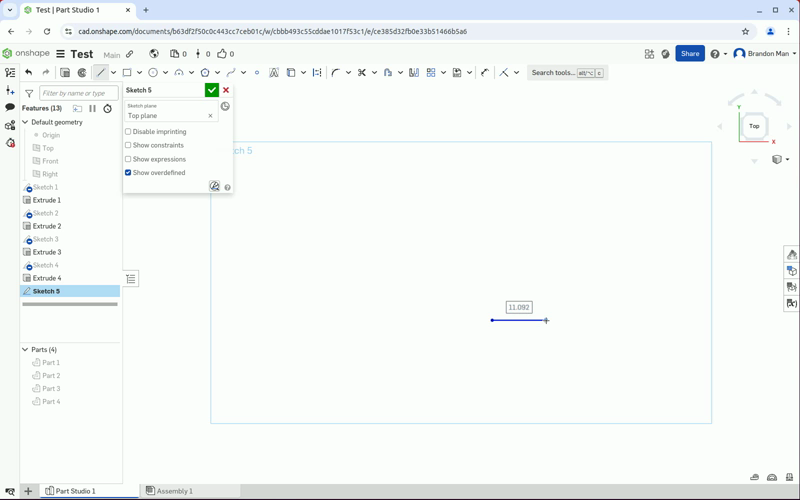
mouse_move(576, 320)
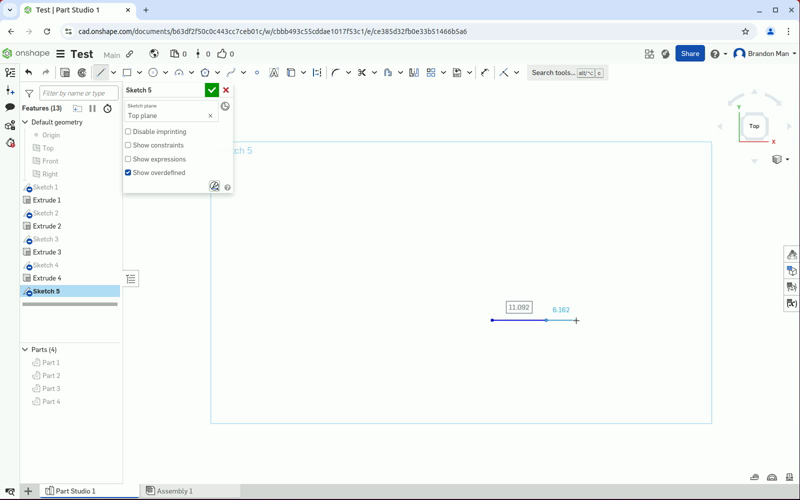
mouse_move(546, 263)
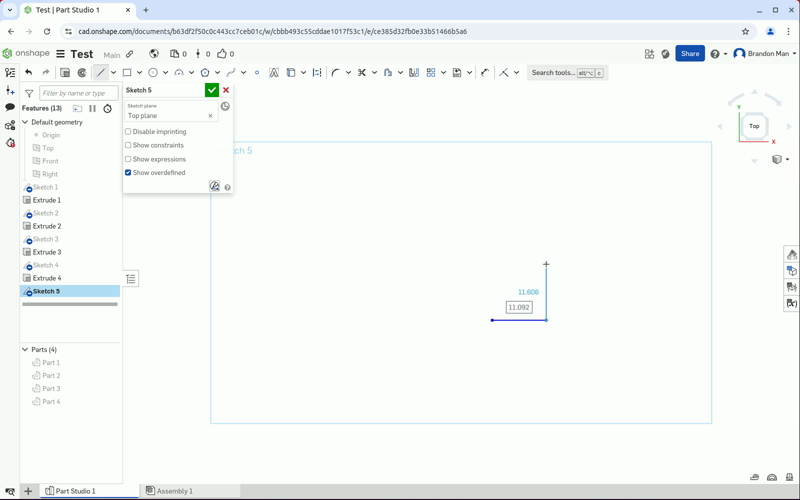
click(546, 263)
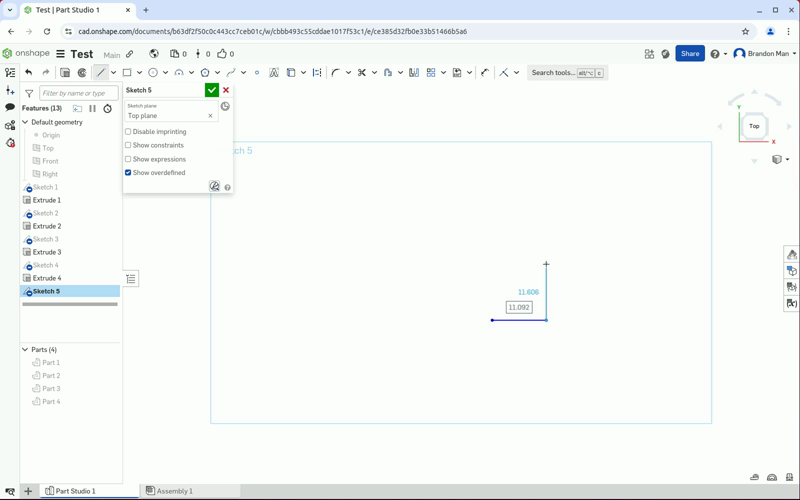
key_up(shift)
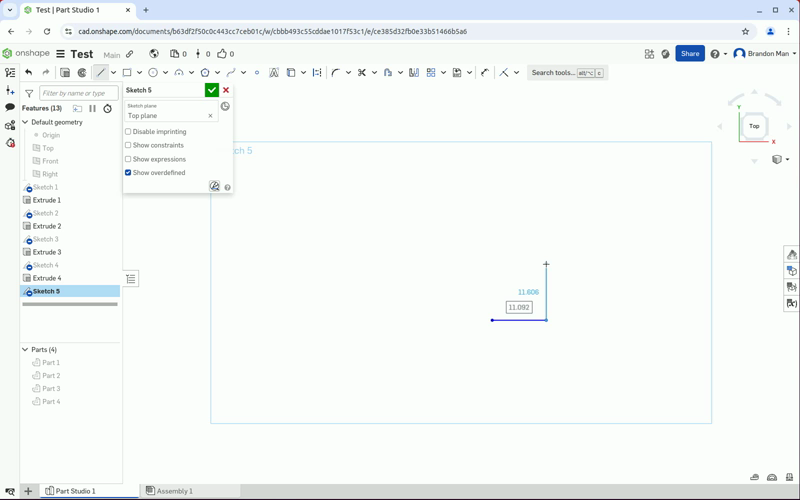
key_down(shift)
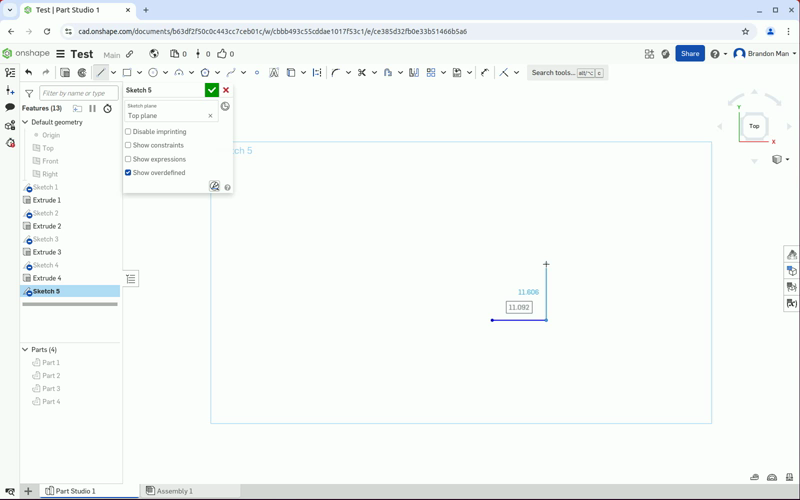
mouse_move(576, 263)
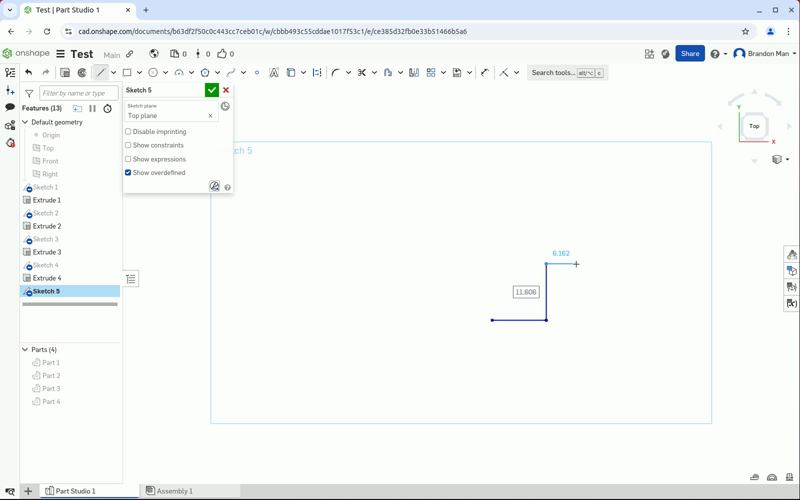
mouse_move(492, 263)
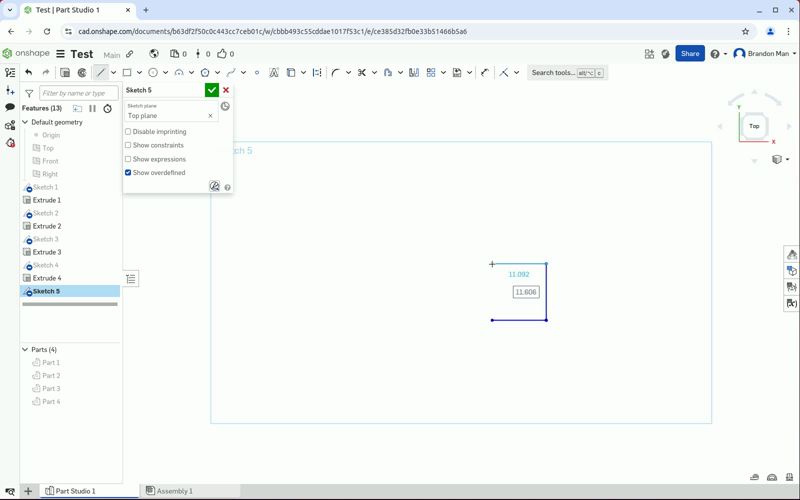
click(492, 263)
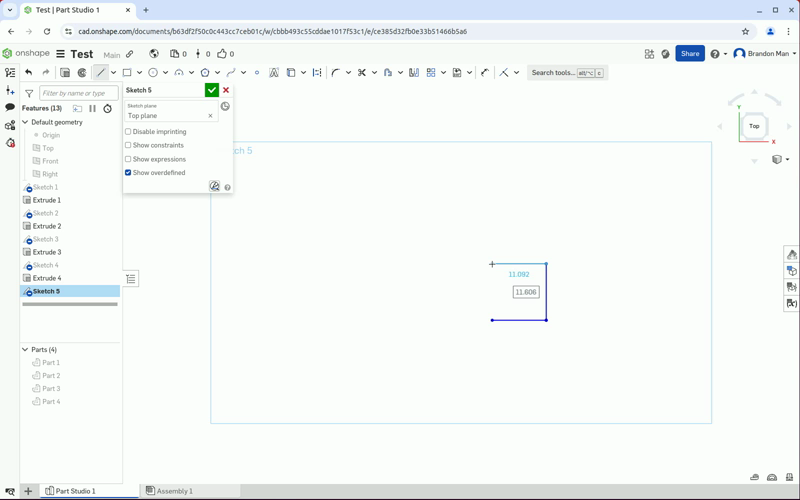
key_up(shift)
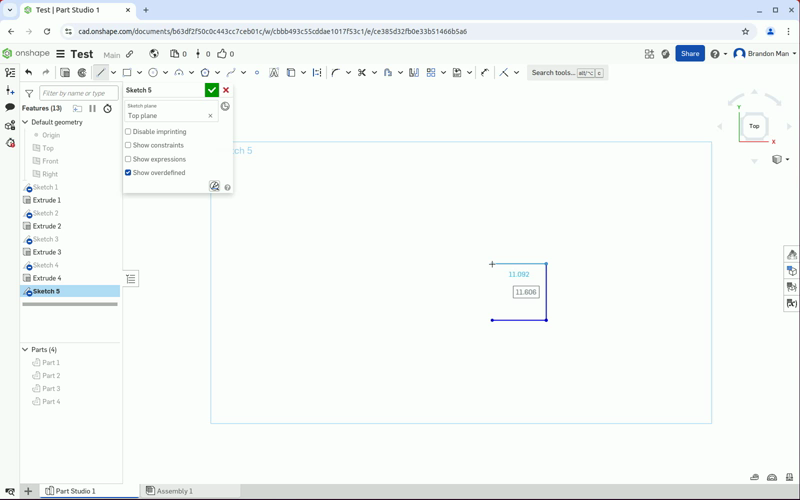
mouse_move(522, 263)
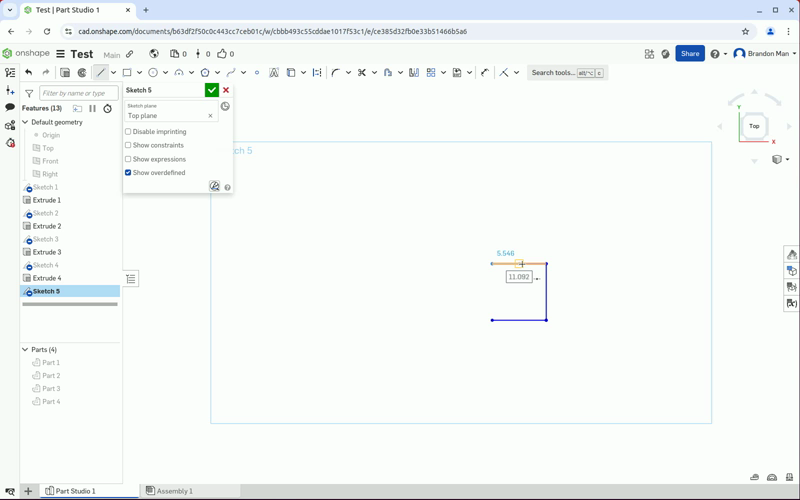
key_down(shift)
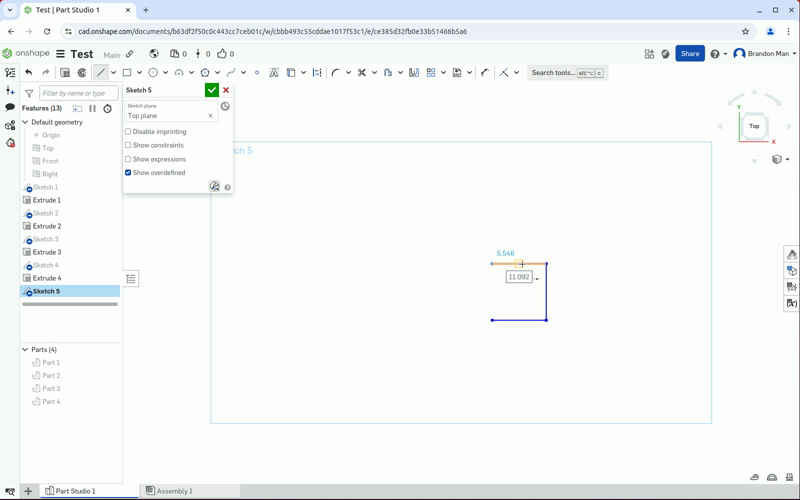
mouse_move(492, 320)
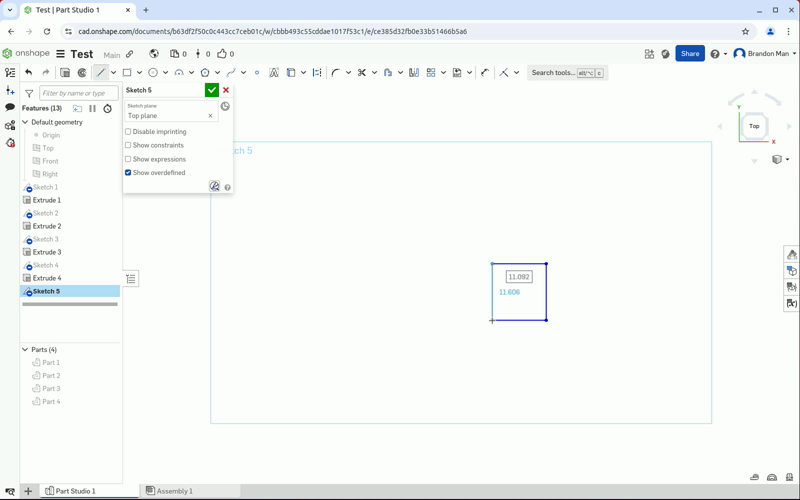
key_up(shift)
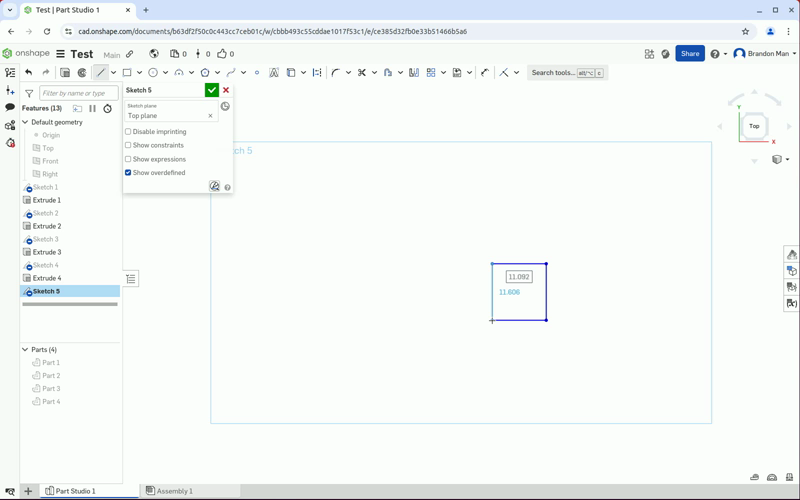
click(492, 320)
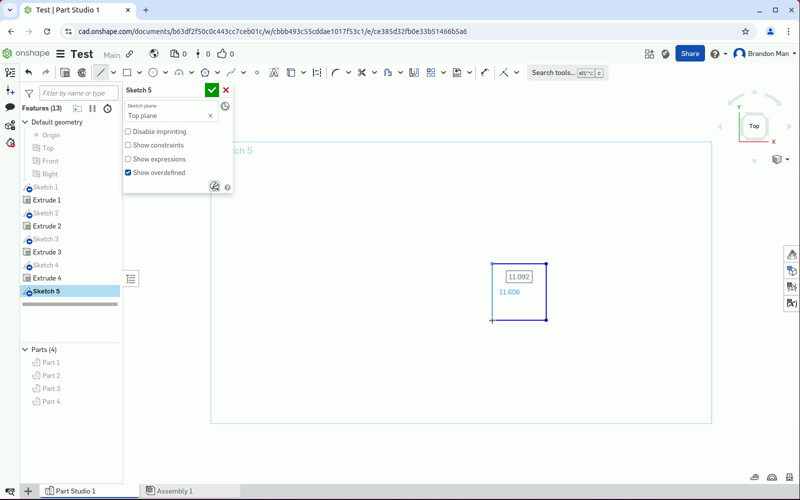
key(esc)
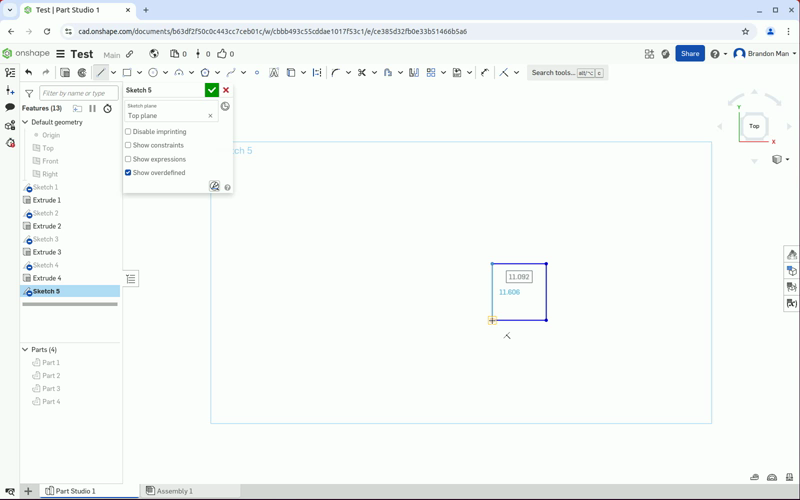
key(c)
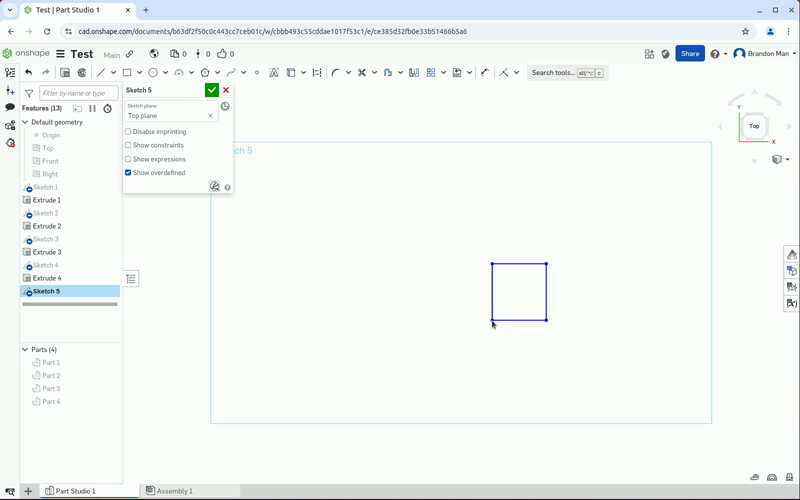
key_down(shift)
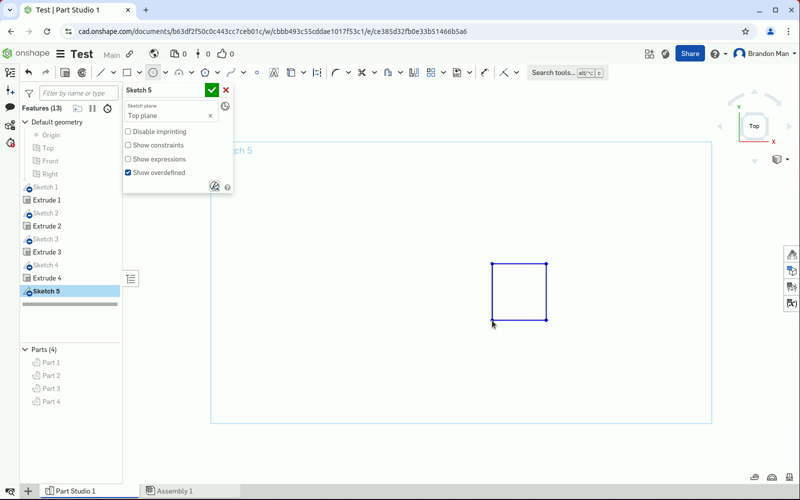
mouse_move(518, 291)
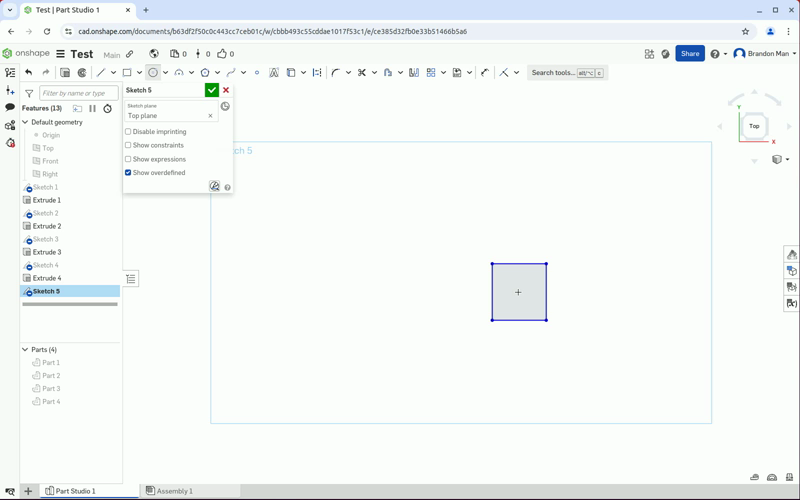
click(518, 291)
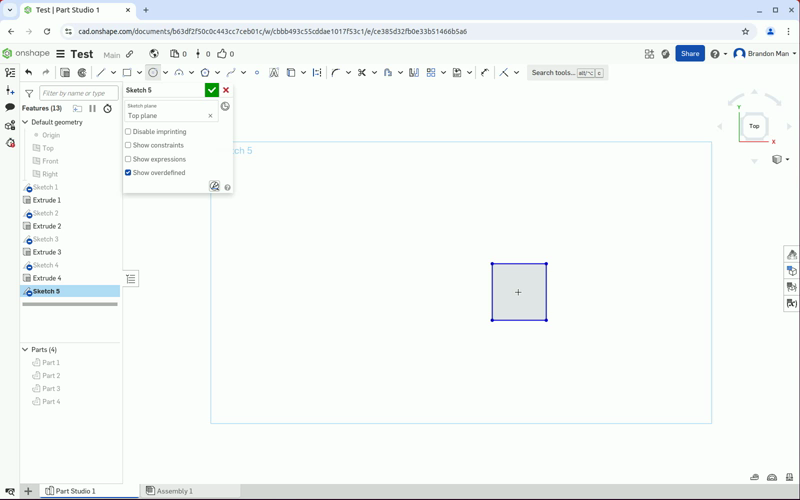
key_up(shift)
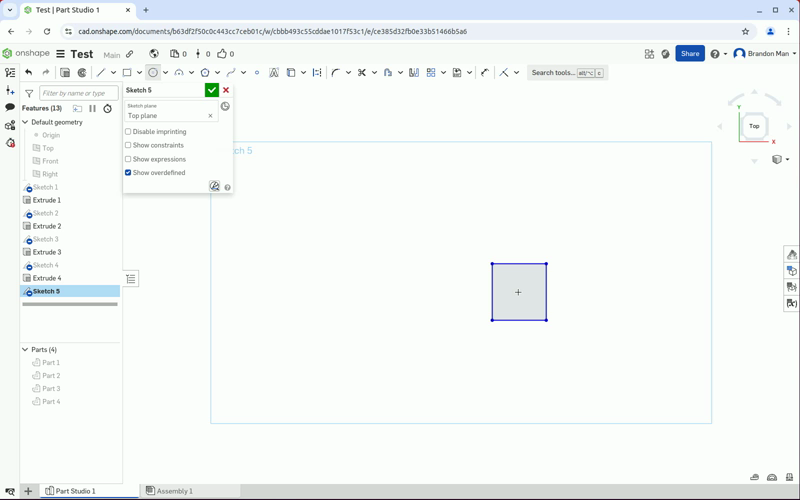
mouse_move(526, 291)
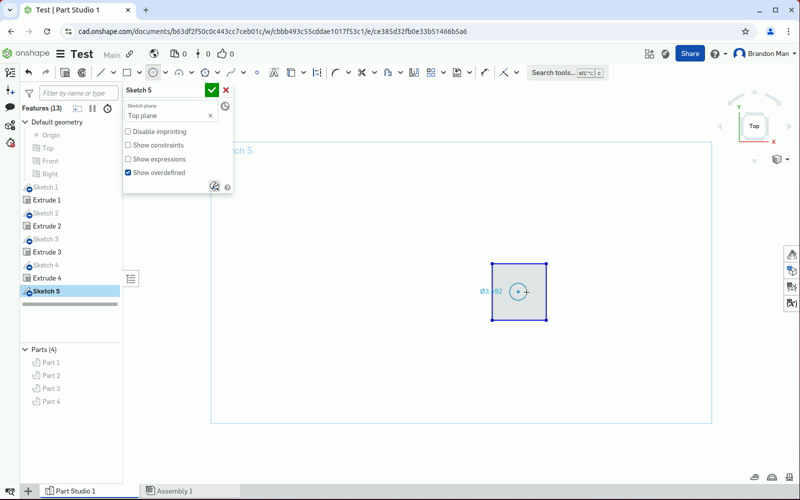
click(526, 291)
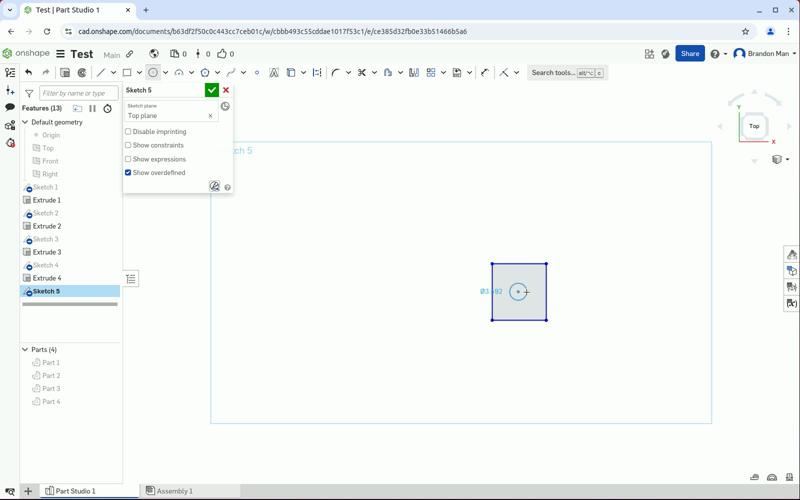
key(esc)
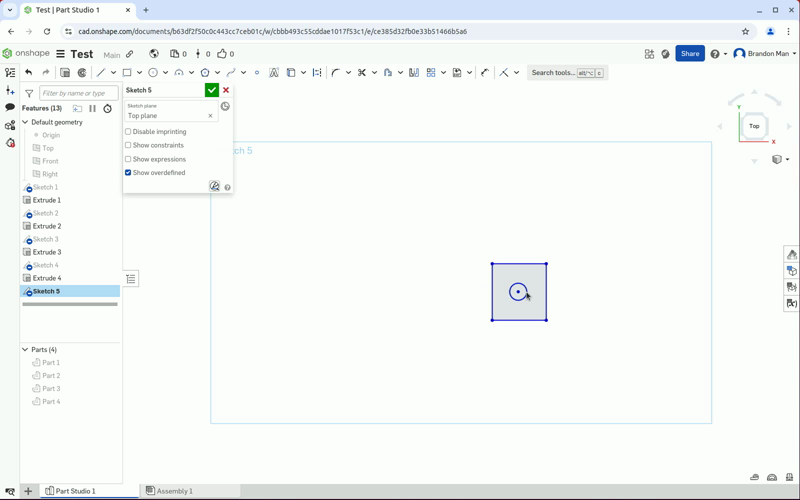
mouse_move(541, 297)
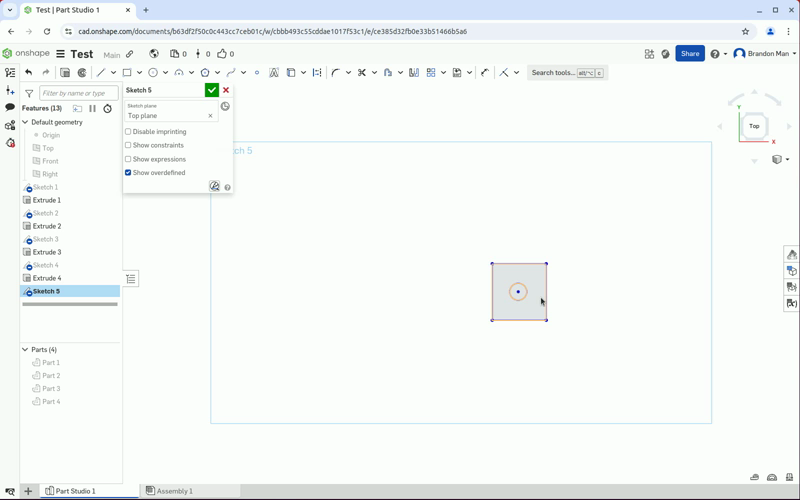
click(541, 297)
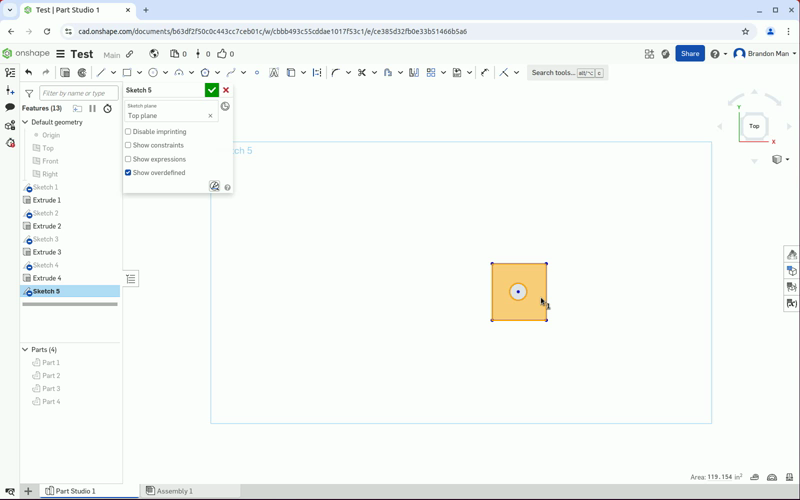
mouse_move(73, 352)
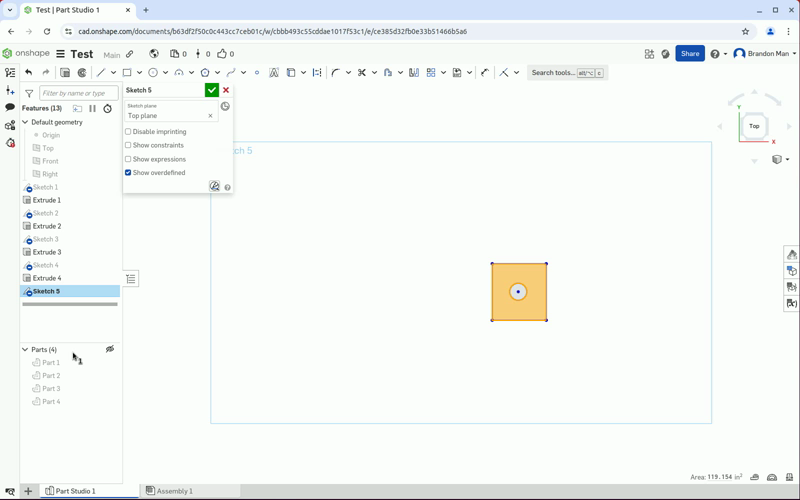
key(shift+y)
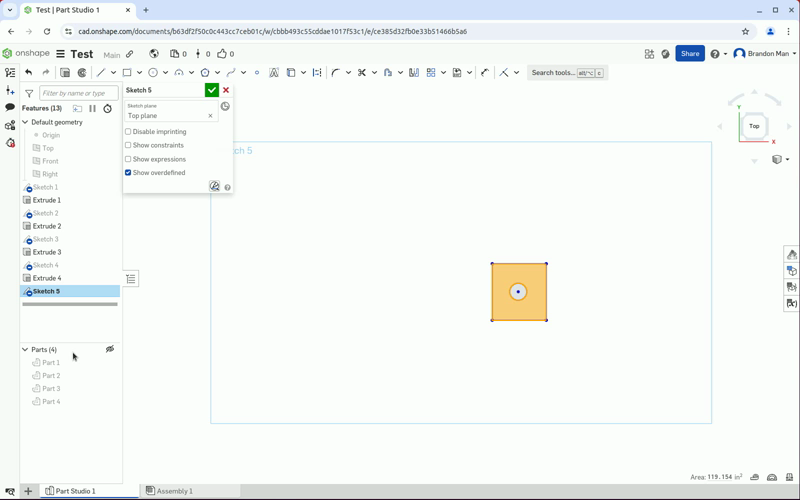
key(shift+e)
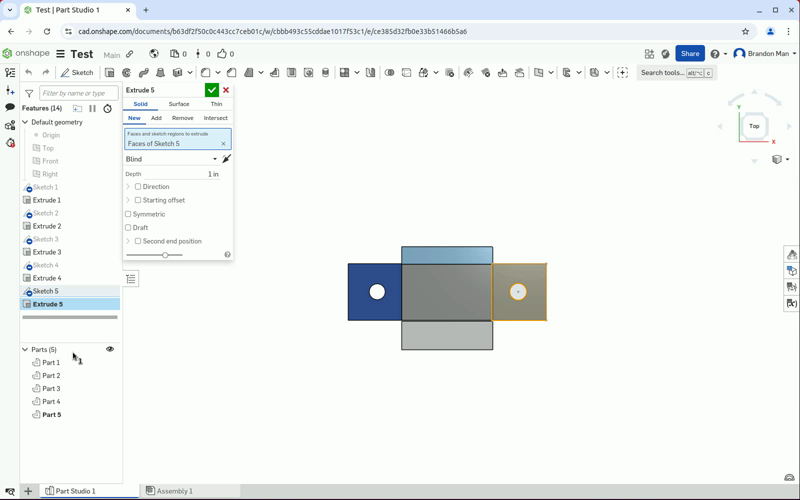
mouse_move(143, 106)
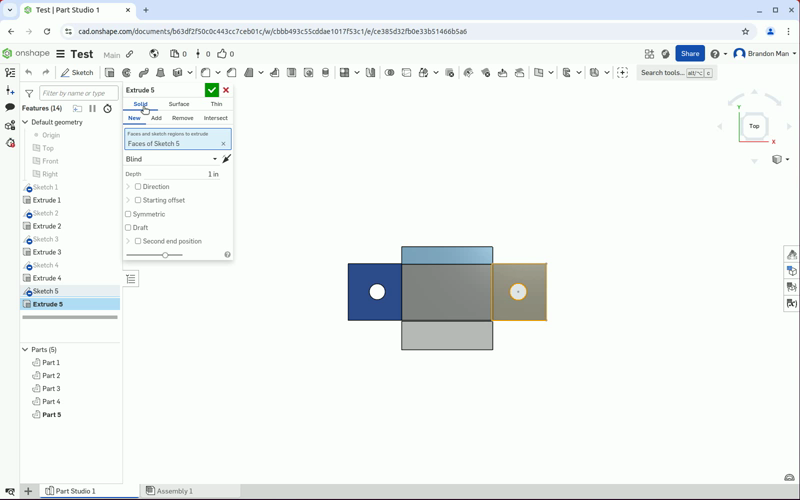
click(143, 106)
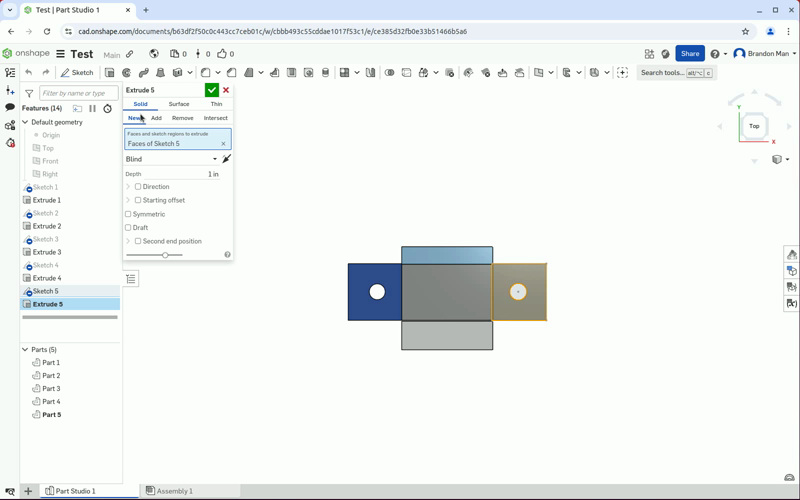
mouse_move(137, 120)
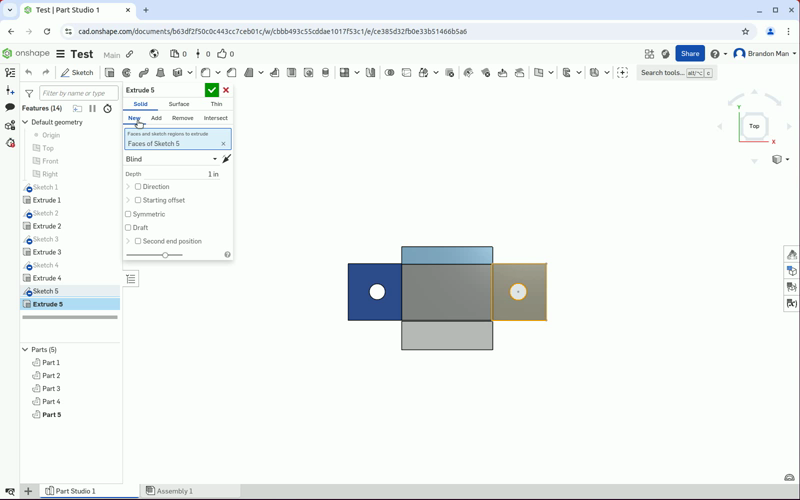
click(137, 120)
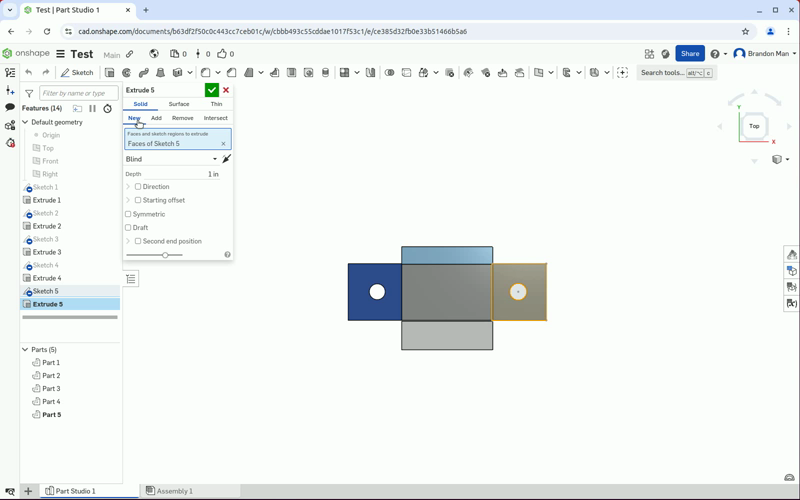
key(tab, 4)
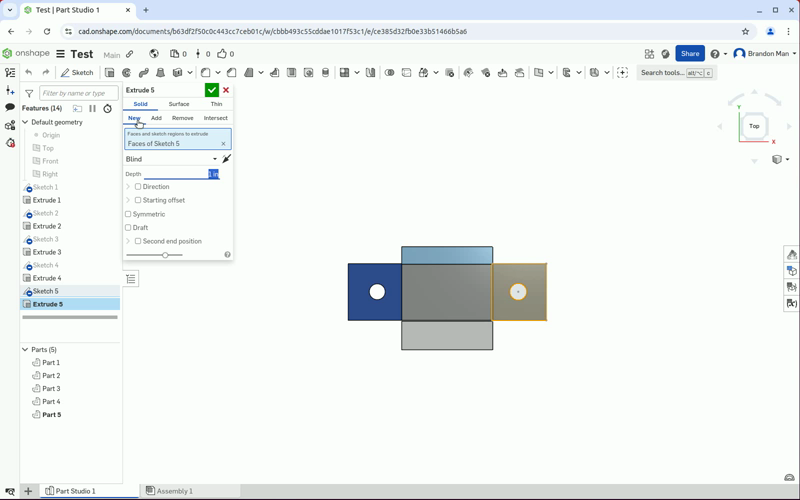
text(3.611)
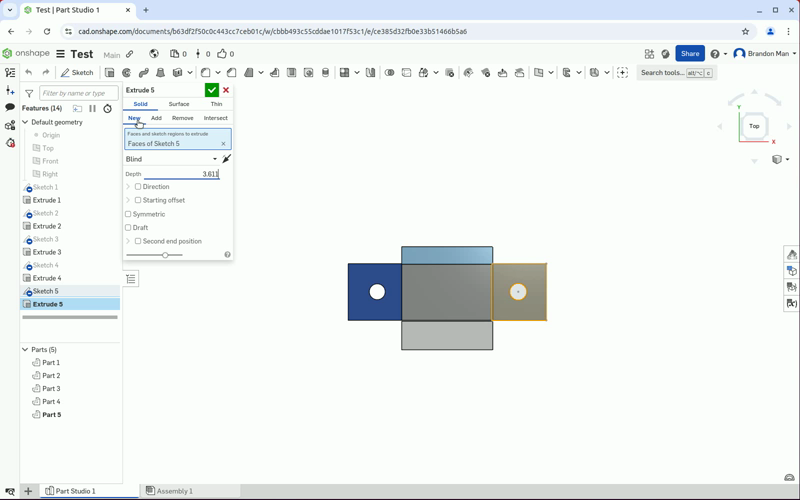
key(enter)
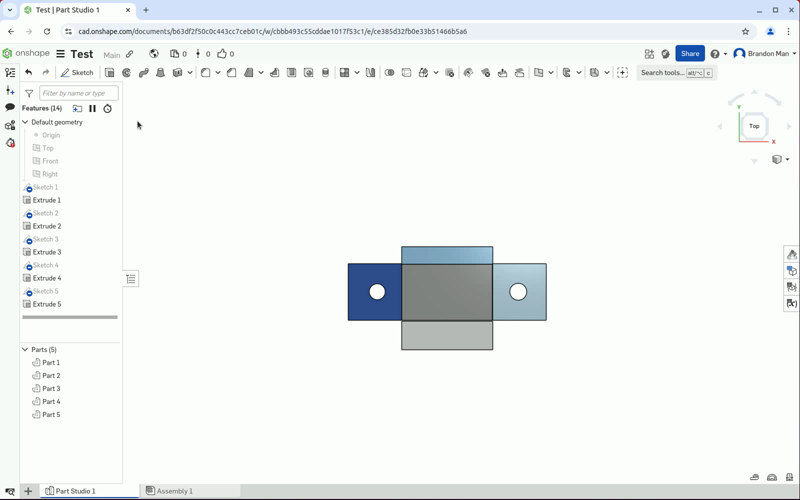
key(shift+h)
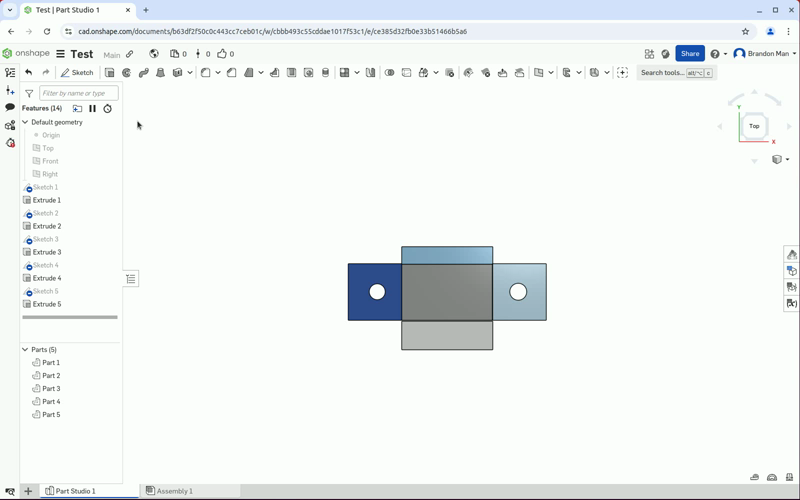
key(shift+h)
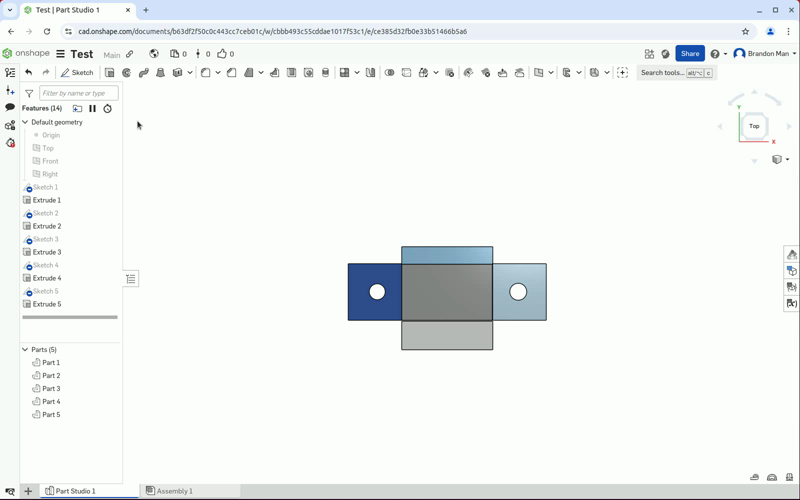
mouse_move(73, 189)
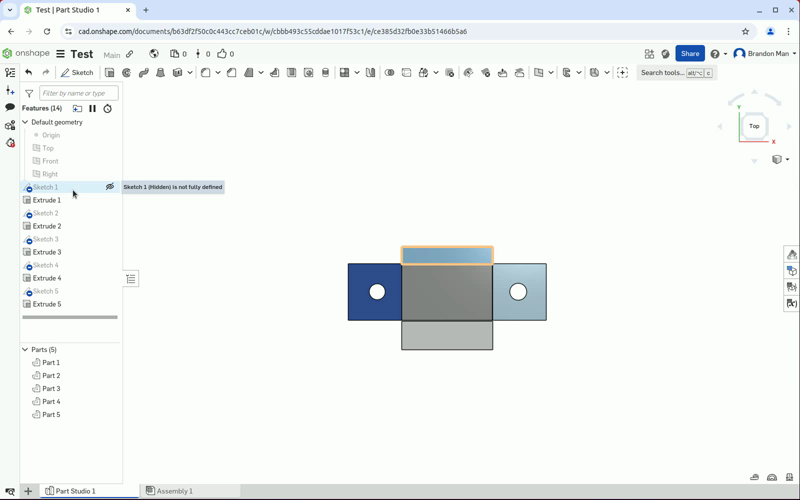
click(73, 189)
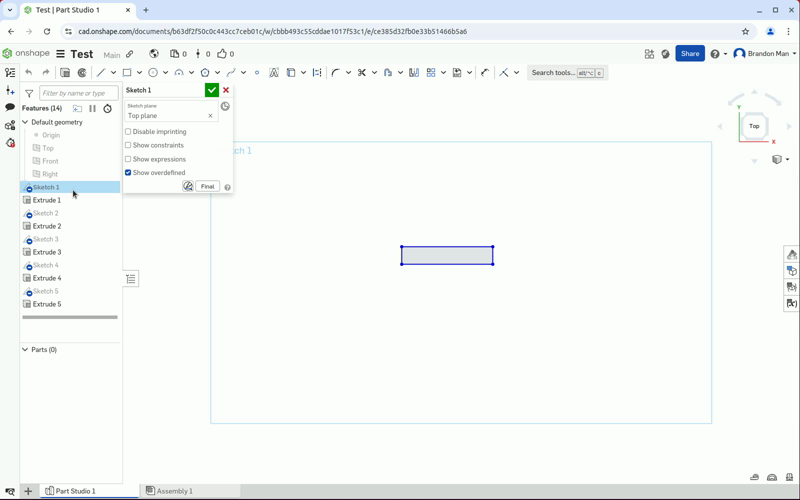
mouse_move(229, 92)
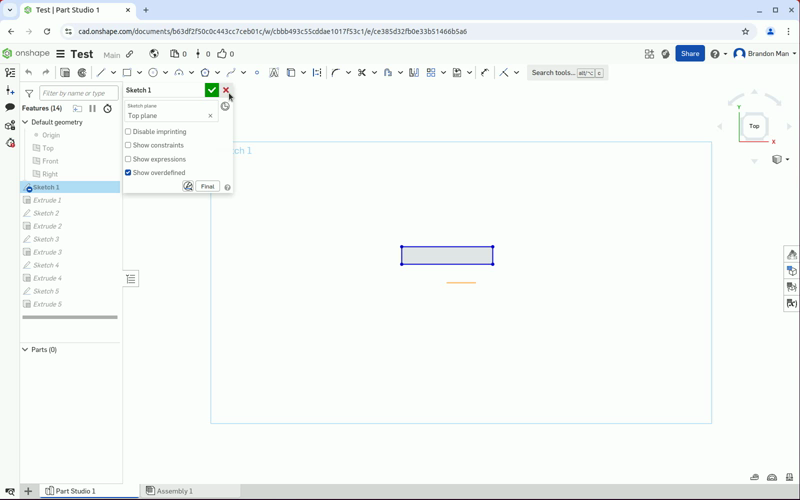
click(229, 92)
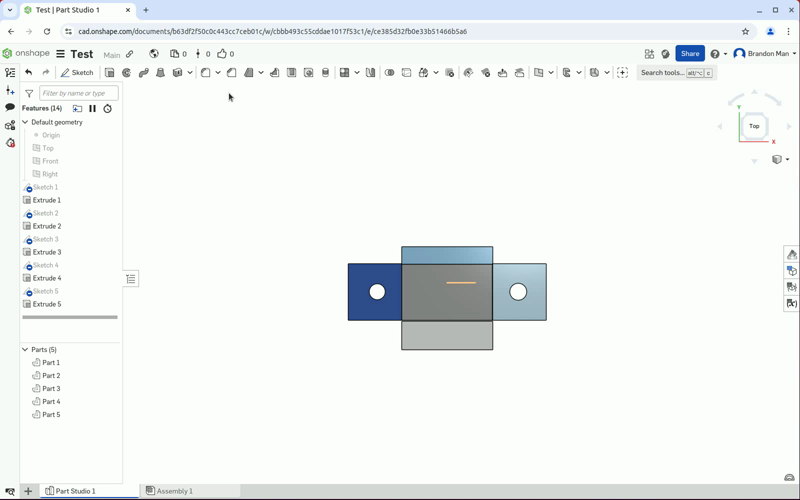
mouse_move(541, 75)
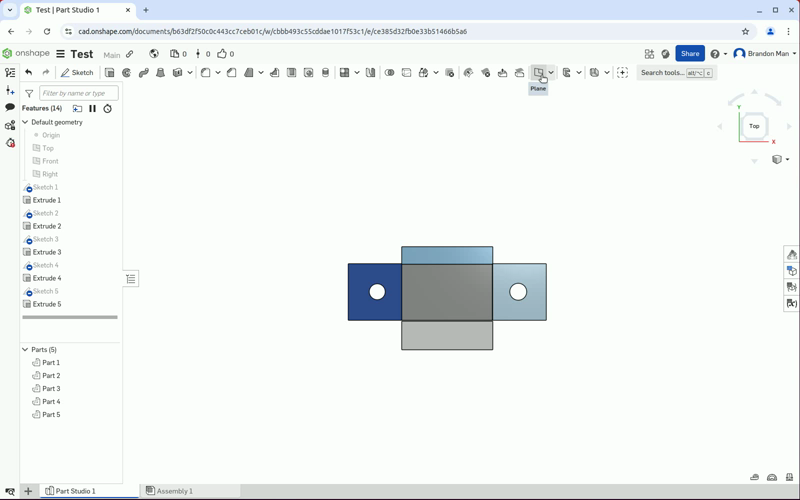
click(541, 75)
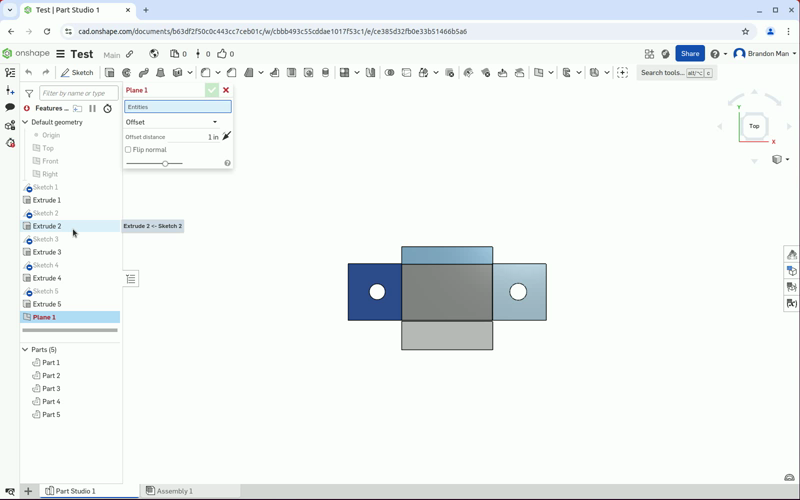
scroll(3)
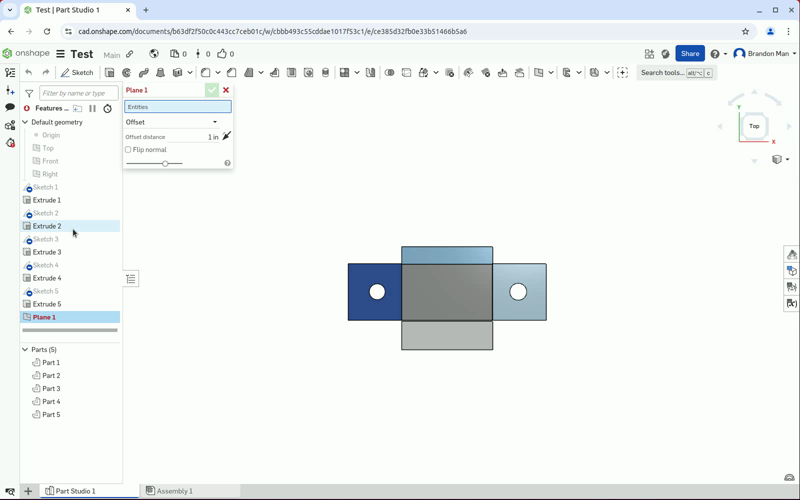
mouse_move(73, 150)
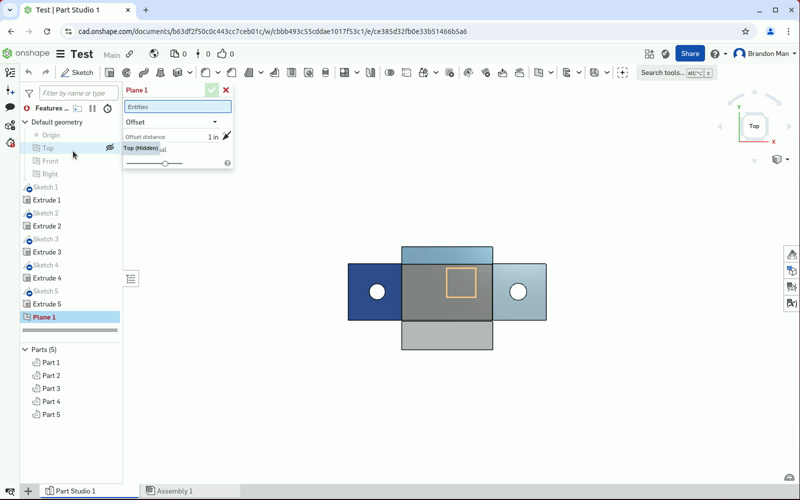
click(73, 150)
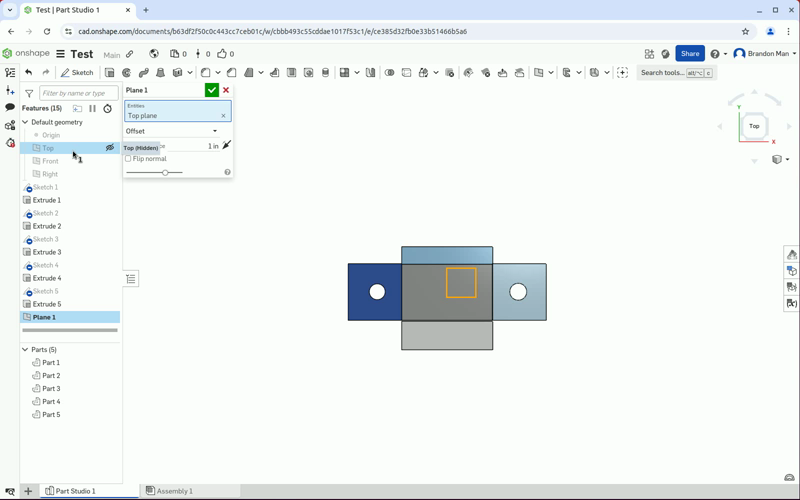
key(tab, 2)
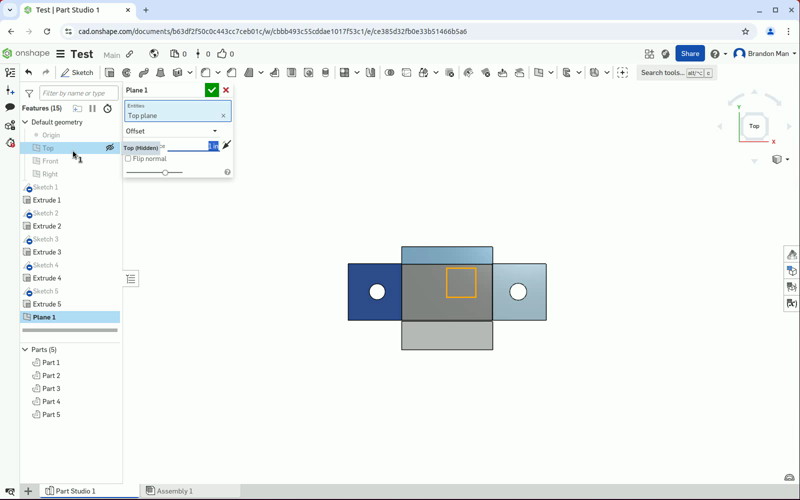
text(3.605)
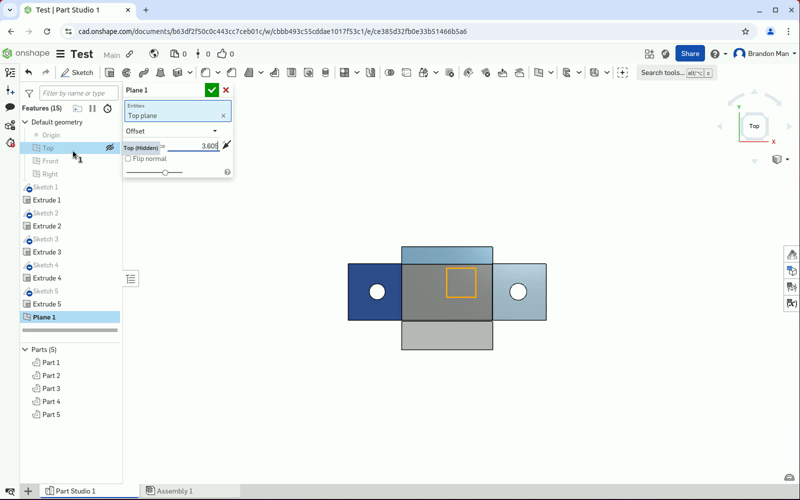
key(enter, 2)
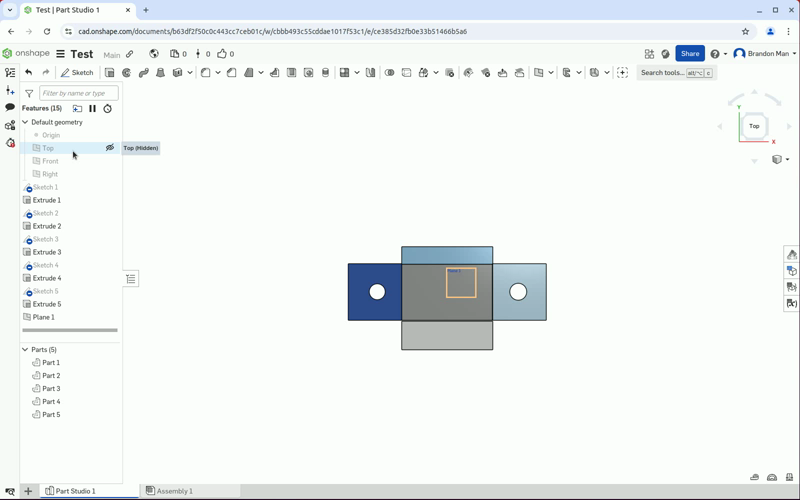
key(shift+s)
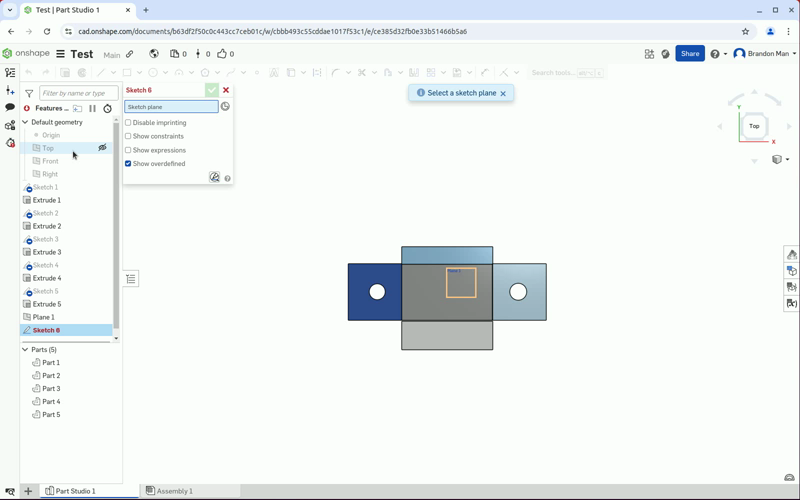
mouse_move(69, 319)
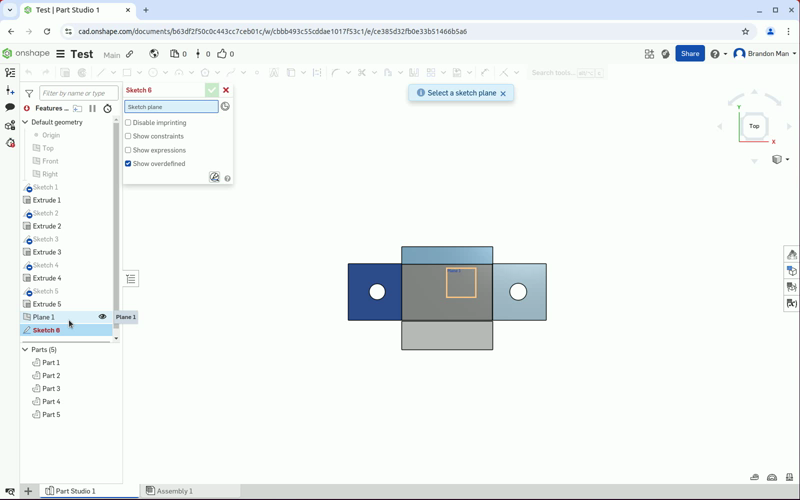
click(69, 319)
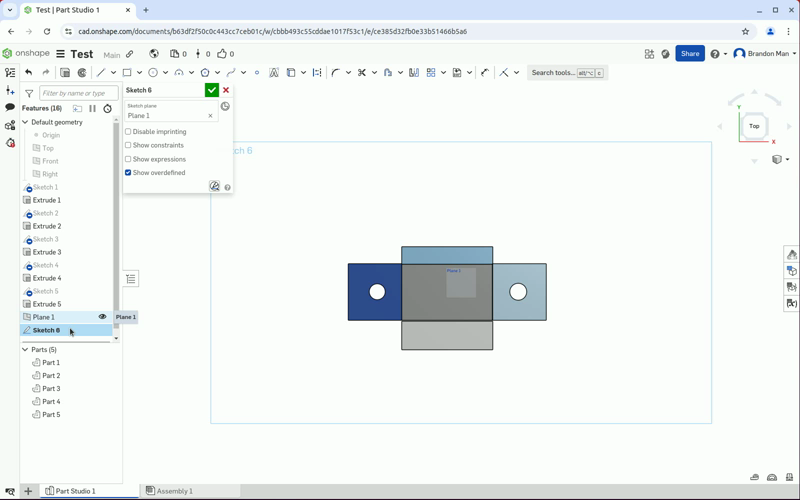
mouse_move(73, 352)
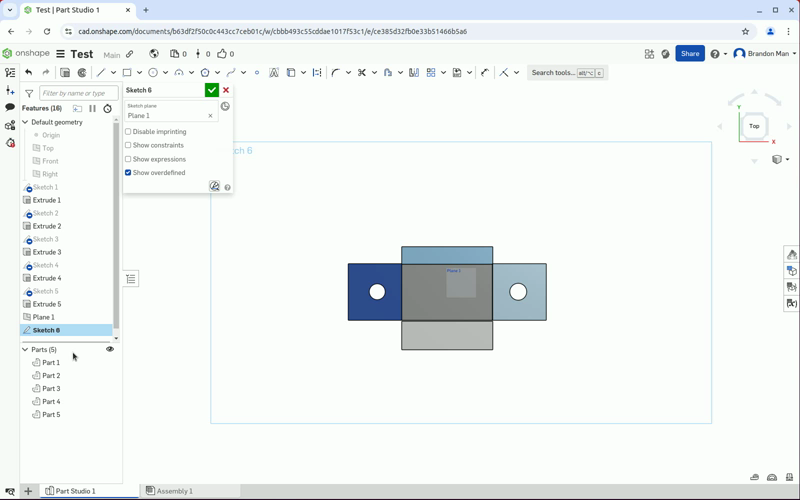
key(y)
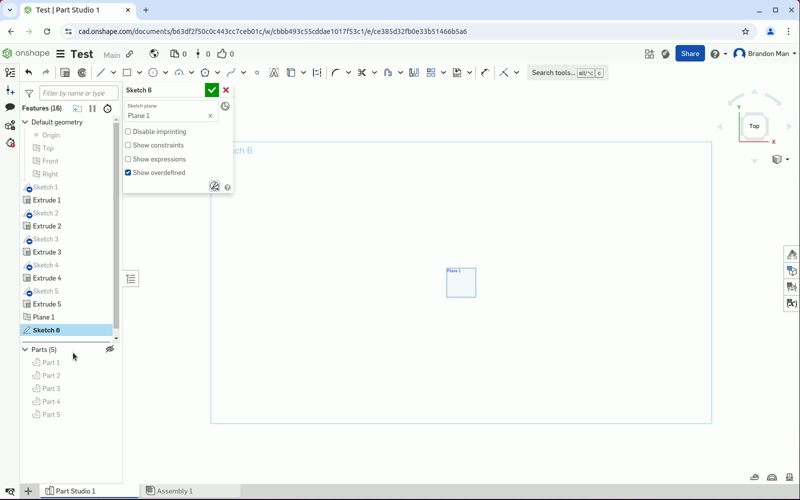
key(l)
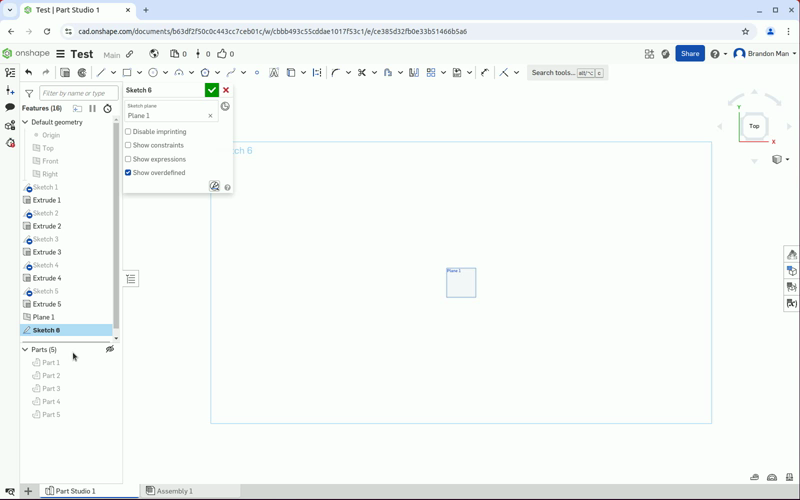
key_down(shift)
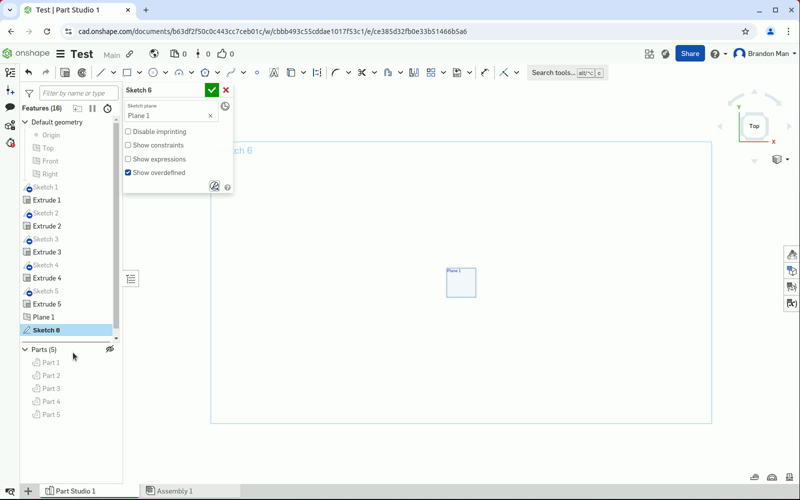
mouse_move(401, 349)
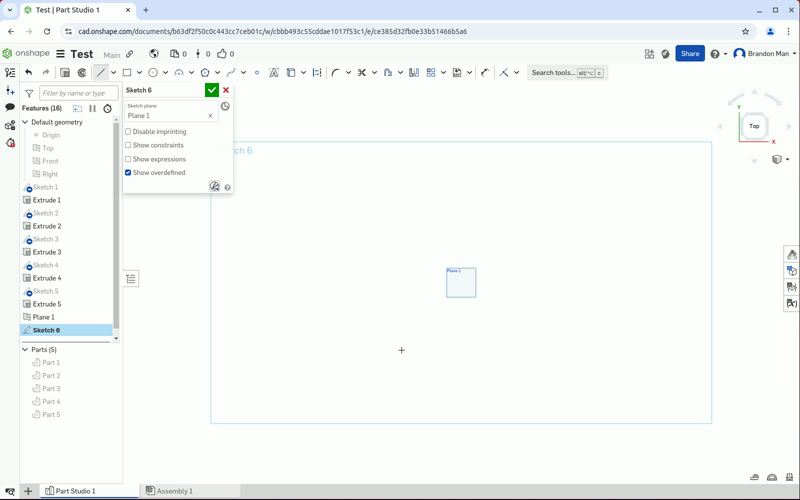
click(401, 349)
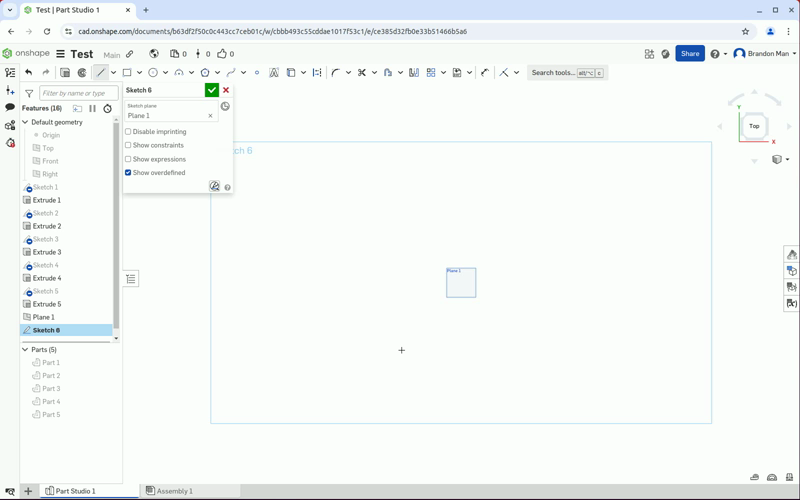
key_up(shift)
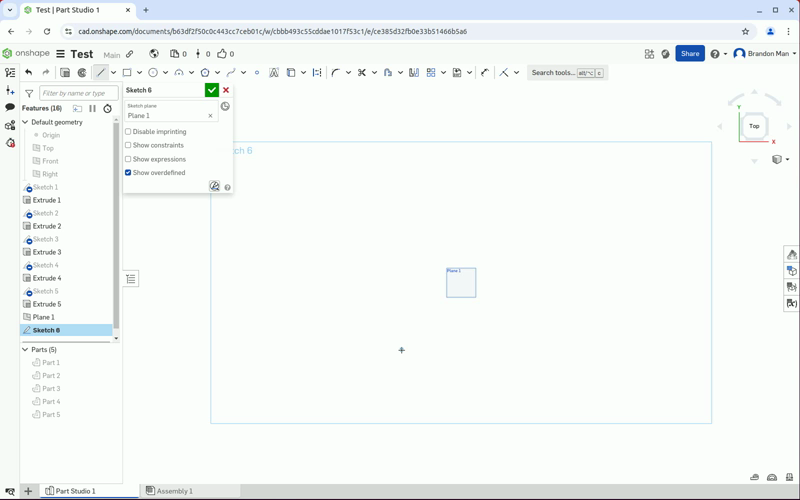
key_down(shift)
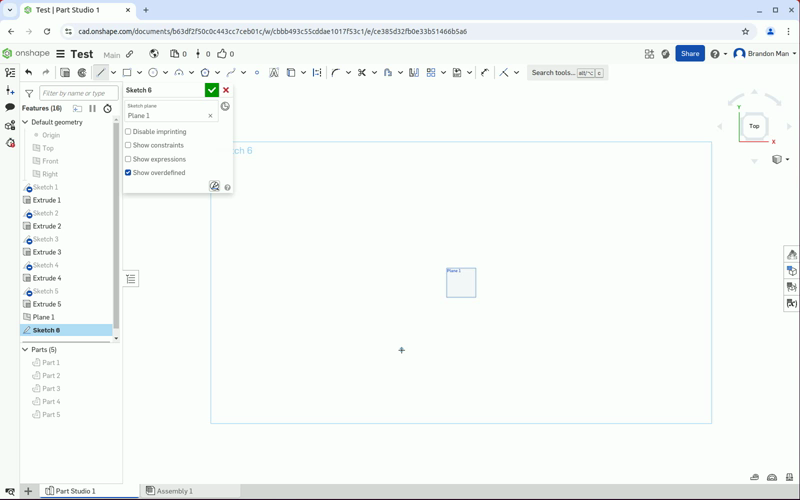
mouse_move(492, 349)
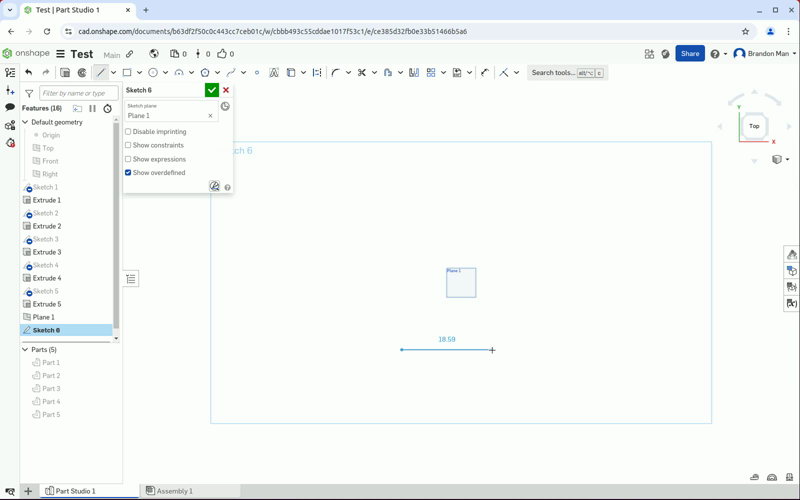
click(492, 349)
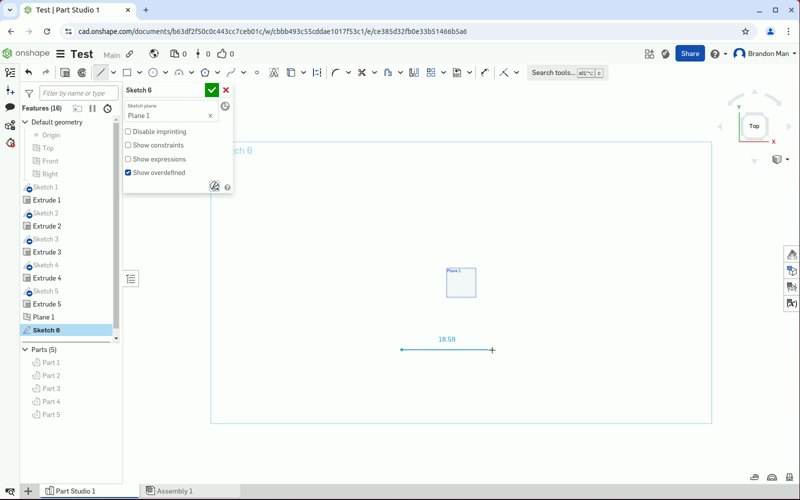
key_up(shift)
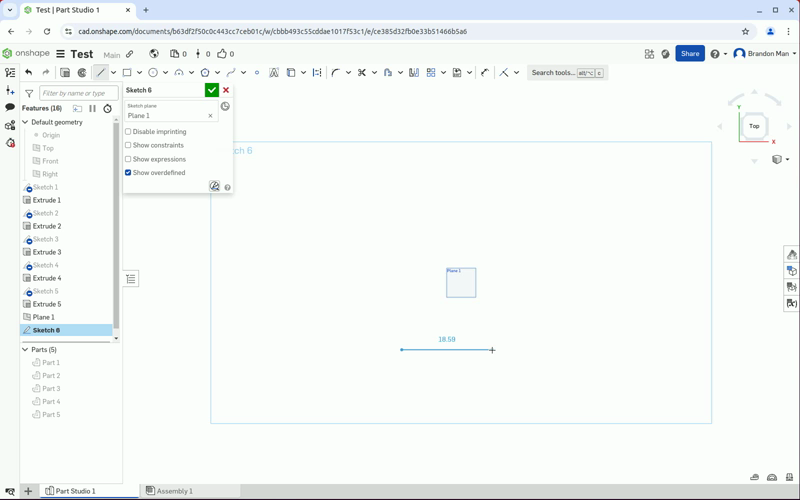
key_down(shift)
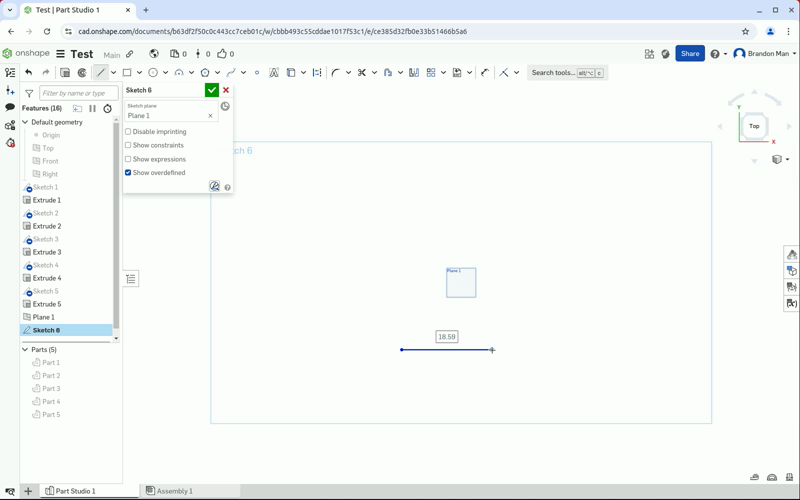
mouse_move(522, 349)
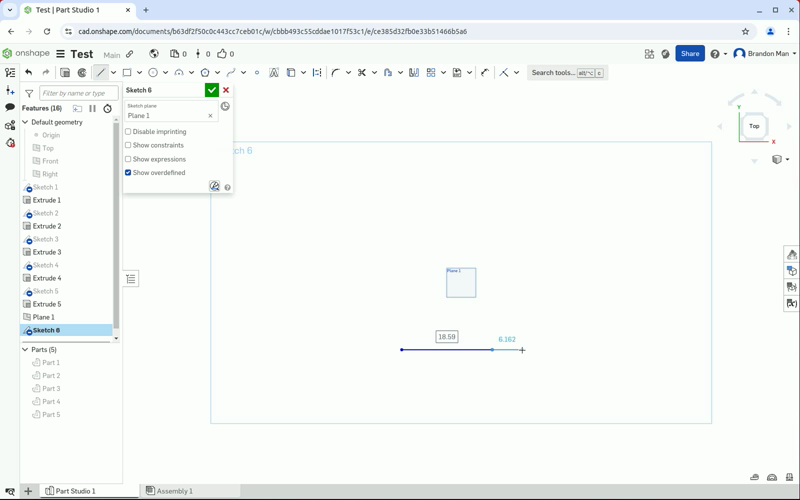
mouse_move(492, 321)
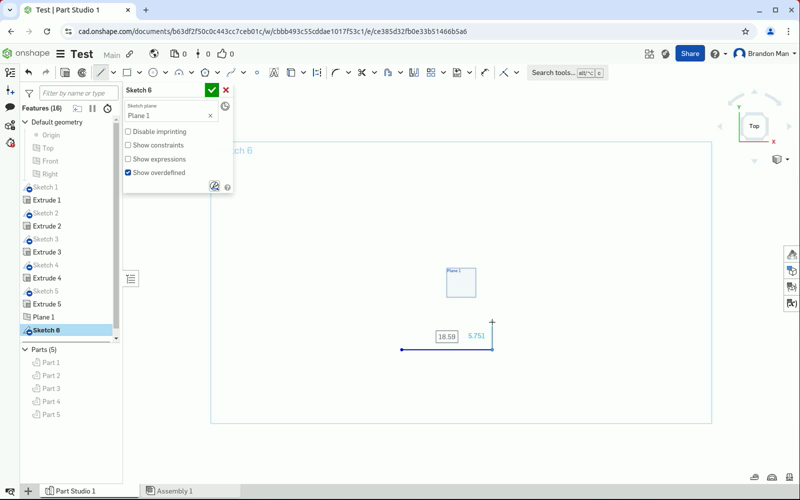
click(492, 321)
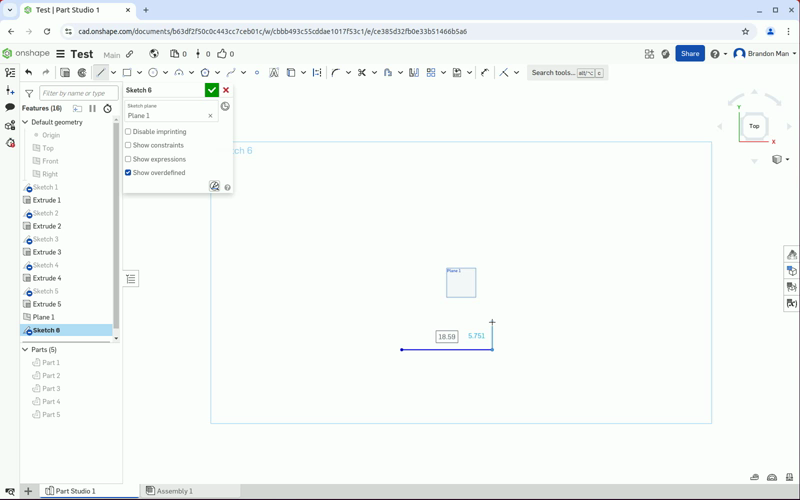
key_up(shift)
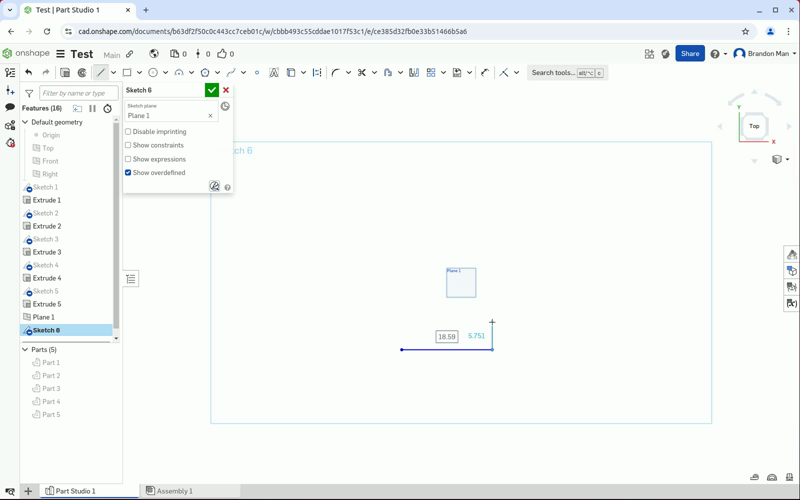
key_down(shift)
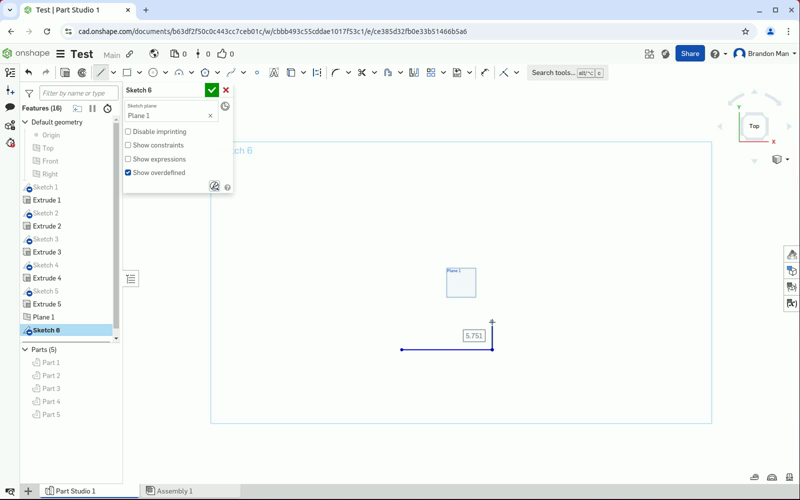
mouse_move(522, 321)
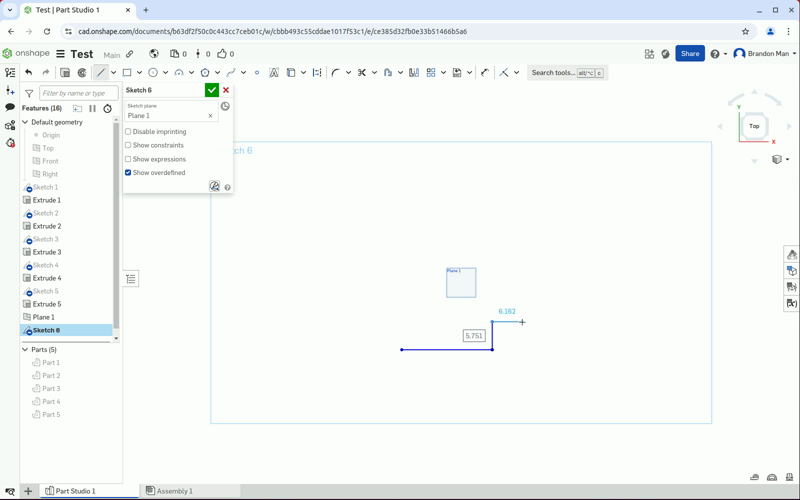
mouse_move(492, 264)
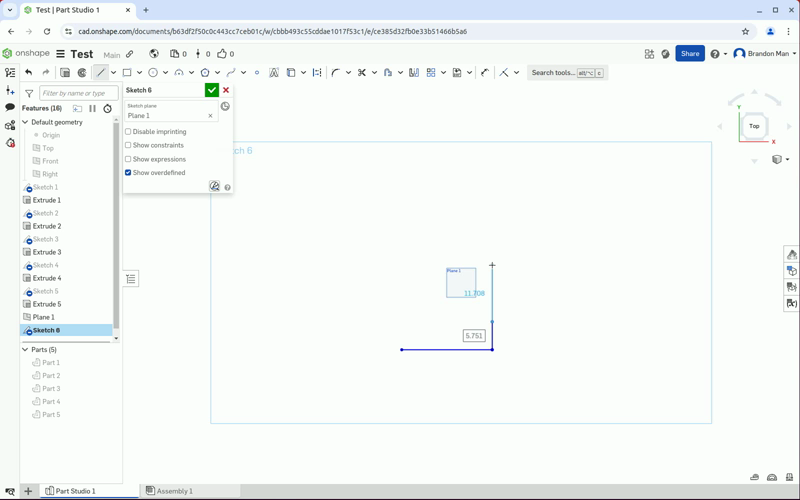
click(492, 264)
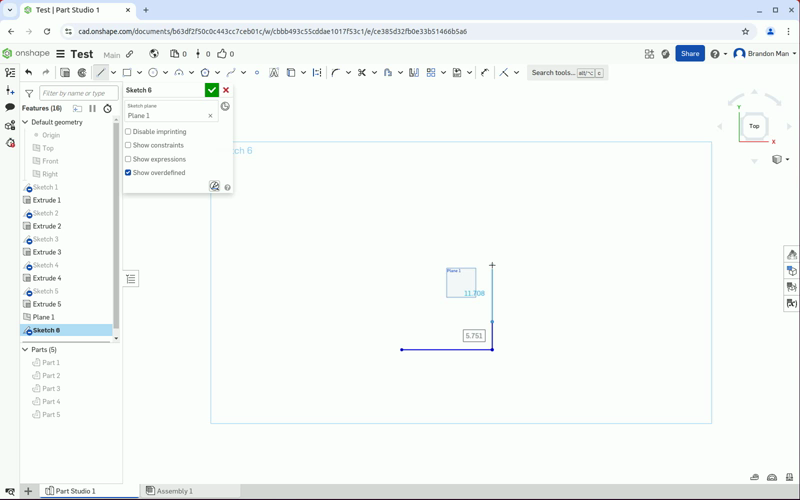
key_up(shift)
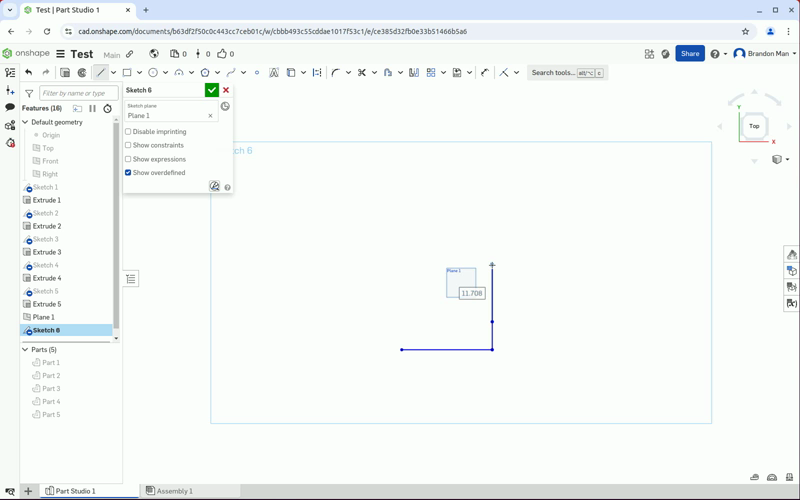
key_down(shift)
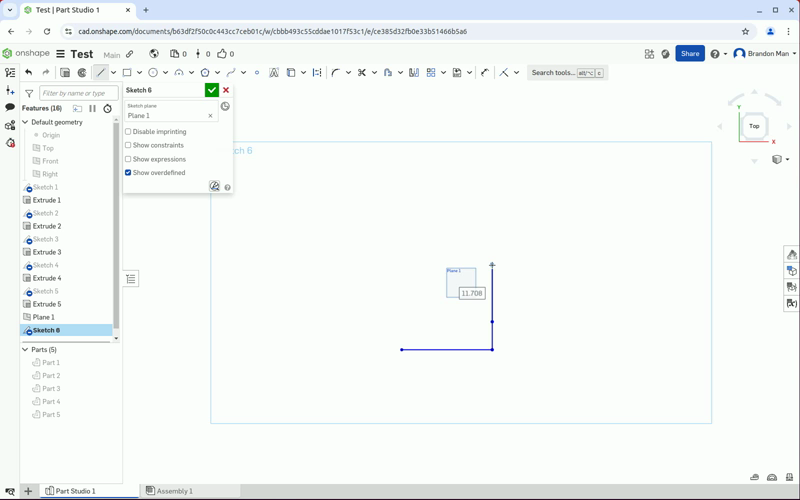
mouse_move(522, 264)
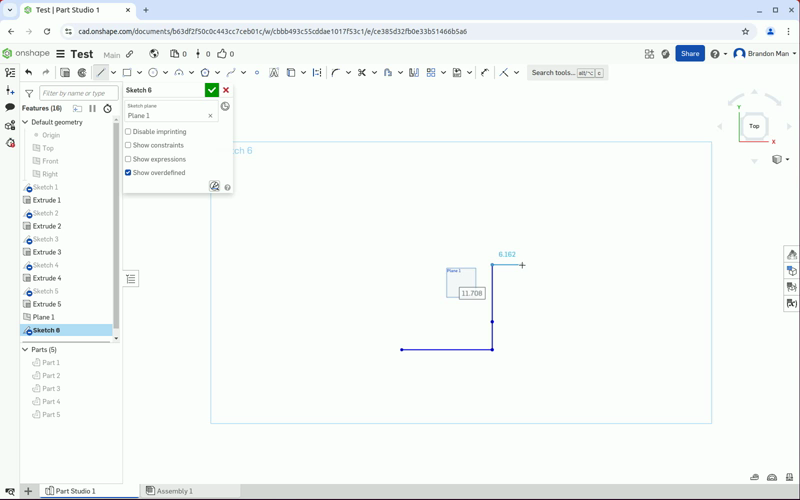
mouse_move(492, 247)
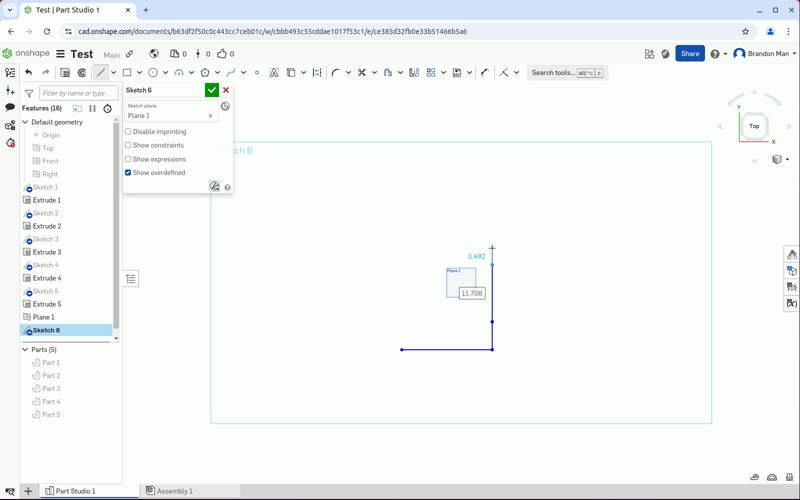
click(492, 247)
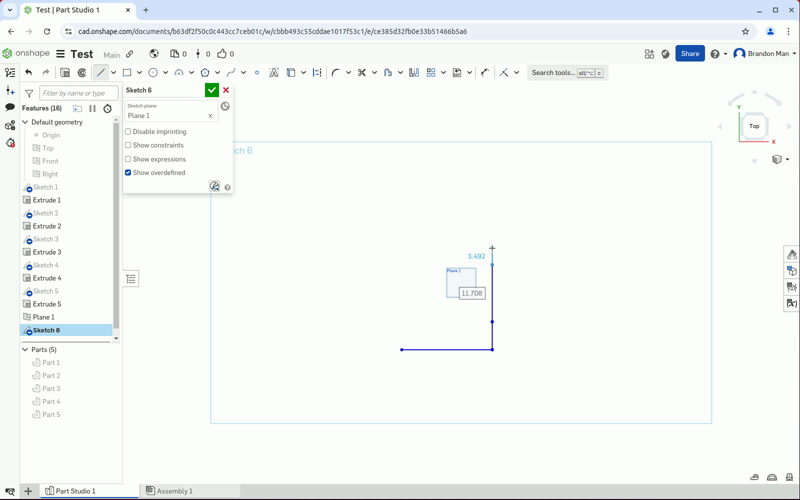
key_up(shift)
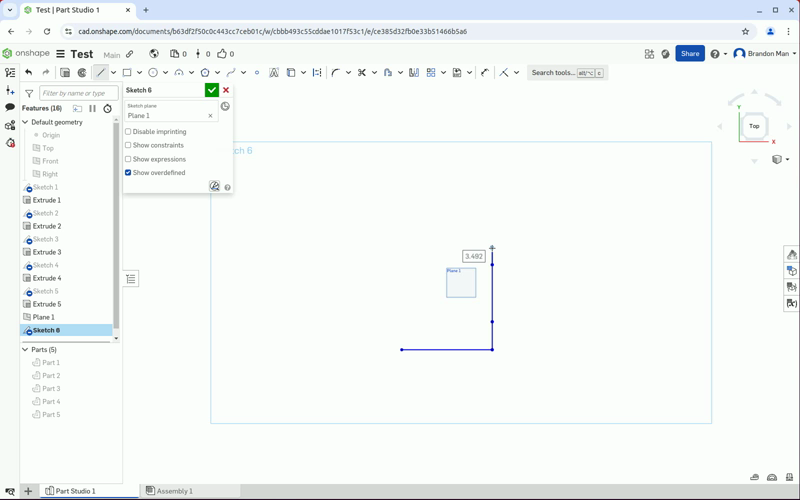
key_down(shift)
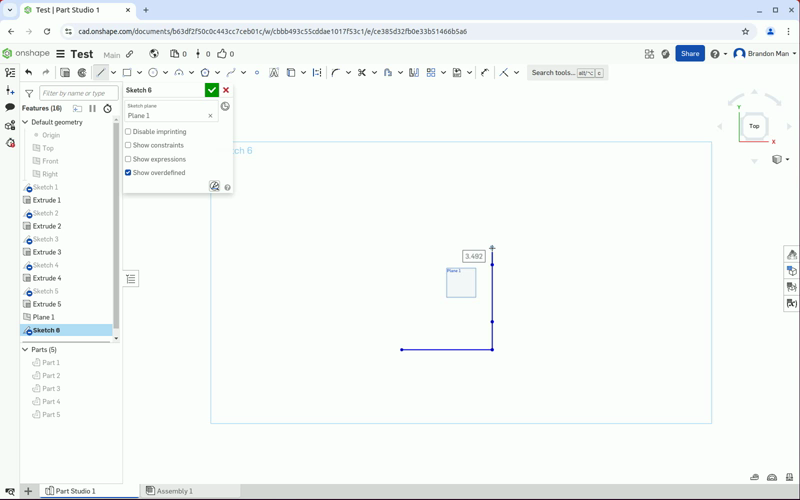
mouse_move(401, 247)
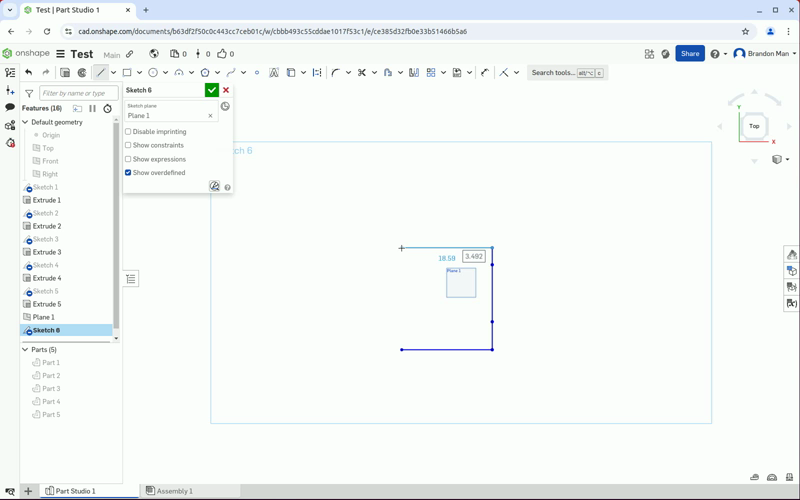
click(401, 247)
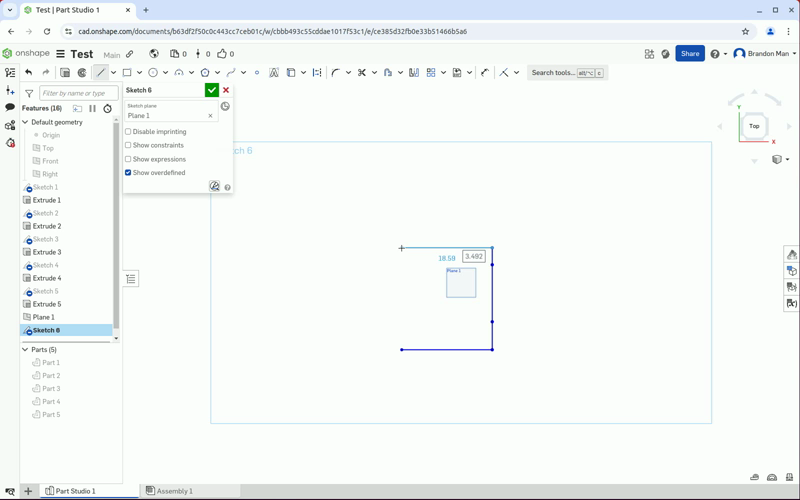
key_up(shift)
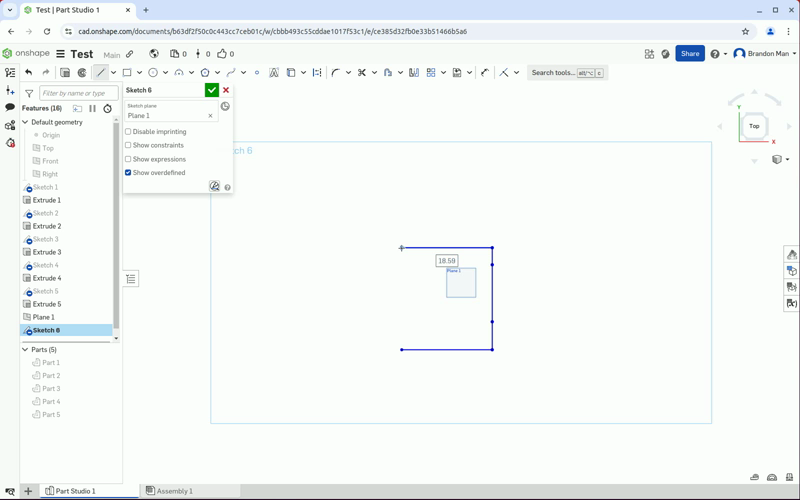
key_down(shift)
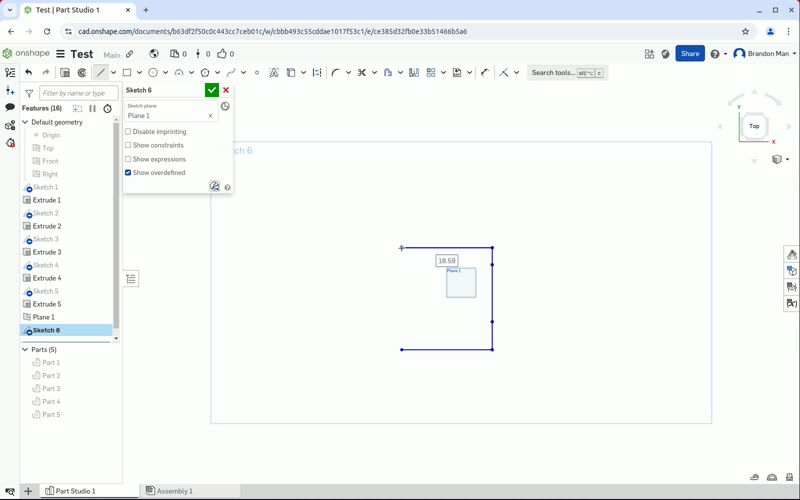
mouse_move(431, 247)
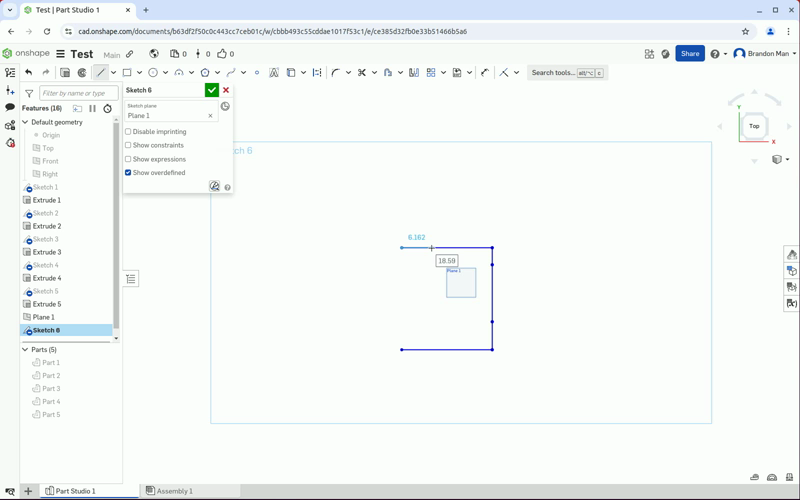
mouse_move(401, 264)
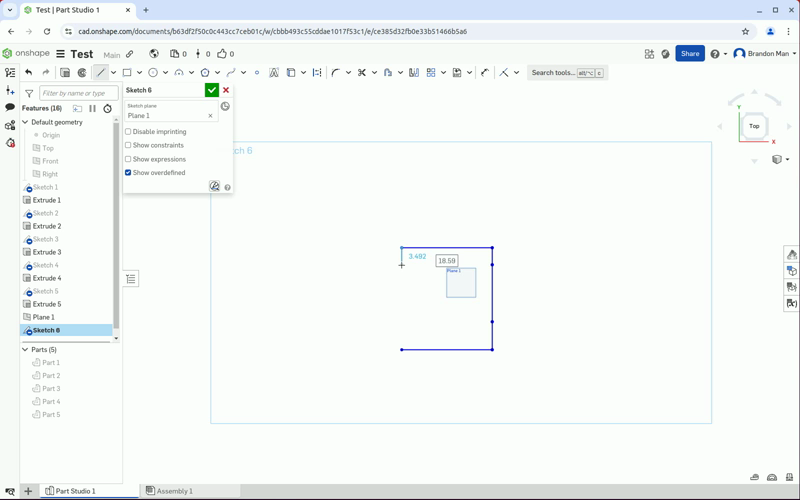
click(401, 264)
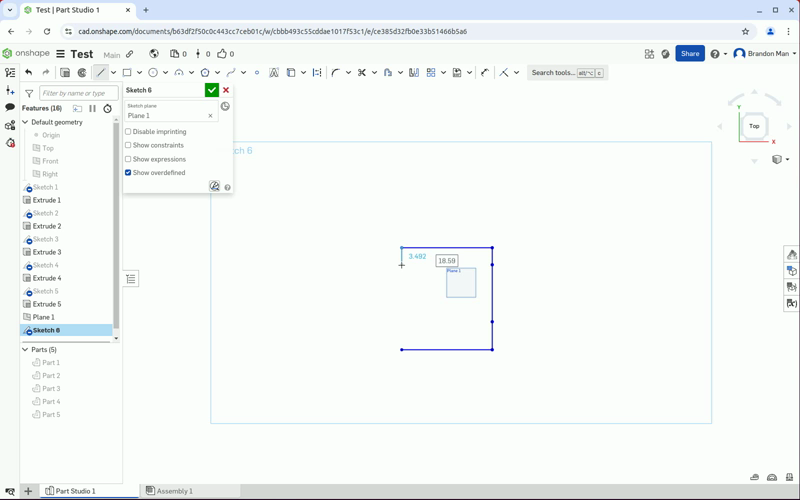
key_up(shift)
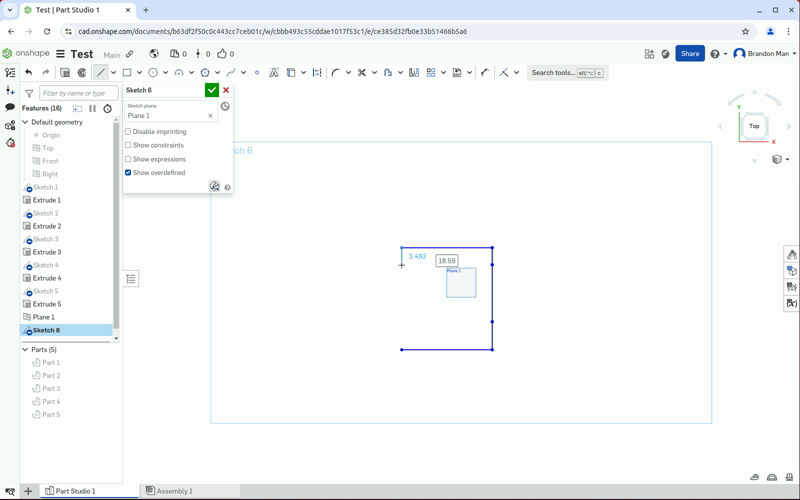
key_down(shift)
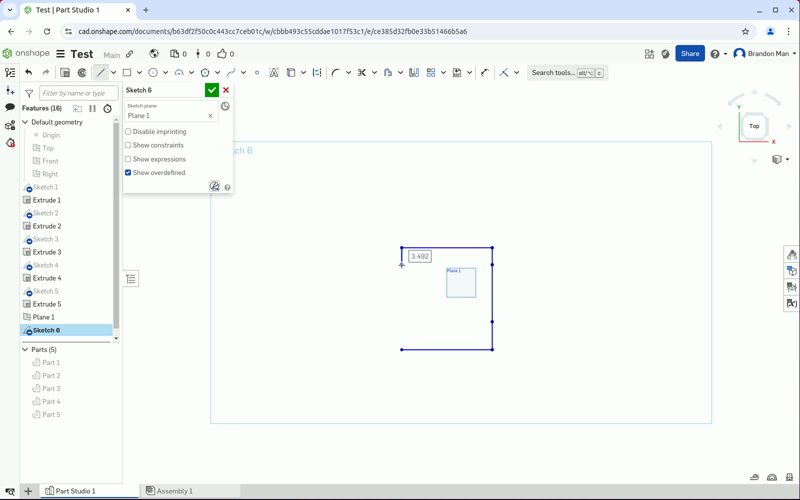
mouse_move(431, 264)
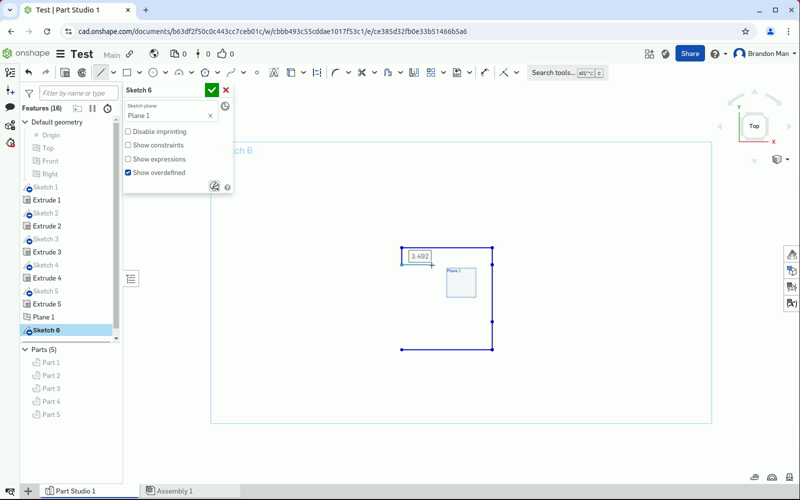
mouse_move(401, 321)
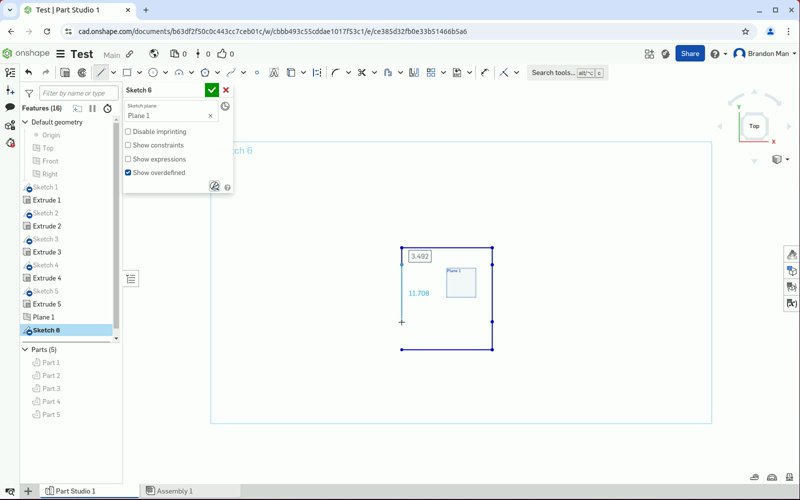
click(401, 321)
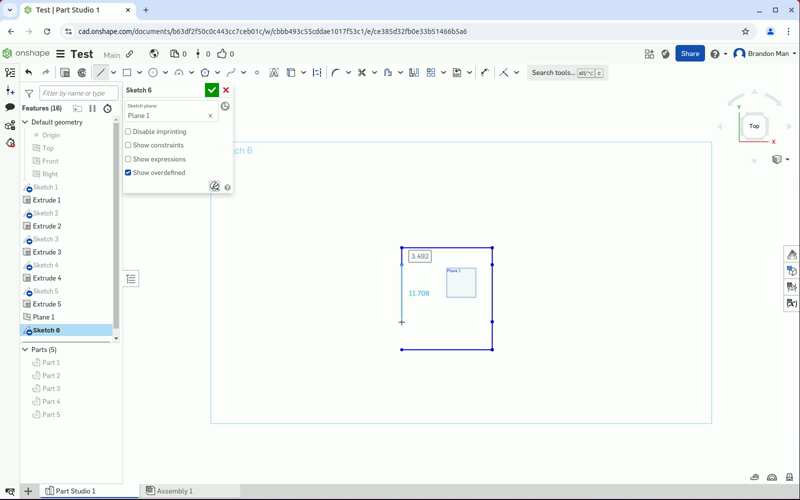
key_up(shift)
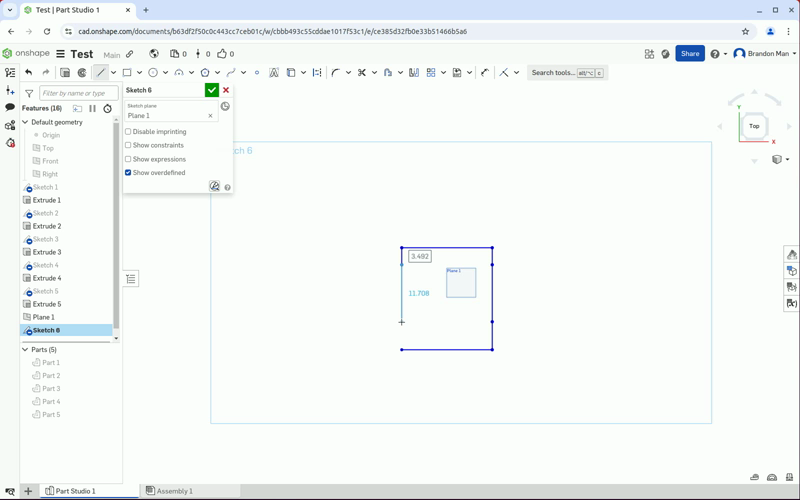
mouse_move(431, 321)
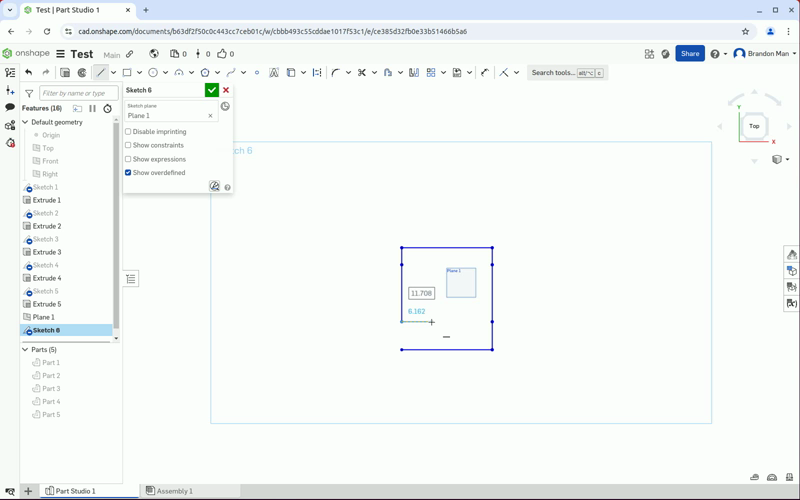
key_down(shift)
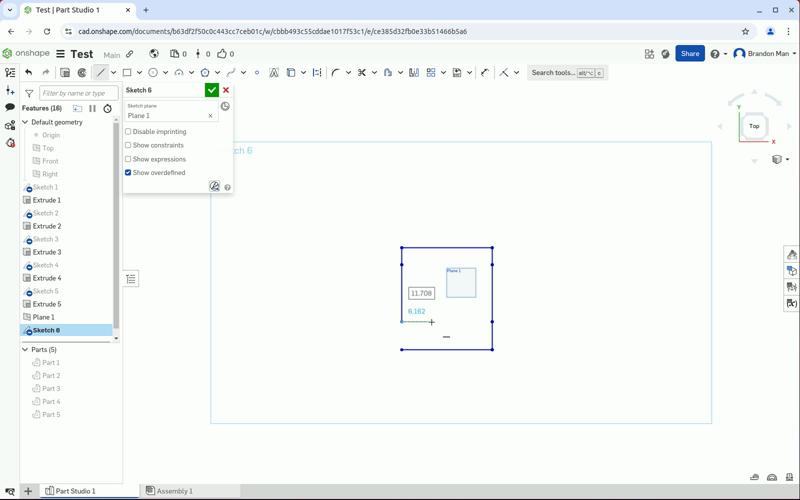
mouse_move(401, 349)
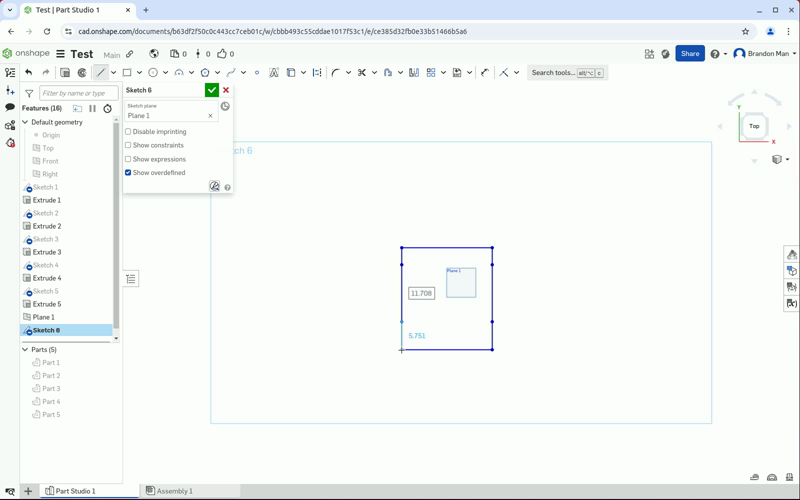
key_up(shift)
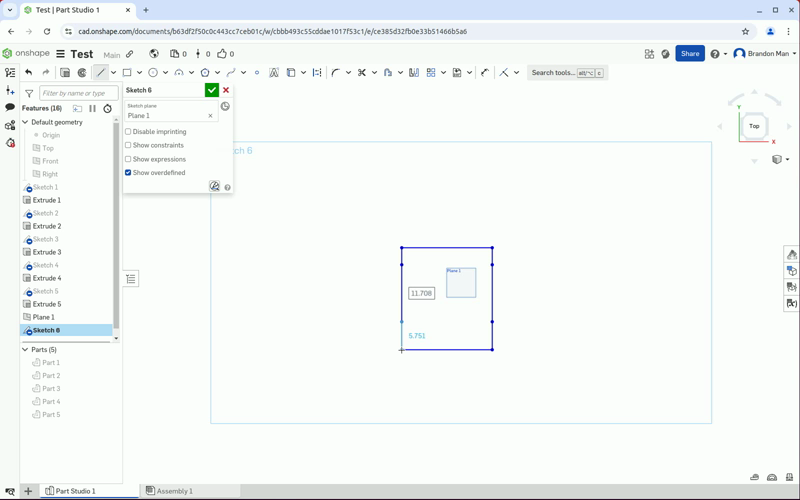
click(401, 349)
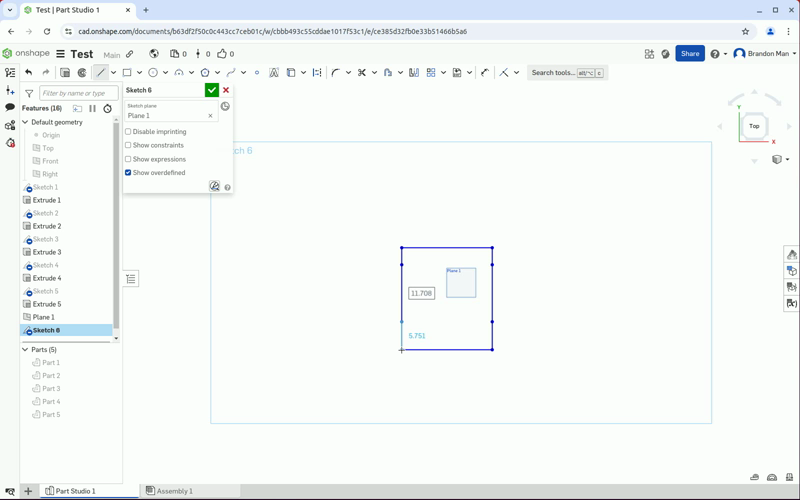
key(esc)
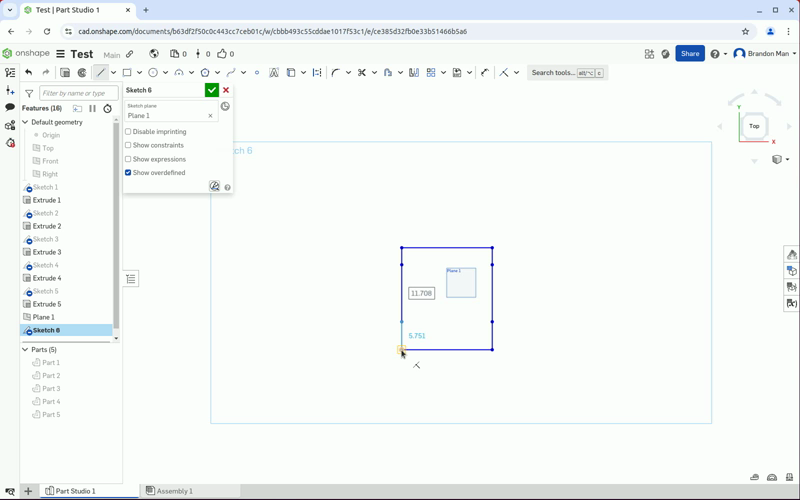
mouse_move(433, 296)
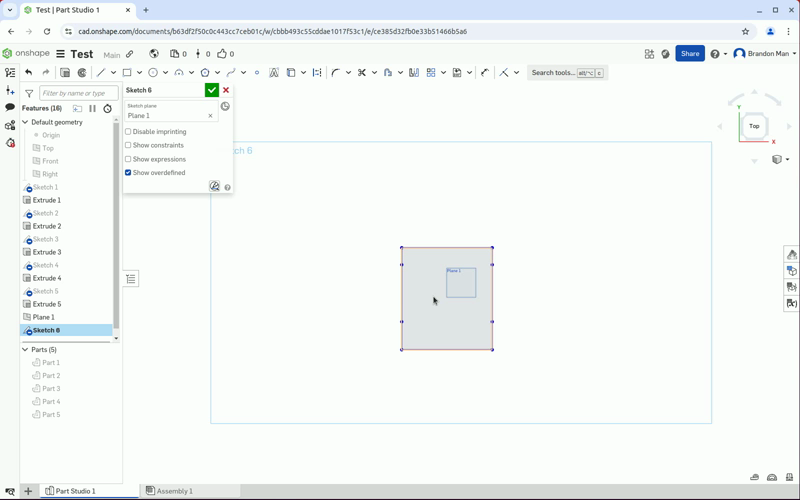
click(433, 296)
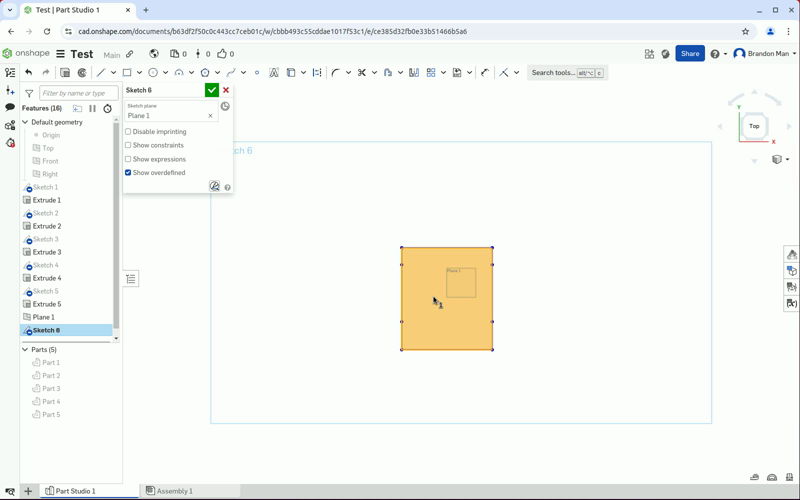
mouse_move(73, 352)
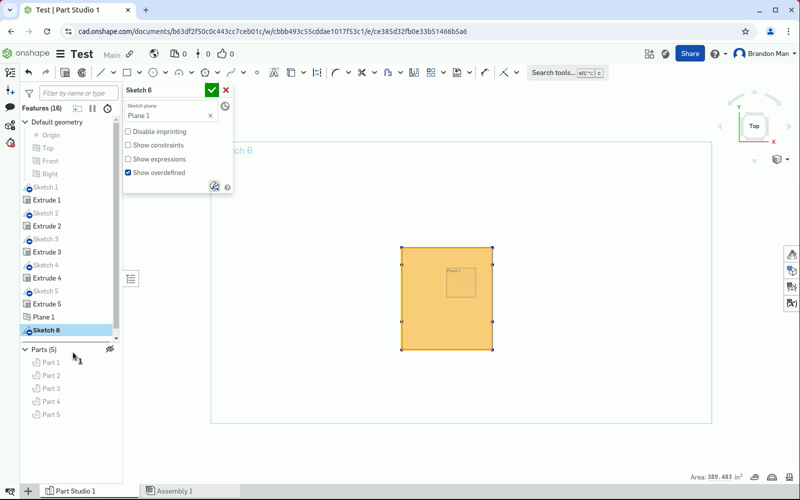
key(shift+y)
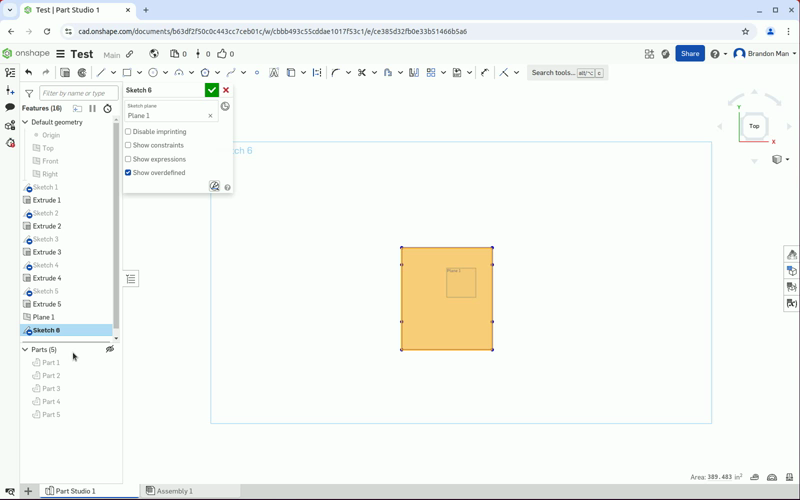
key(shift+e)
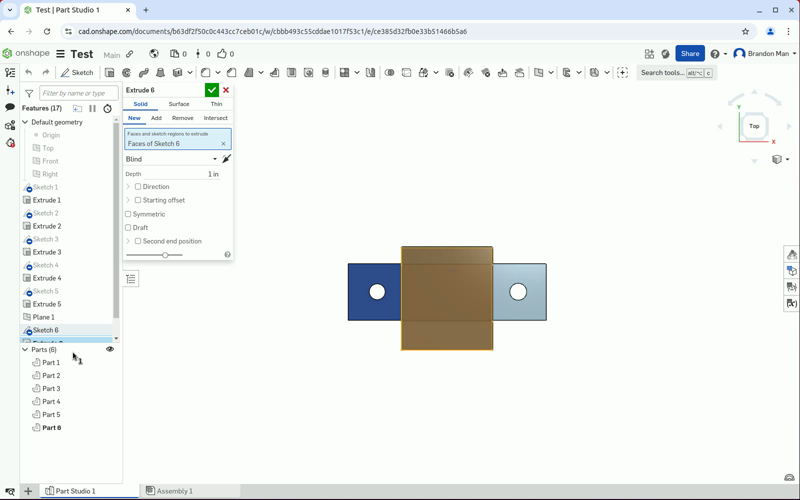
mouse_move(143, 106)
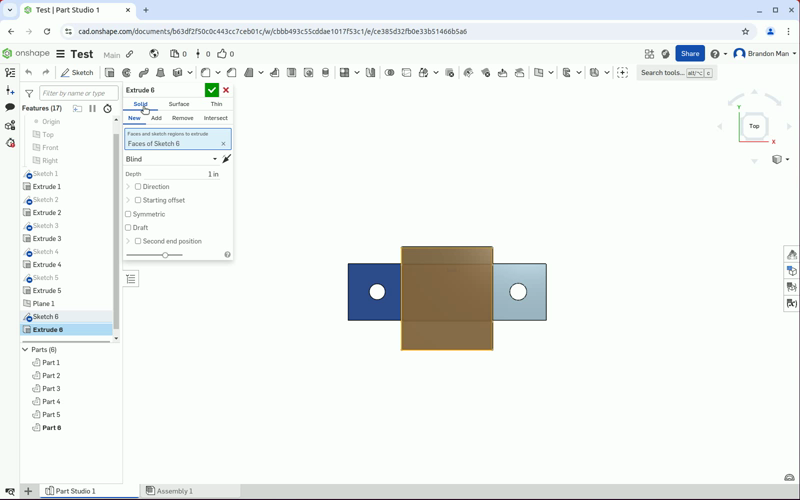
click(143, 106)
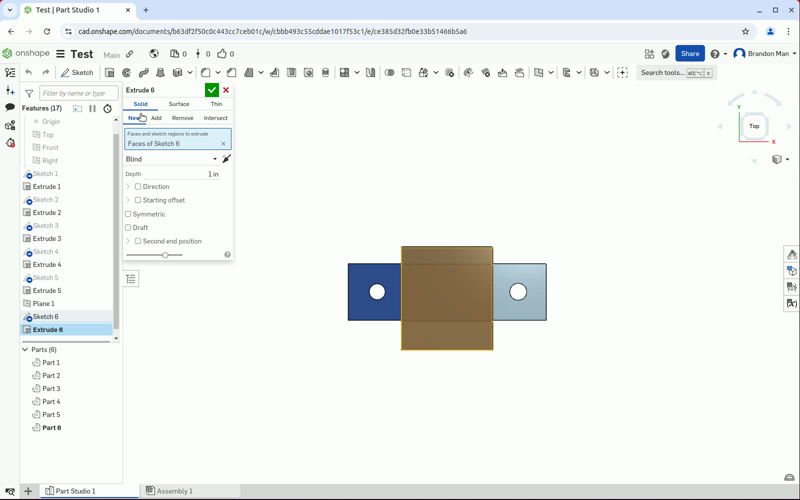
mouse_move(137, 120)
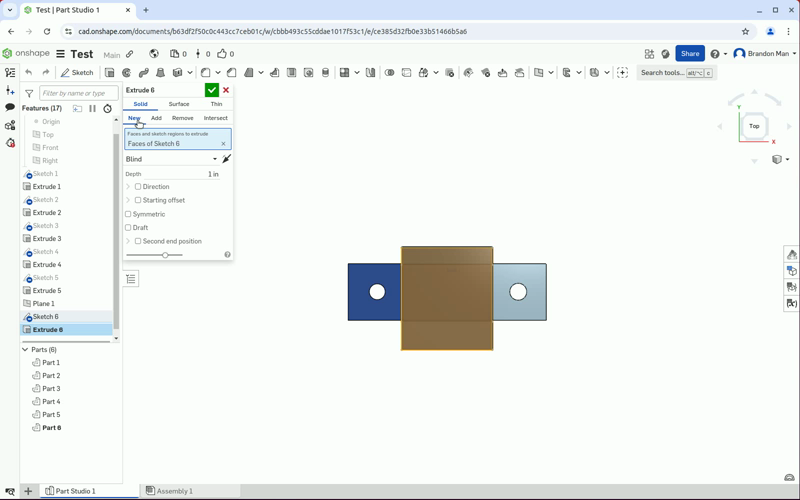
click(137, 120)
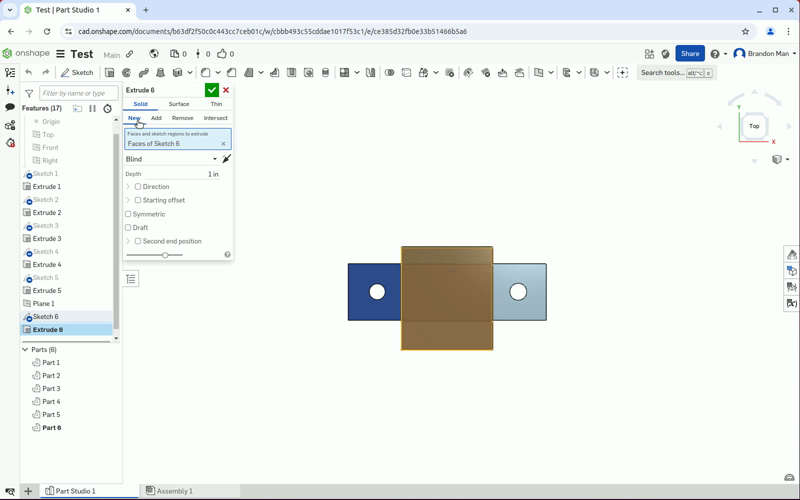
key(tab, 4)
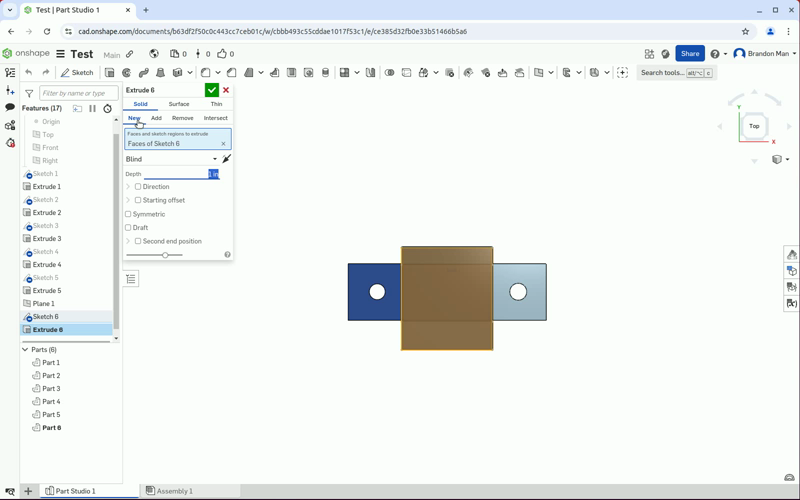
text(10.591)
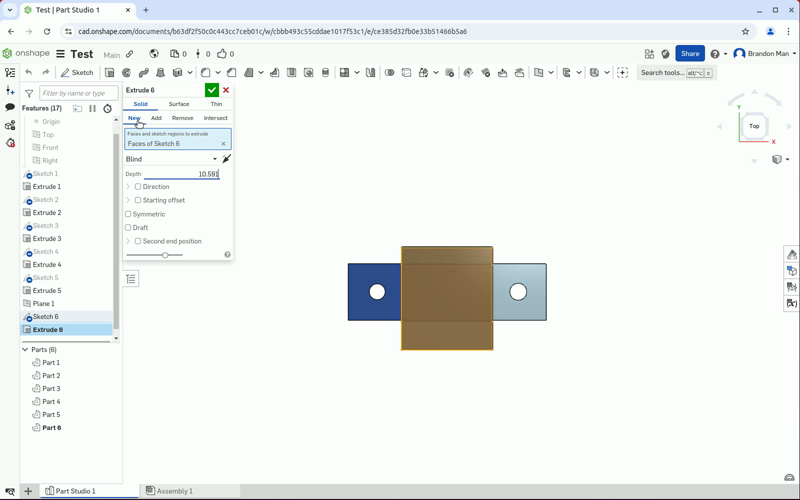
key(enter)
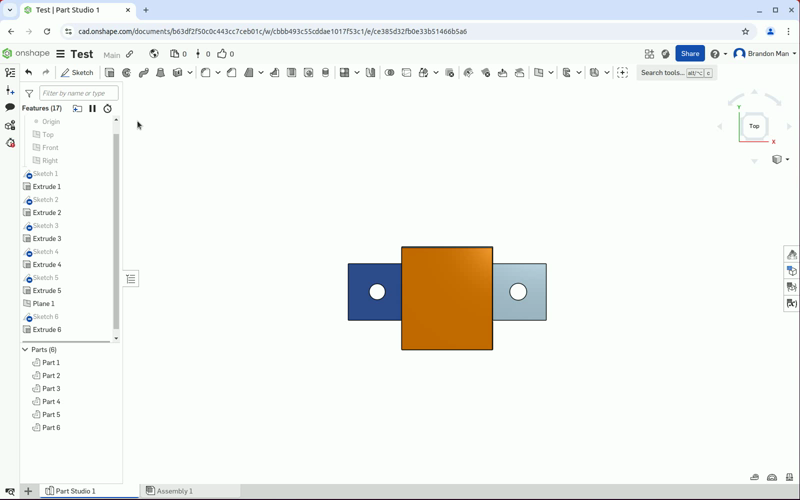
key(shift+h)
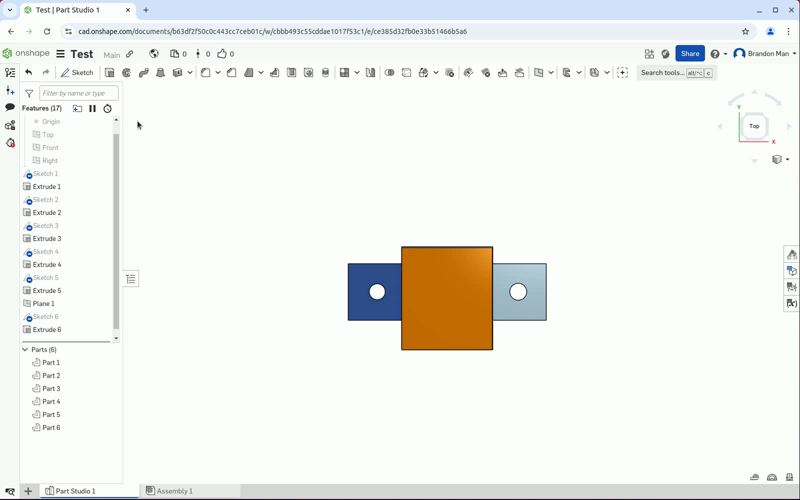
key(shift+h)
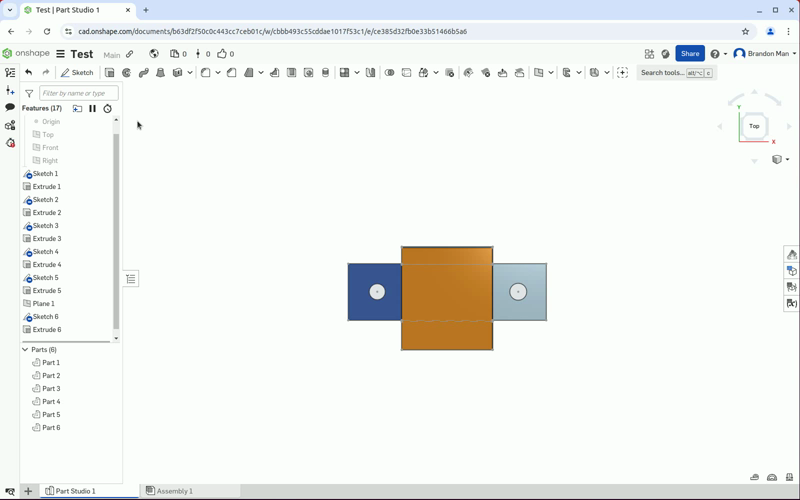
key(shift+7)
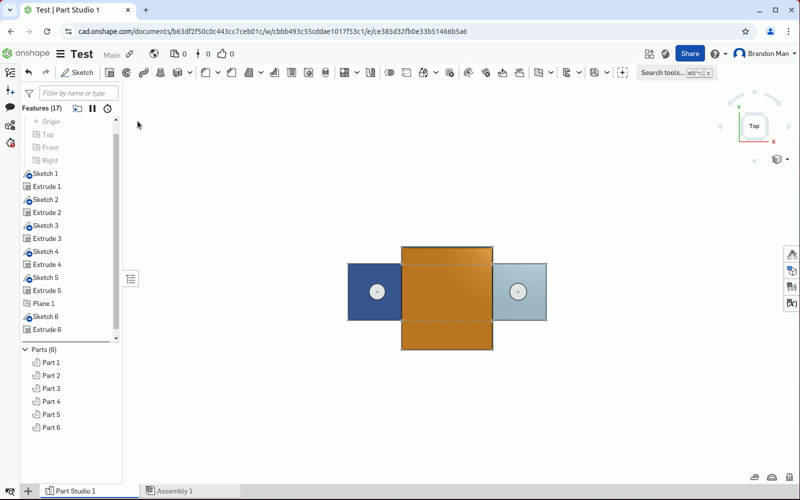
key(up, 3)
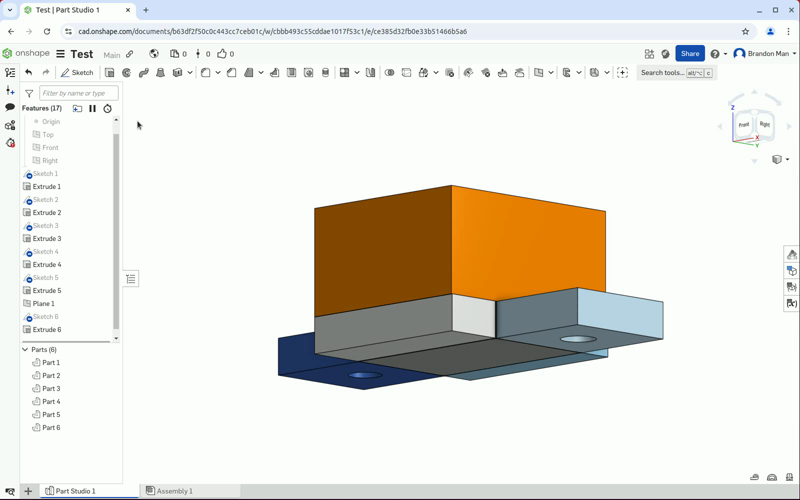
key(left, 3)
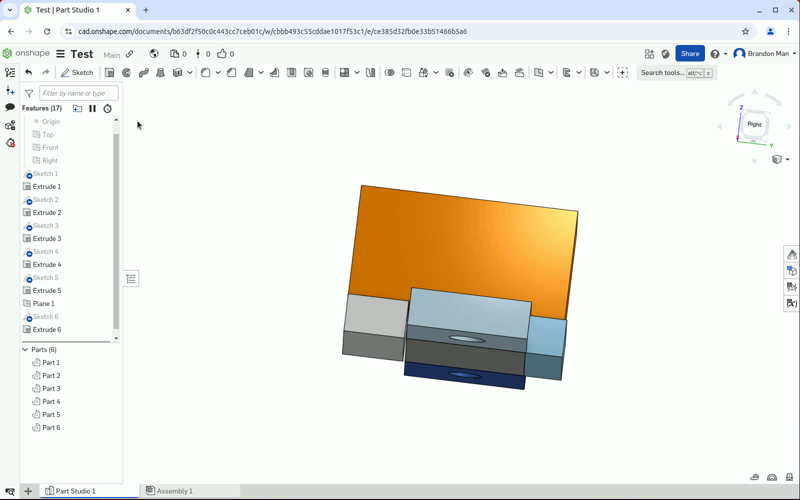
key(right, 3)
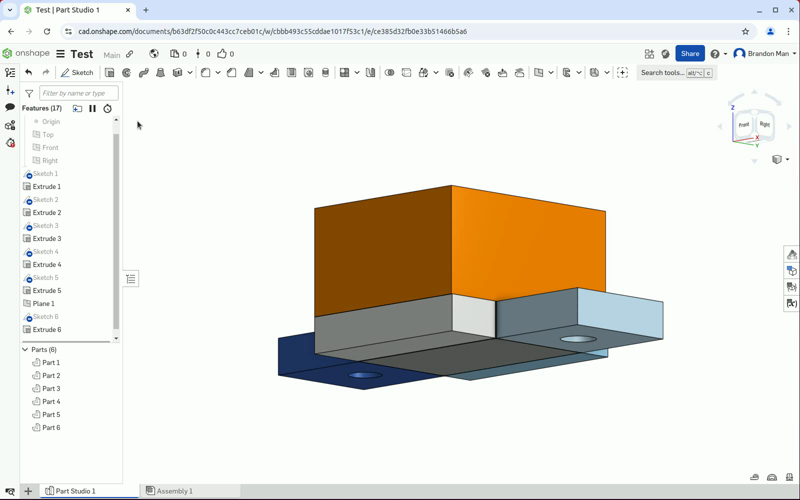
key(down, 3)
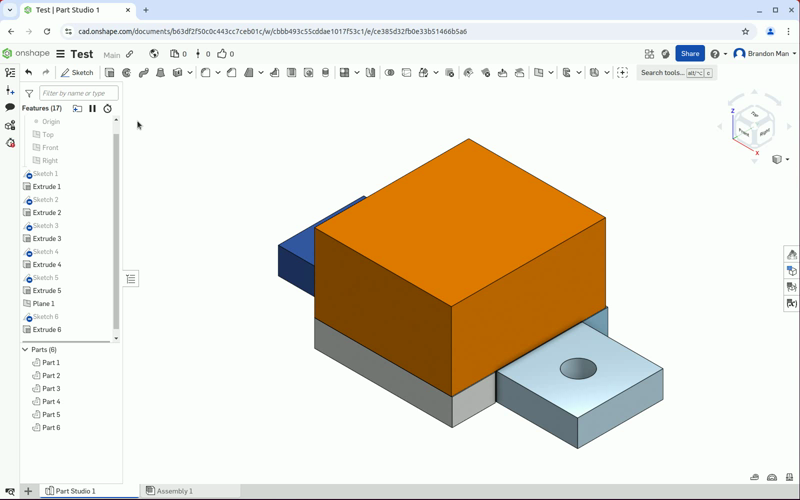
mouse_move(69, 176)
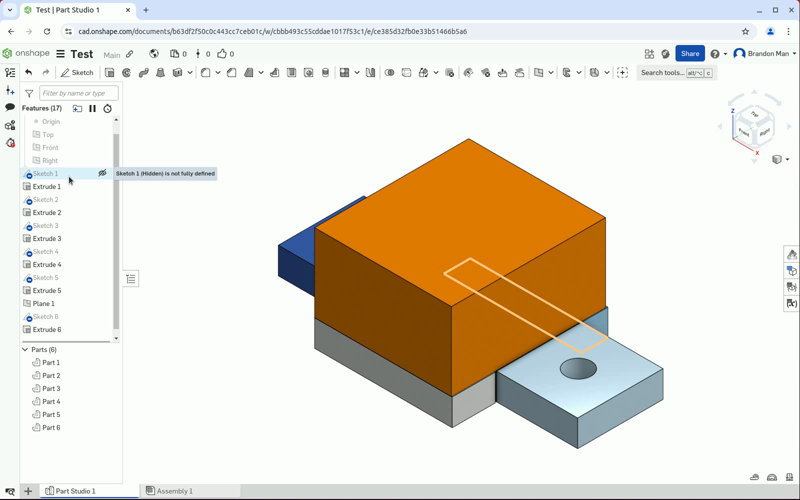
click(69, 176)